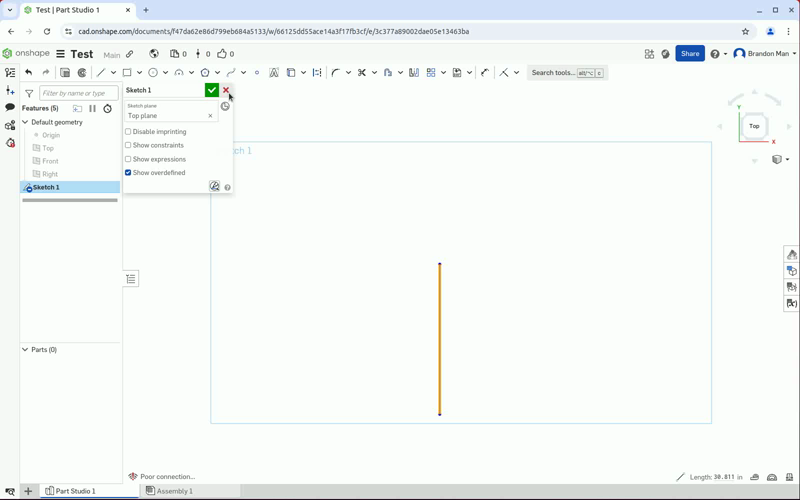
key(shift+h)
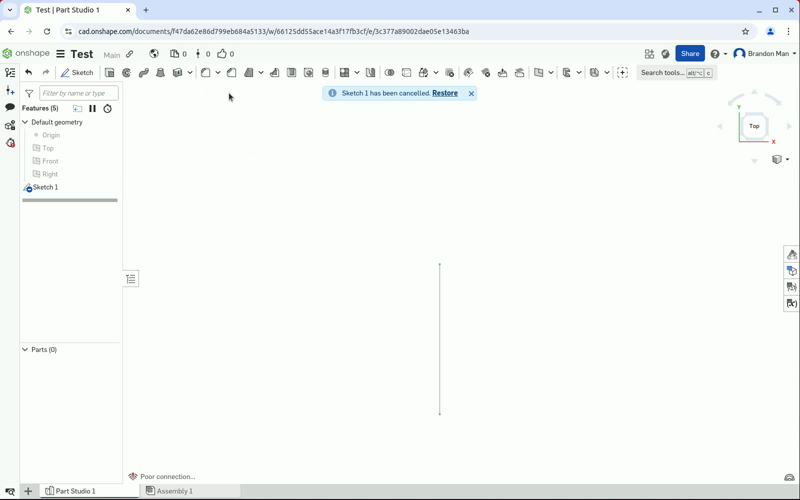
key(shift+s)
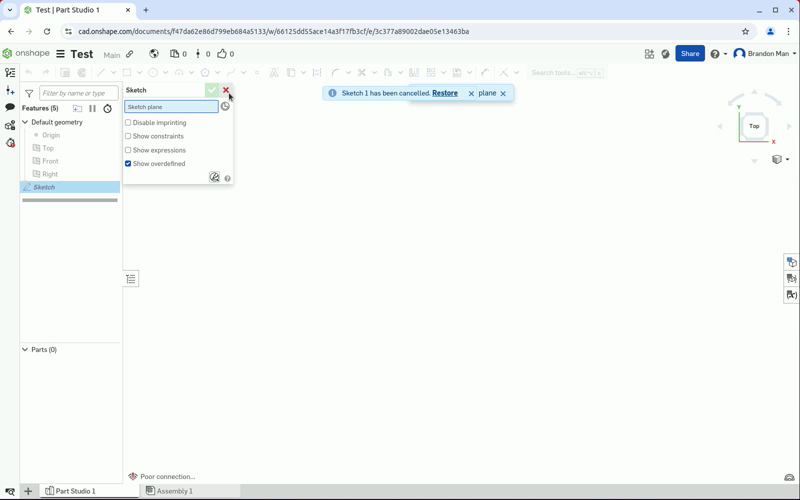
mouse_move(73, 150)
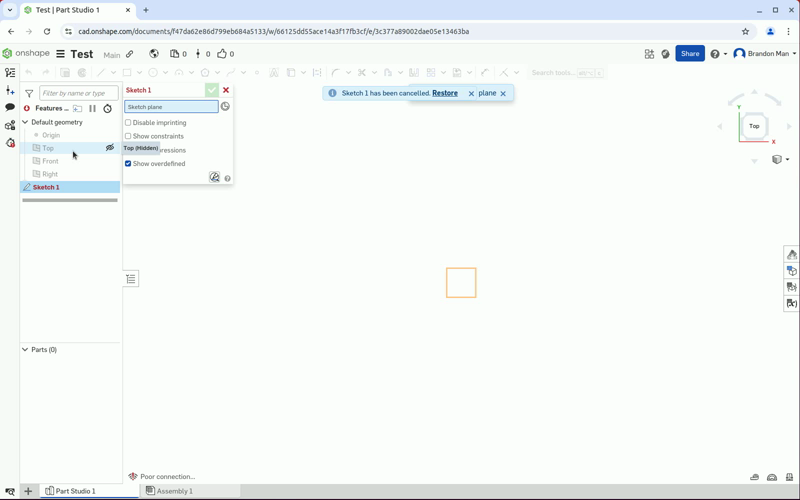
click(73, 150)
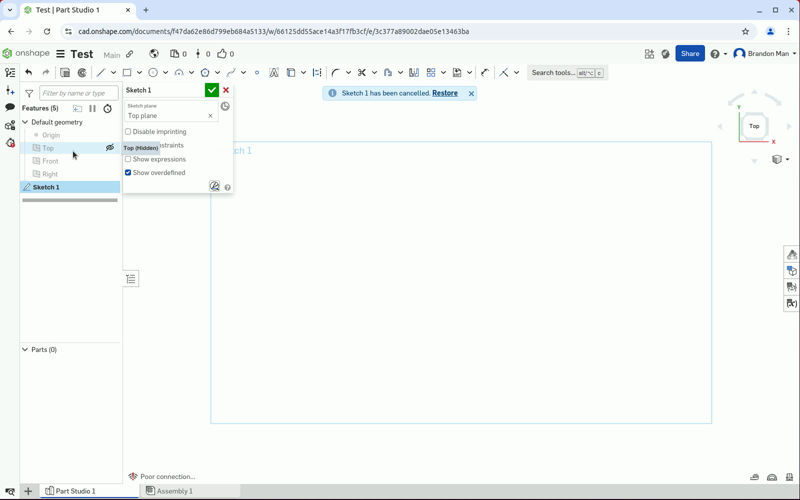
mouse_move(73, 352)
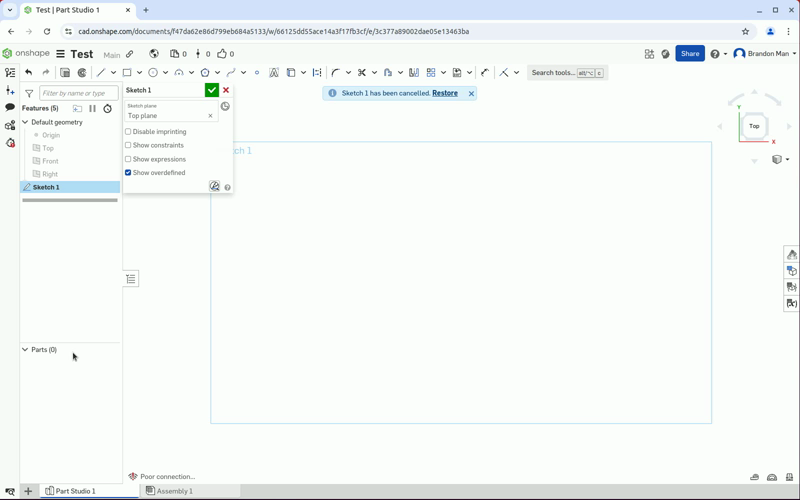
key(y)
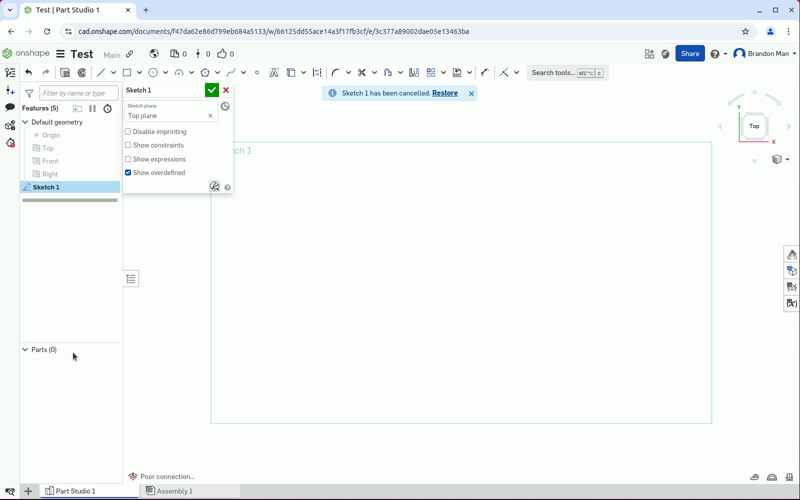
key(l)
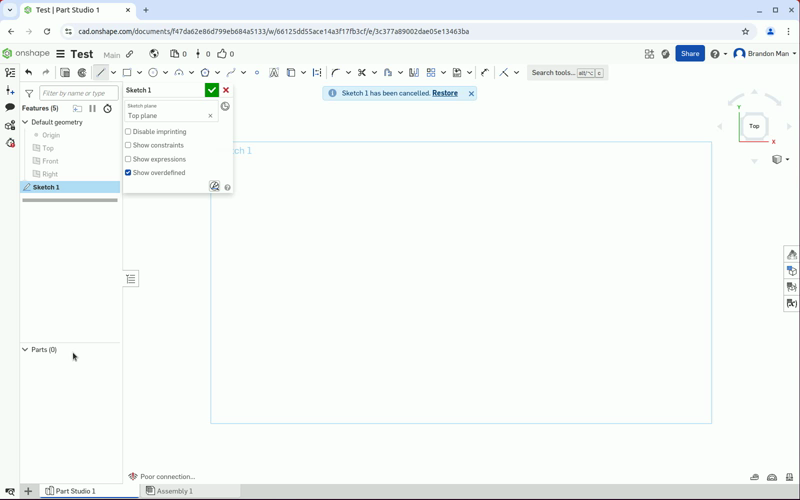
key_down(shift)
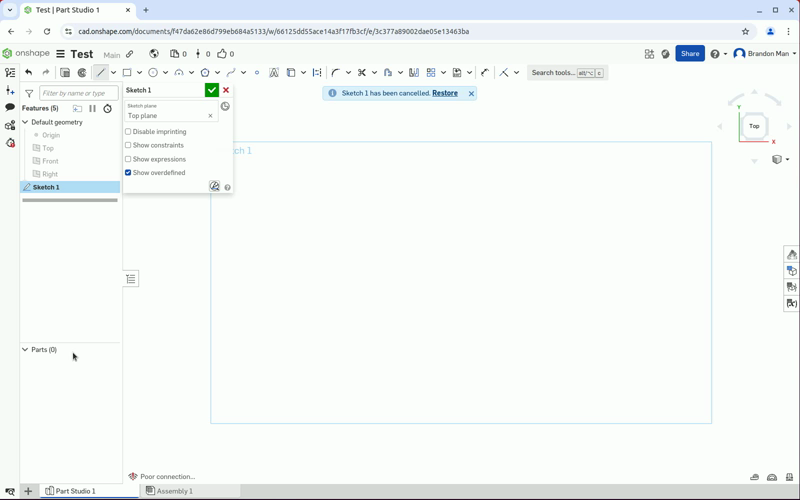
mouse_move(369, 352)
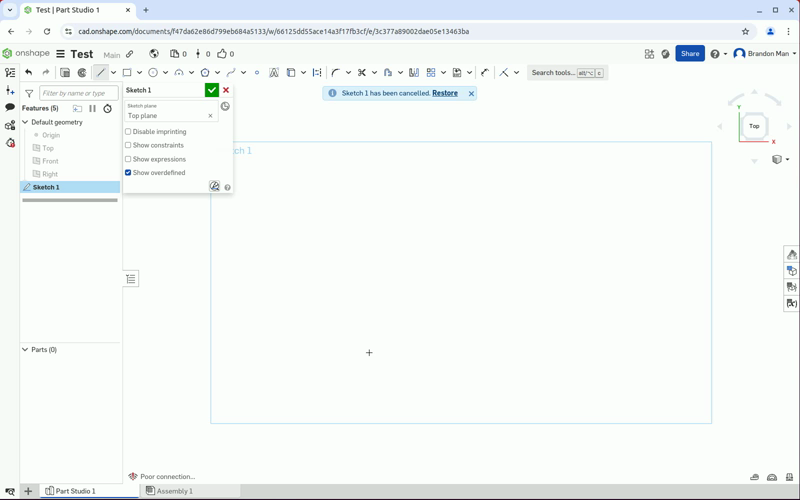
click(369, 352)
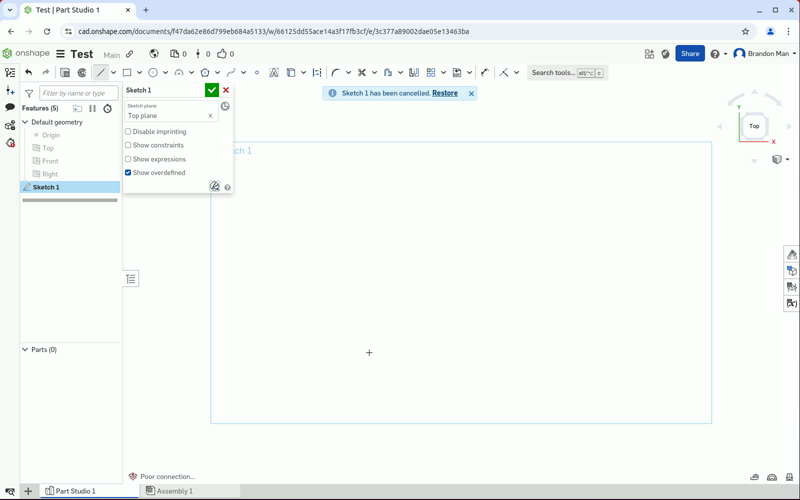
key_up(shift)
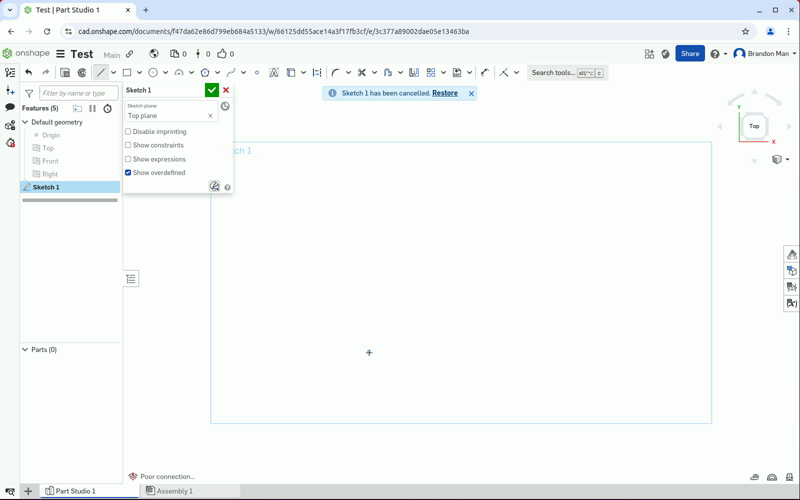
key_down(shift)
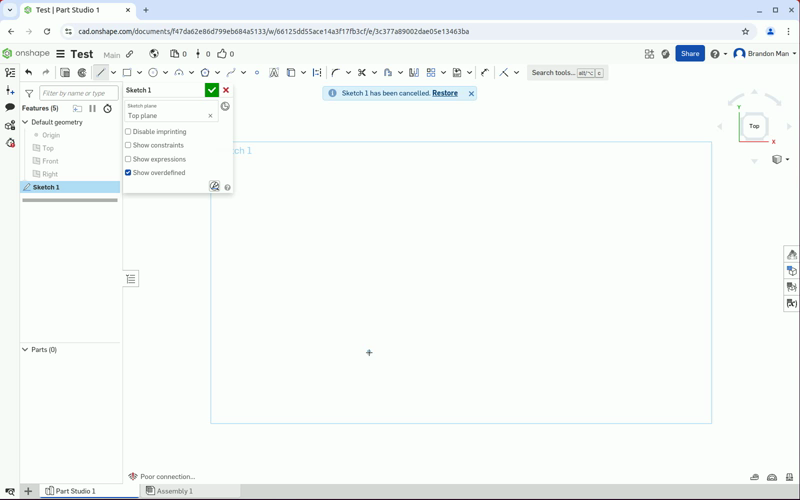
mouse_move(552, 352)
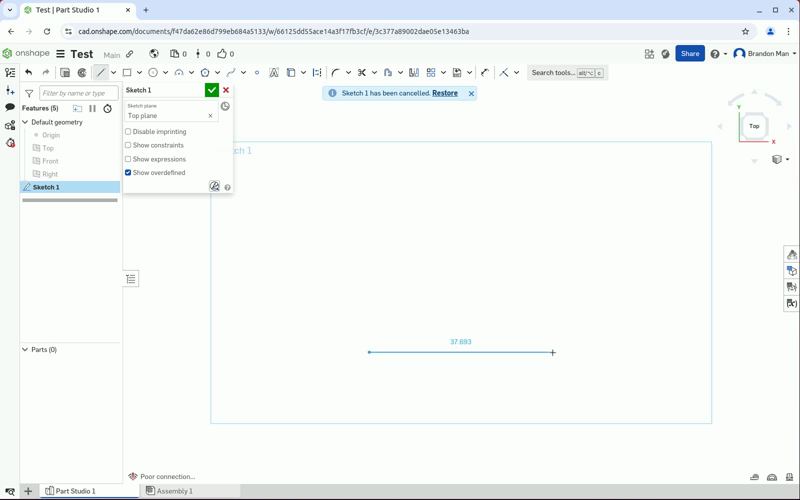
click(552, 352)
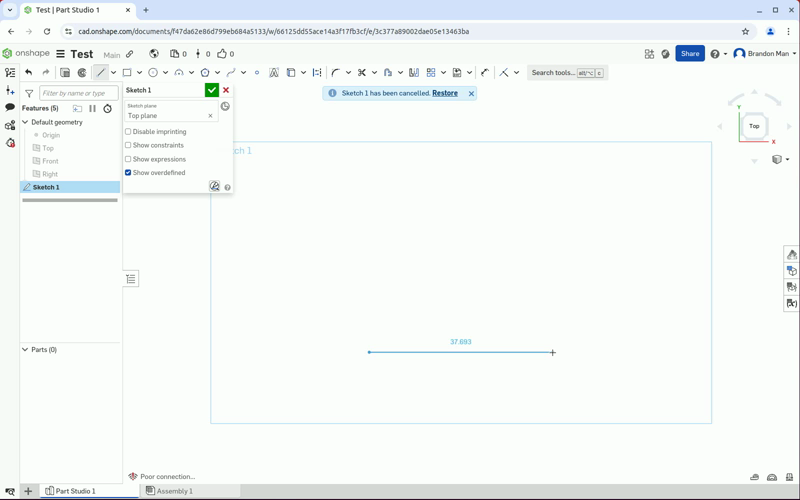
key_up(shift)
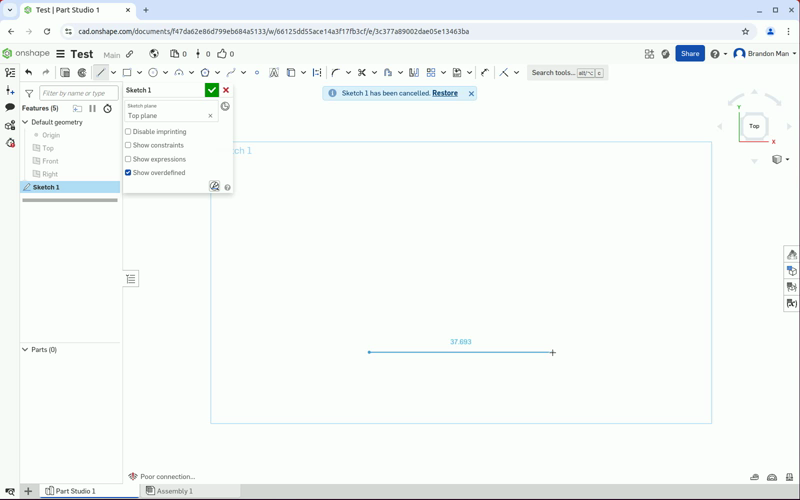
key_down(shift)
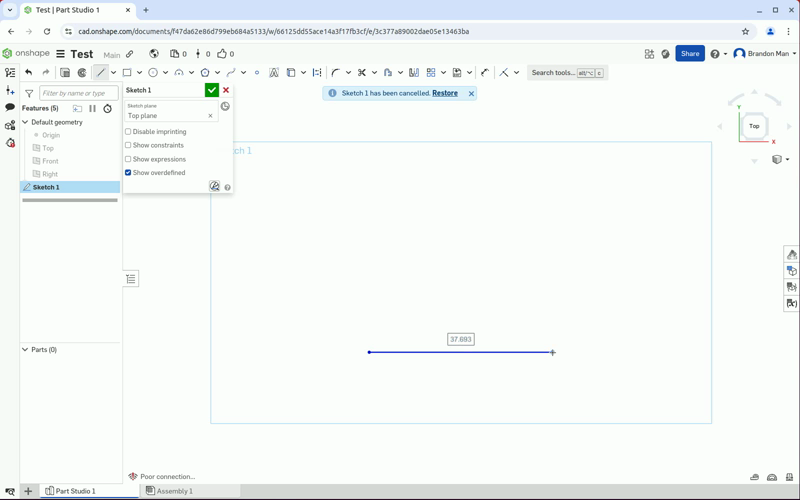
mouse_move(552, 215)
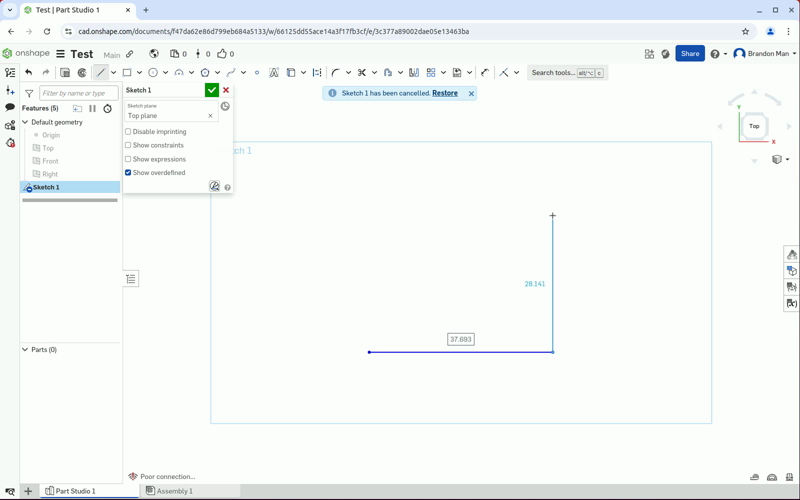
click(552, 215)
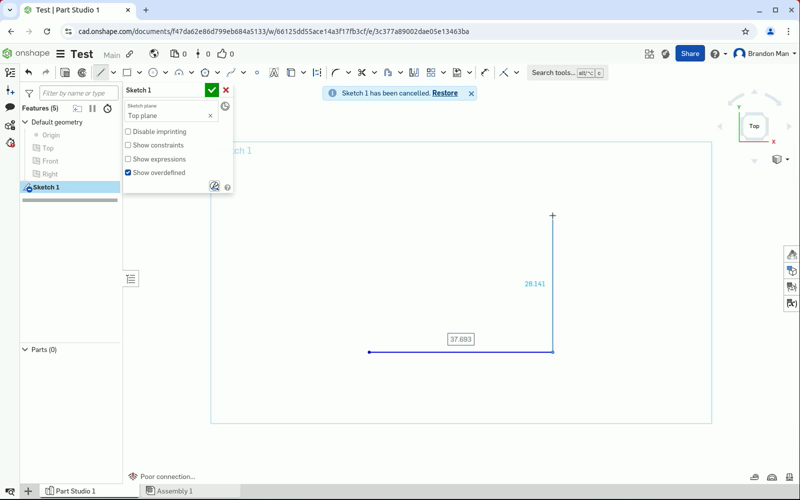
key_up(shift)
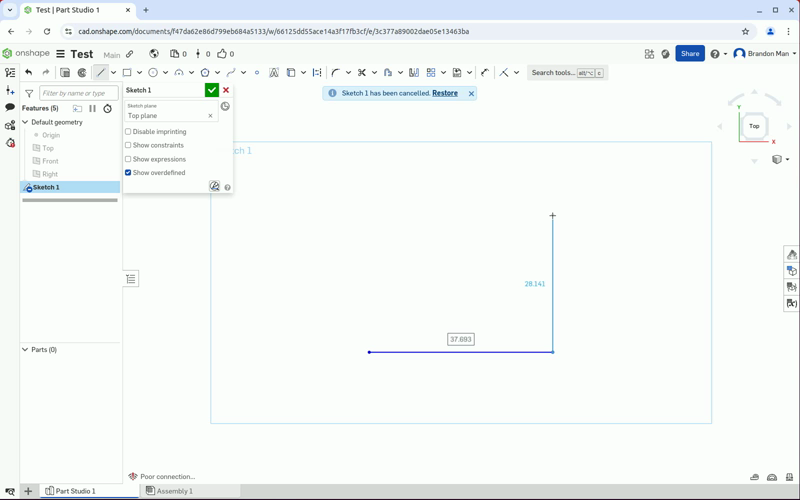
key_down(shift)
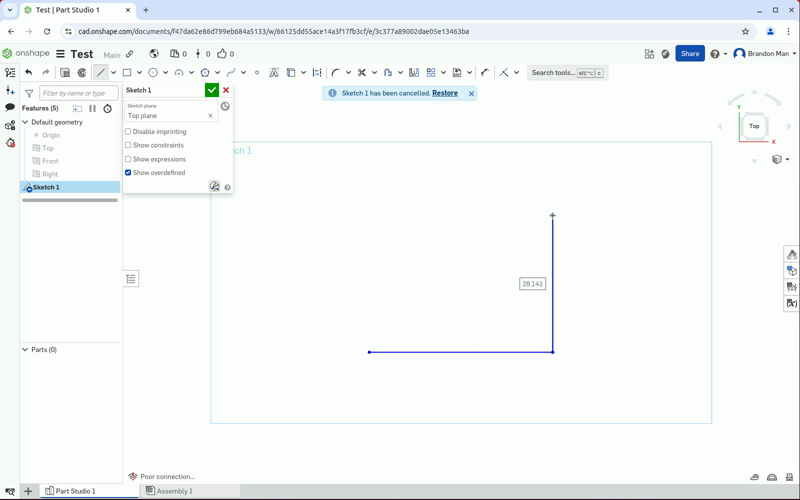
mouse_move(369, 215)
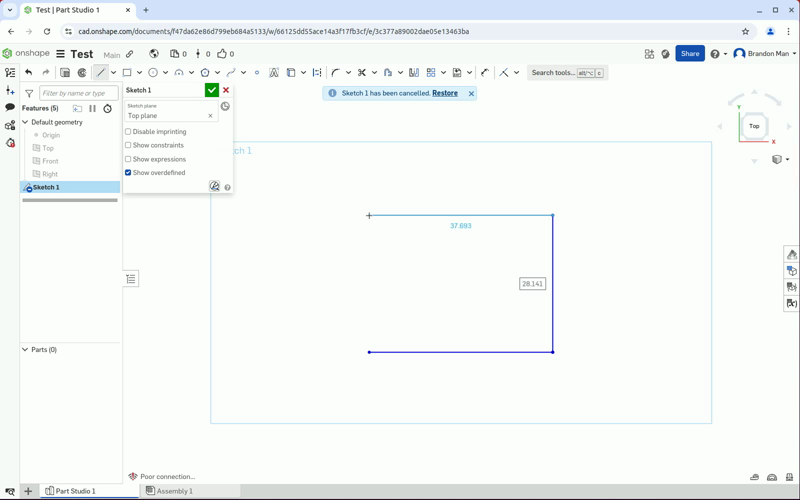
click(369, 215)
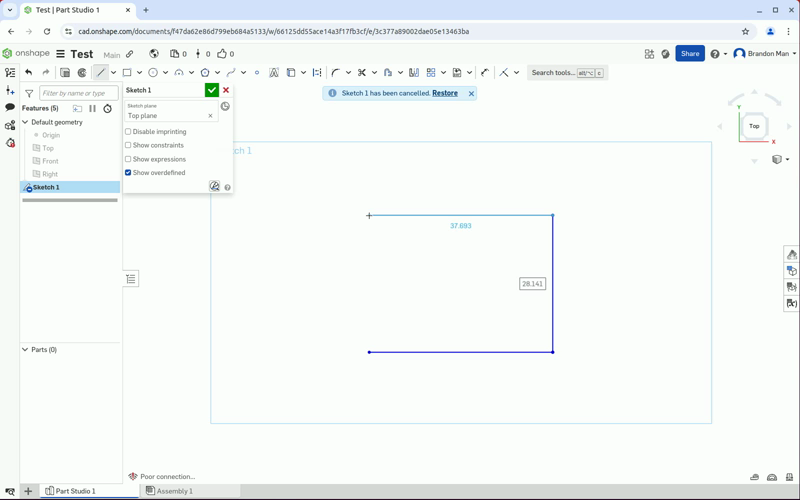
key_up(shift)
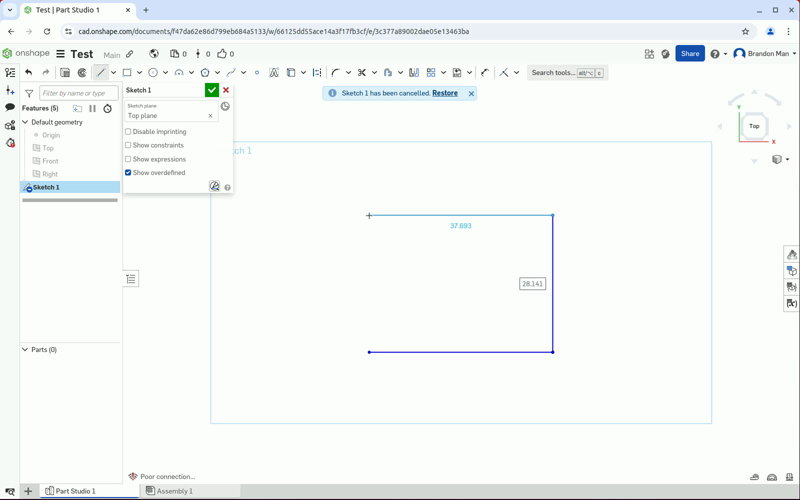
key_down(shift)
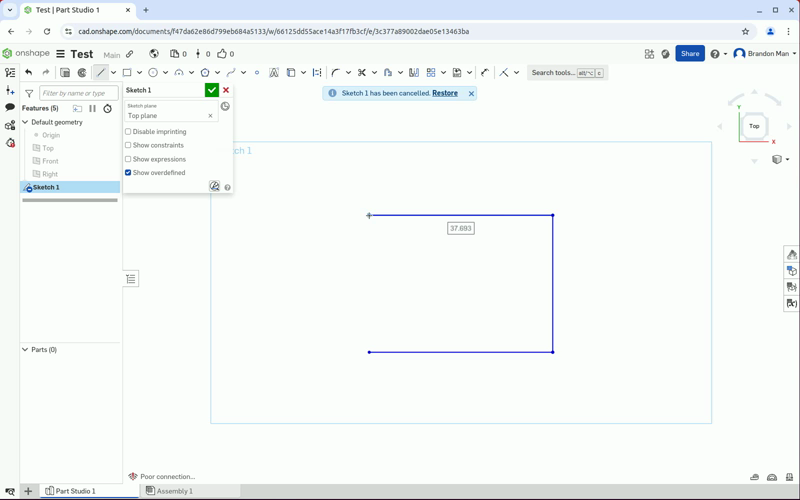
mouse_move(369, 352)
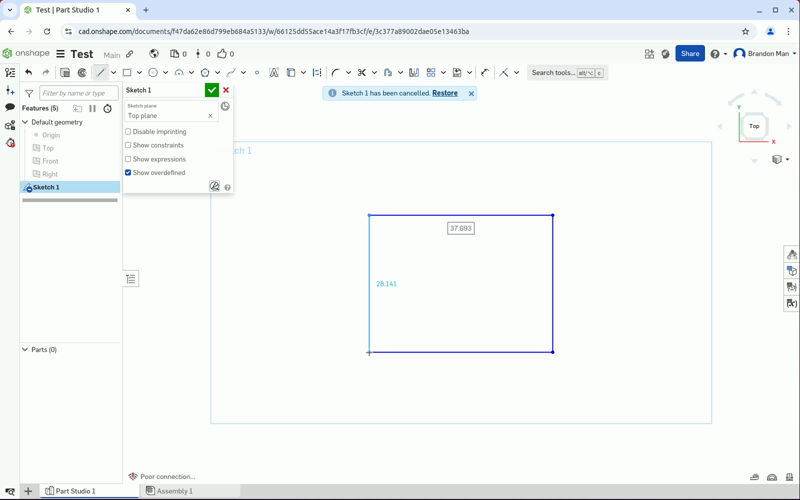
key_up(shift)
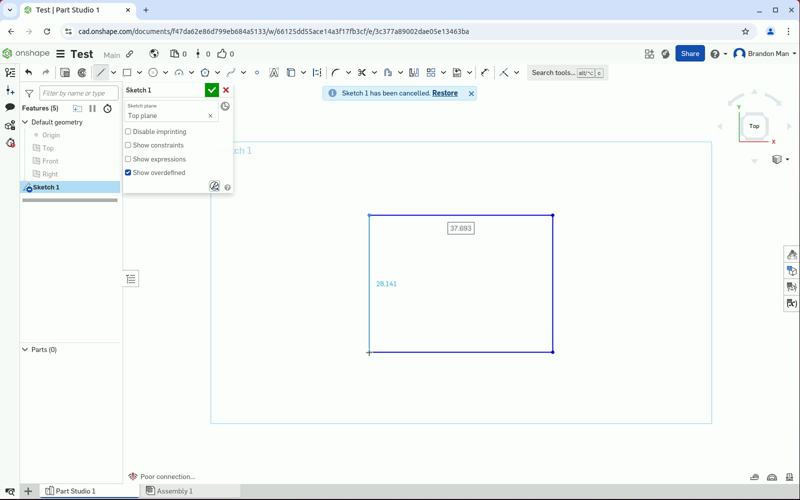
click(369, 352)
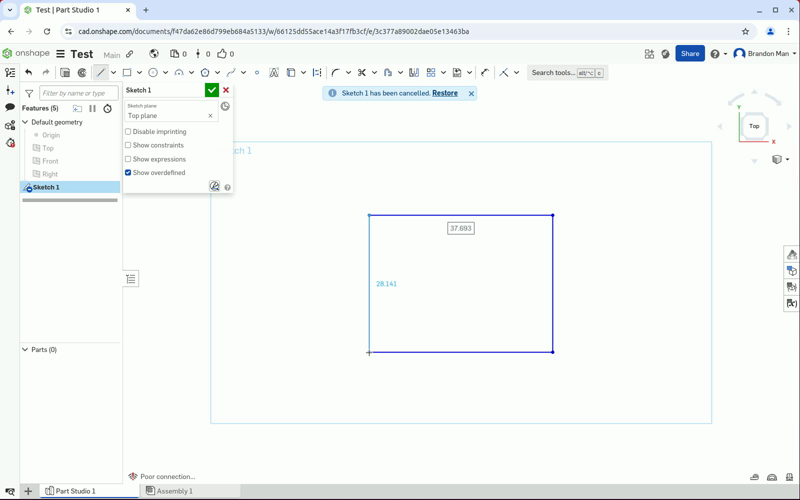
key(esc)
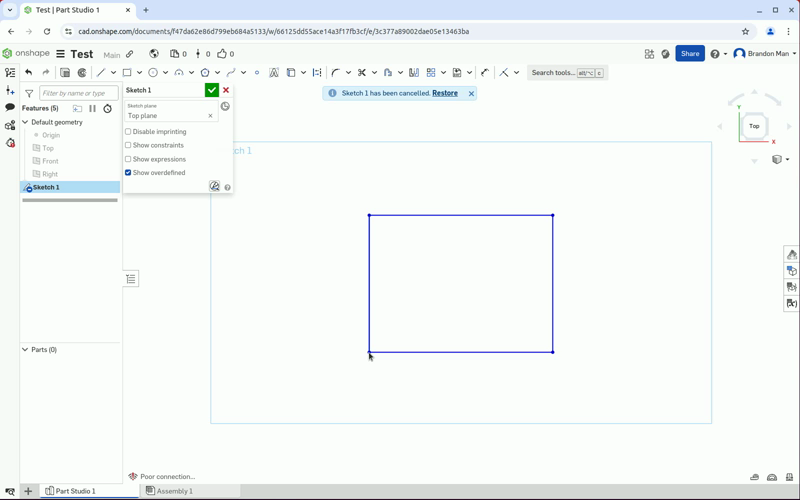
mouse_move(520, 279)
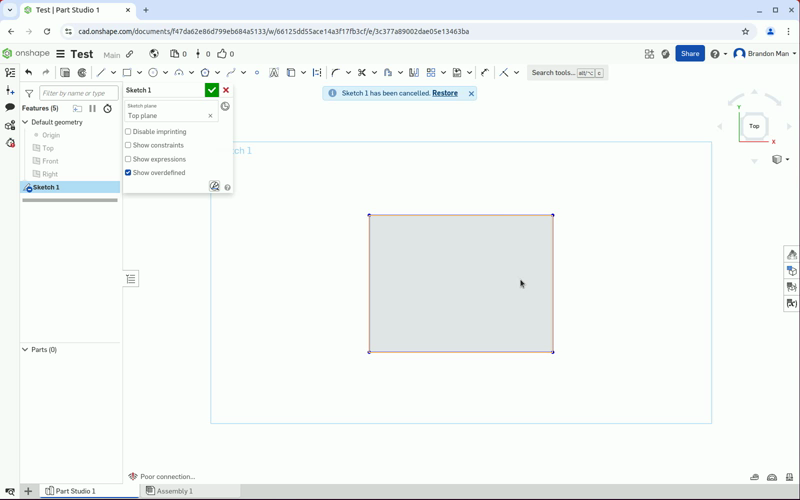
click(520, 279)
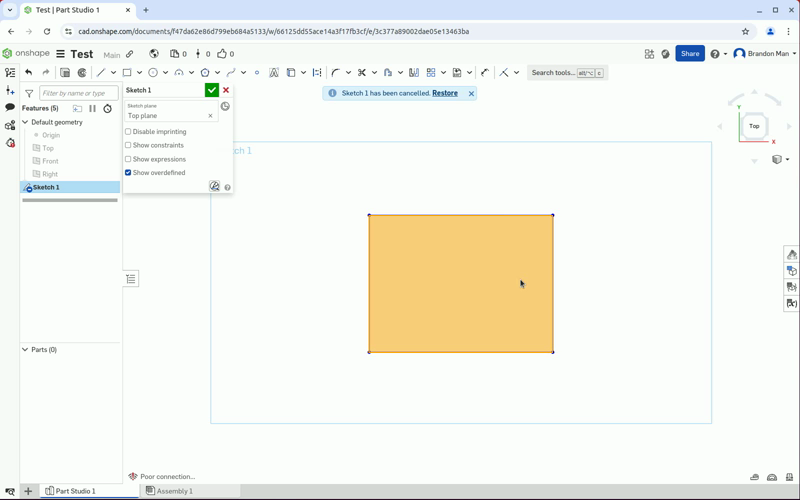
mouse_move(73, 352)
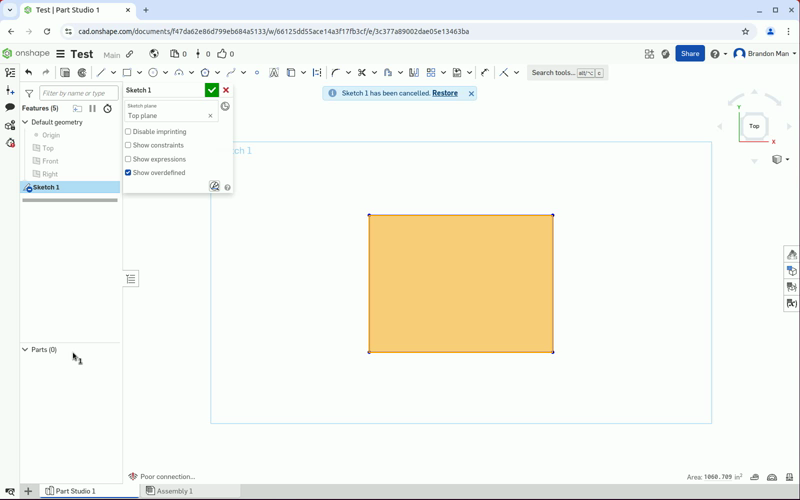
key(shift+y)
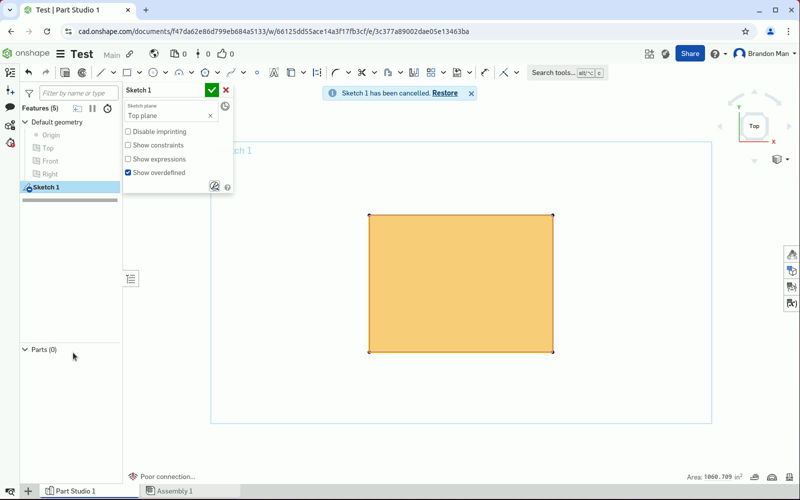
key(shift+e)
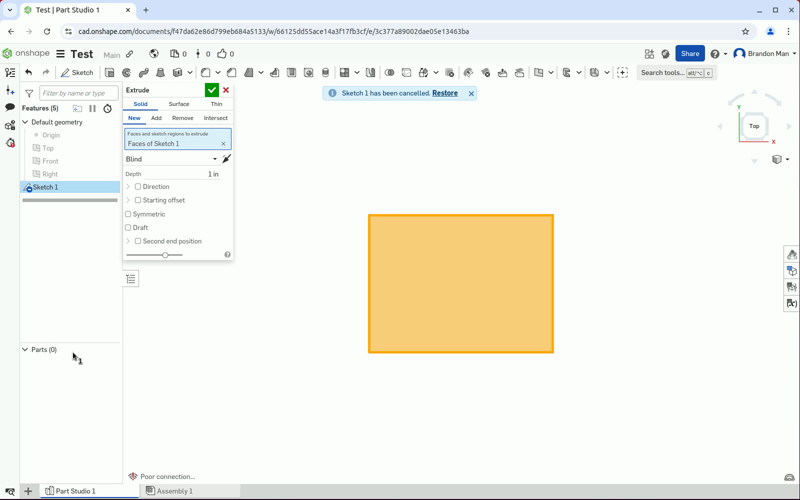
mouse_move(143, 106)
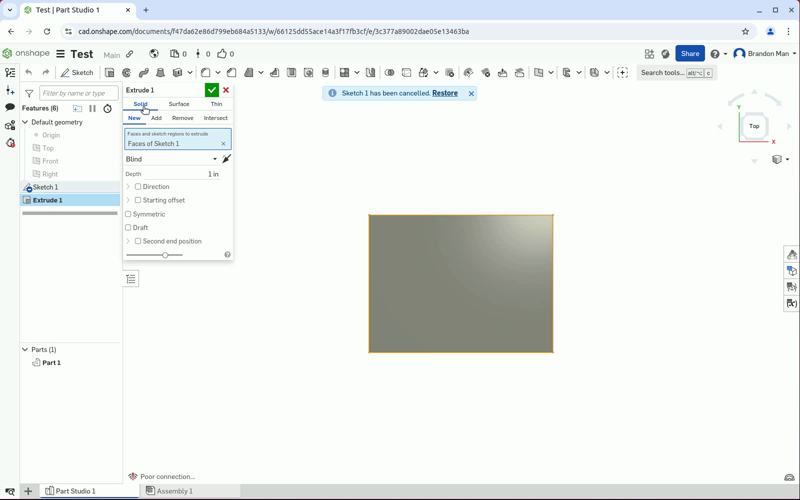
click(143, 106)
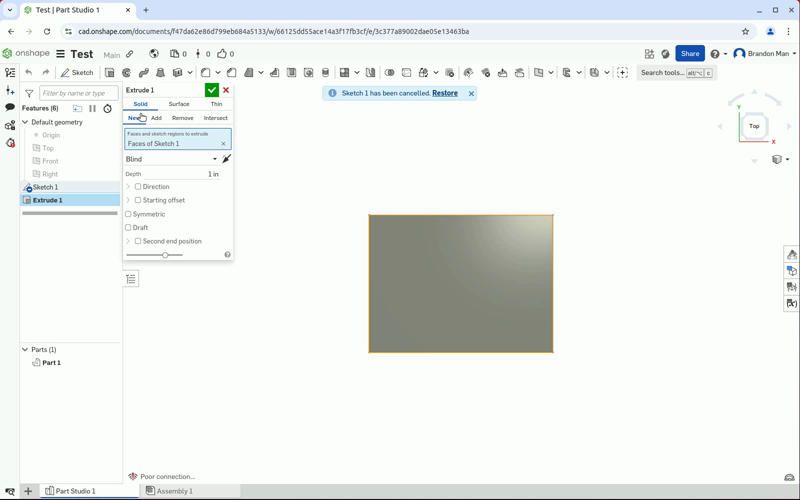
mouse_move(137, 120)
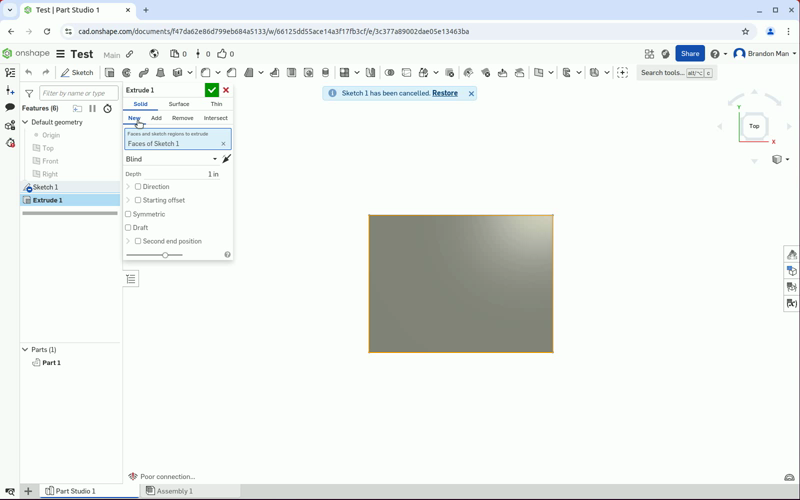
click(137, 120)
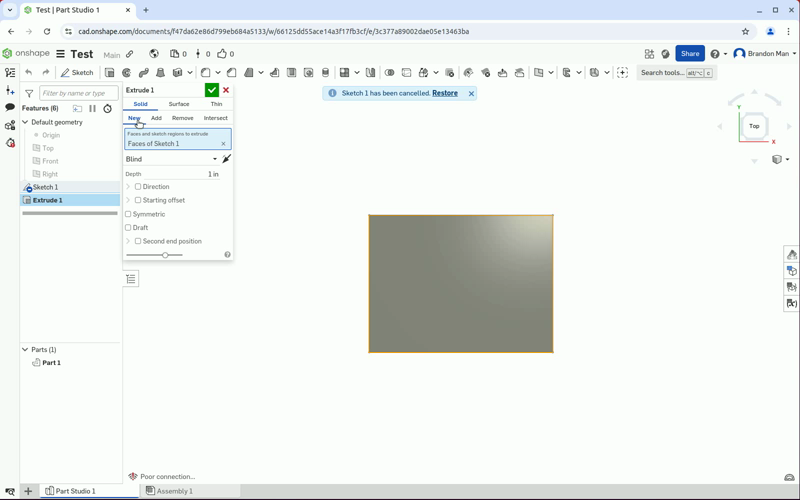
key(tab, 4)
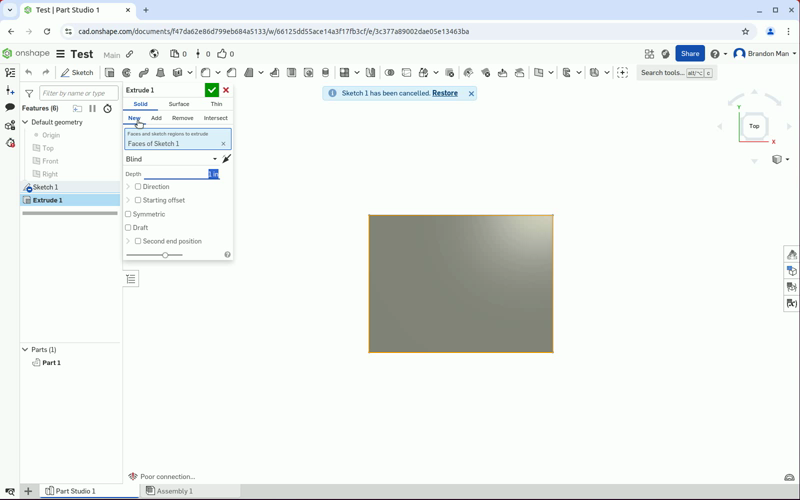
text(23.108)
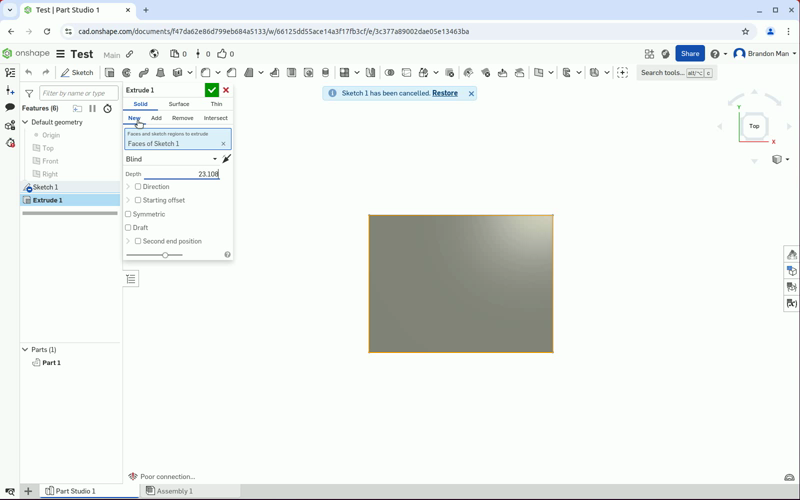
key(enter)
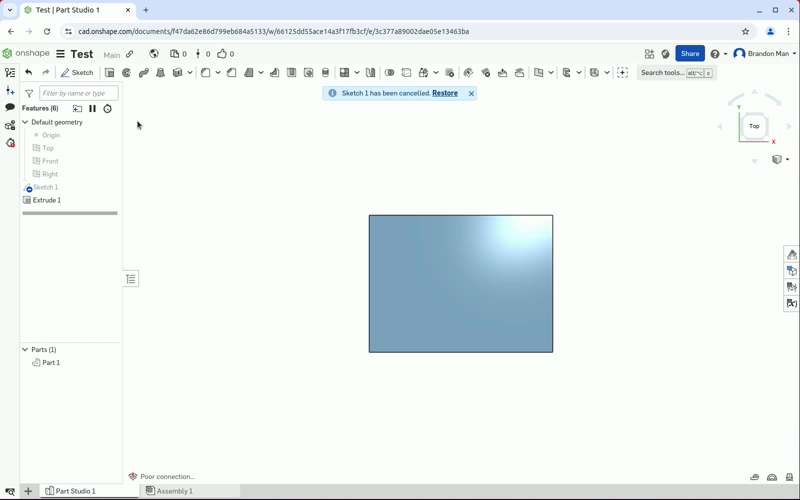
key(shift+h)
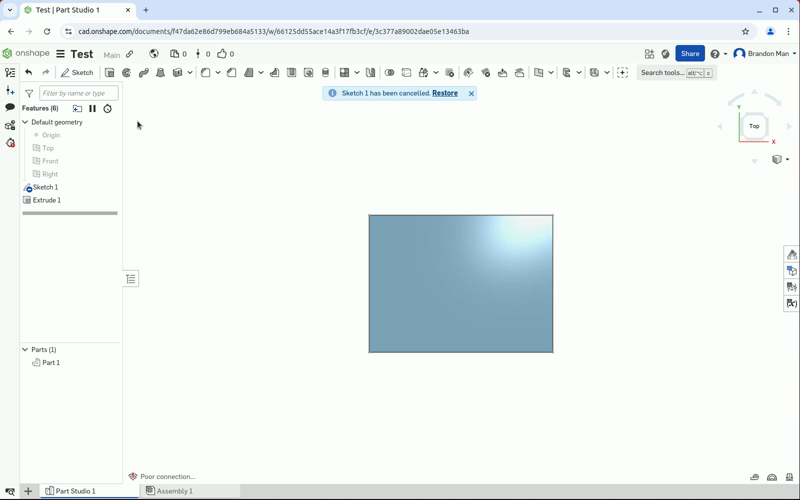
key(shift+h)
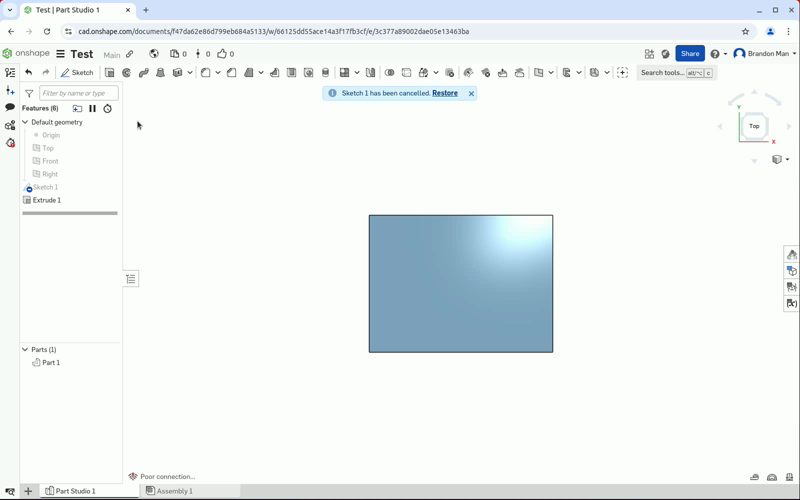
mouse_move(73, 189)
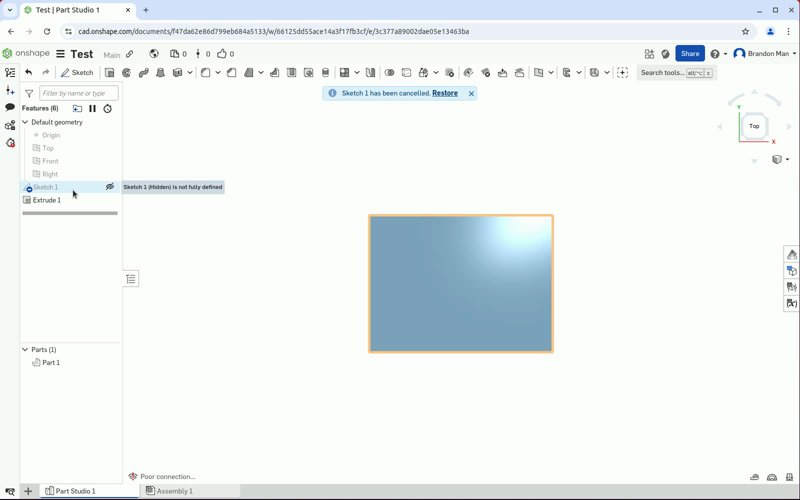
click(73, 189)
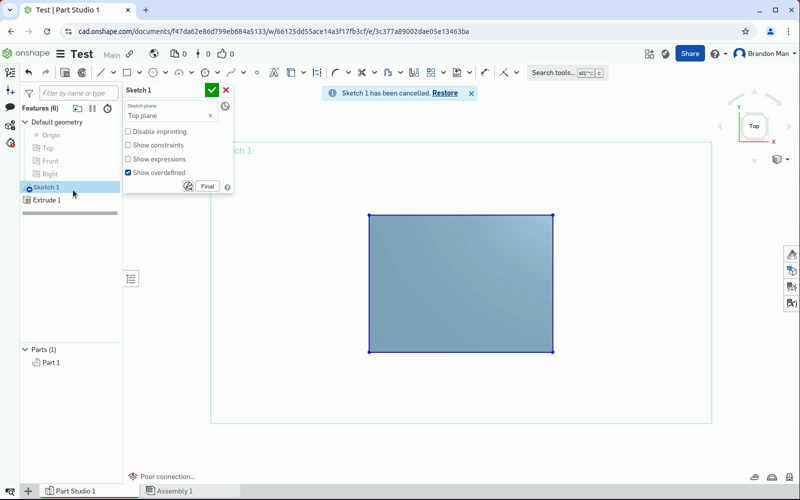
mouse_move(229, 92)
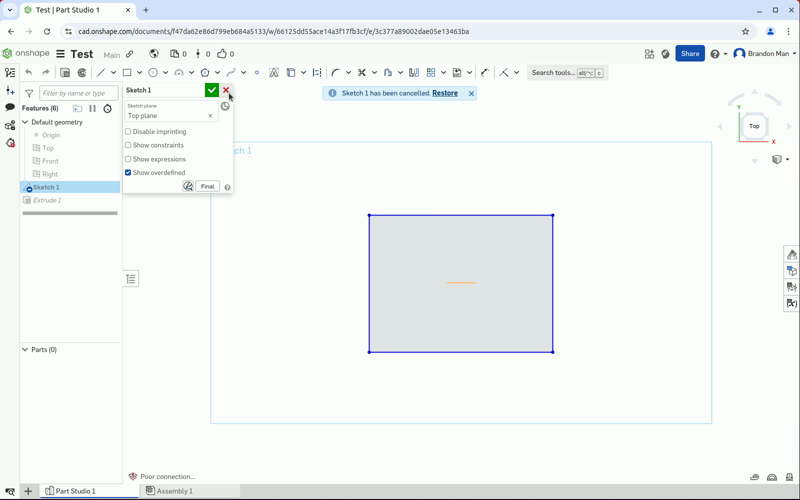
click(229, 92)
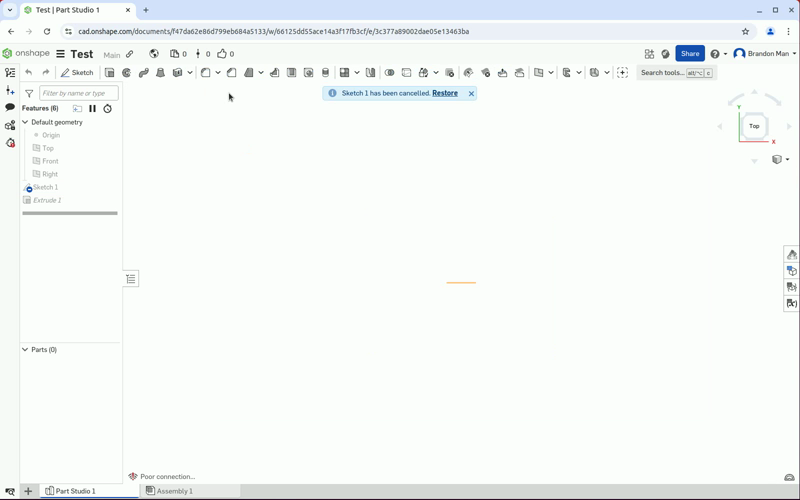
mouse_move(73, 352)
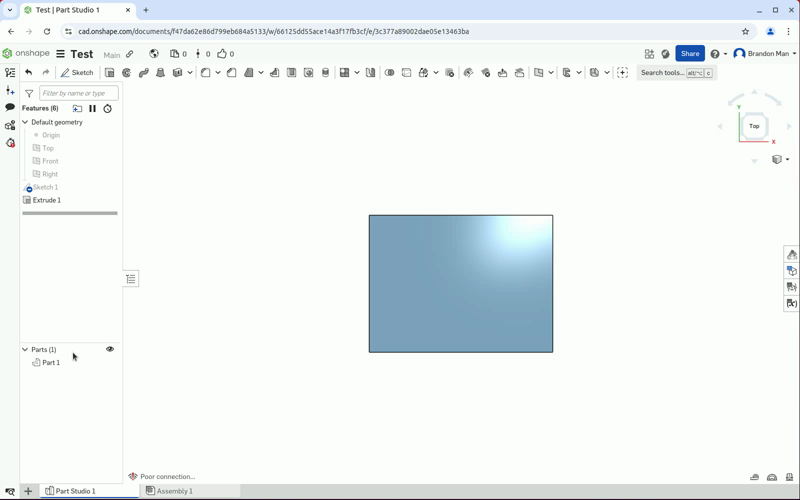
key(y)
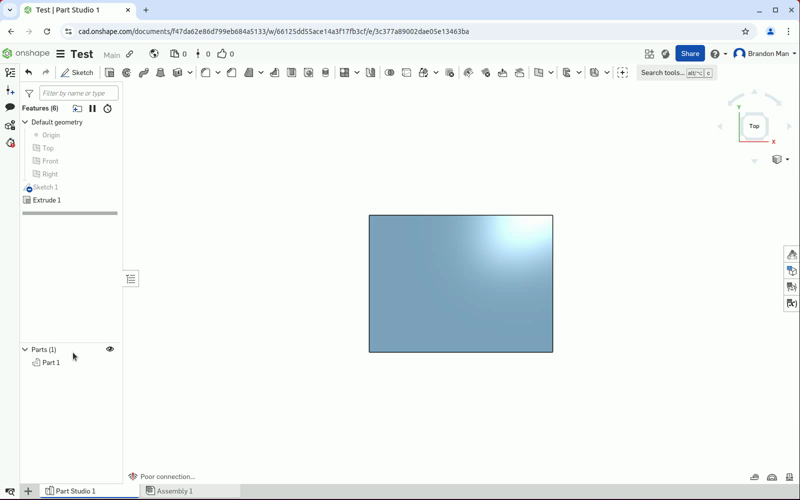
key(shift+p)
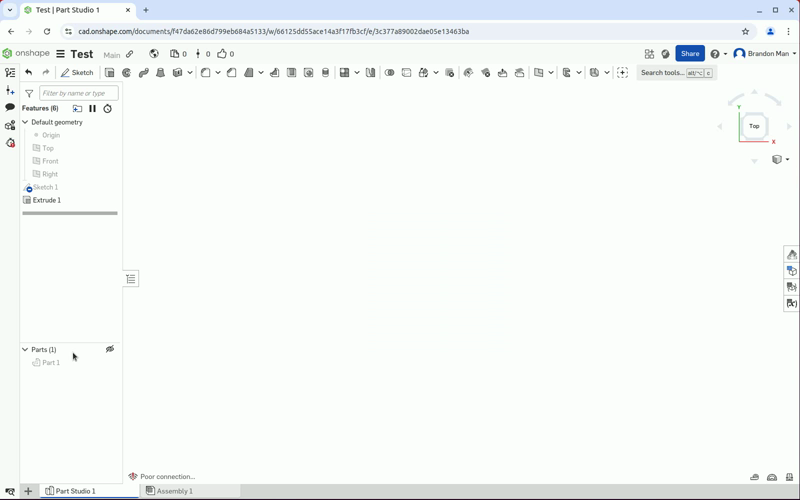
key(space)
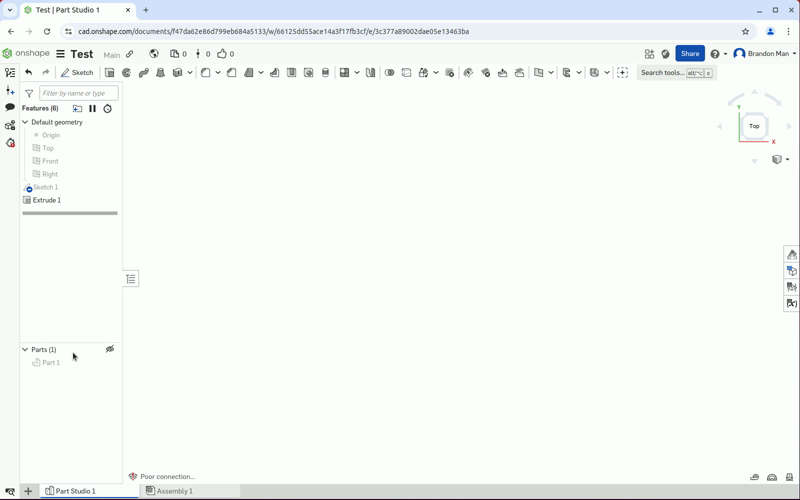
key_down(shift)
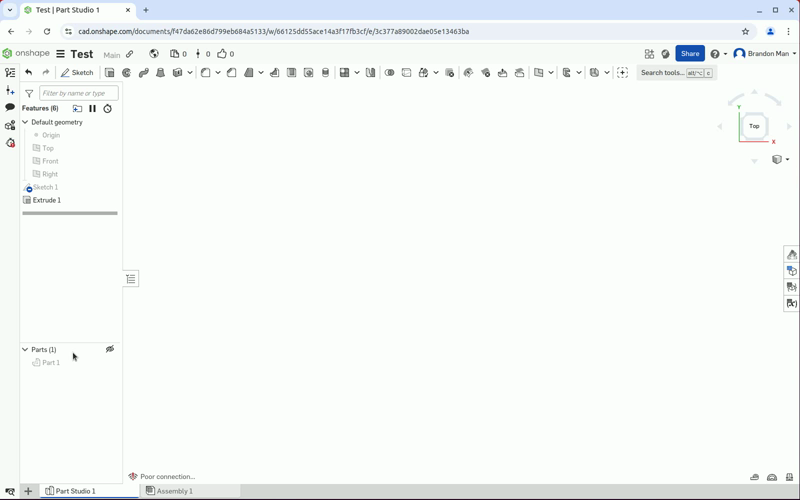
key(up)
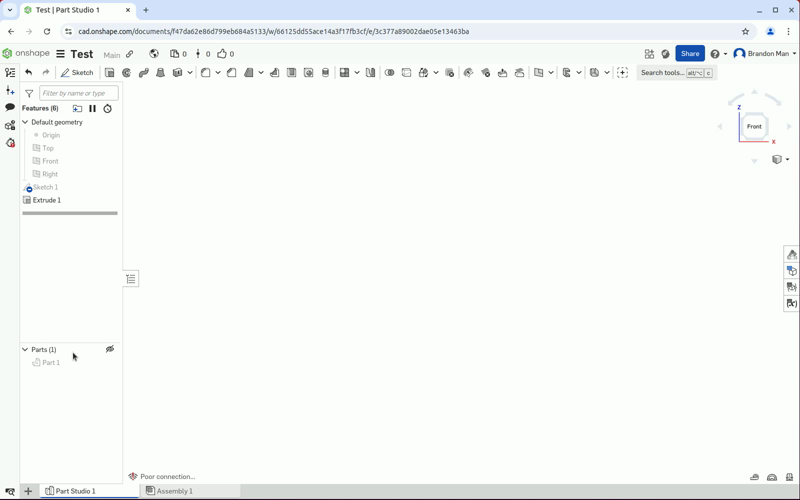
key_up(shift)
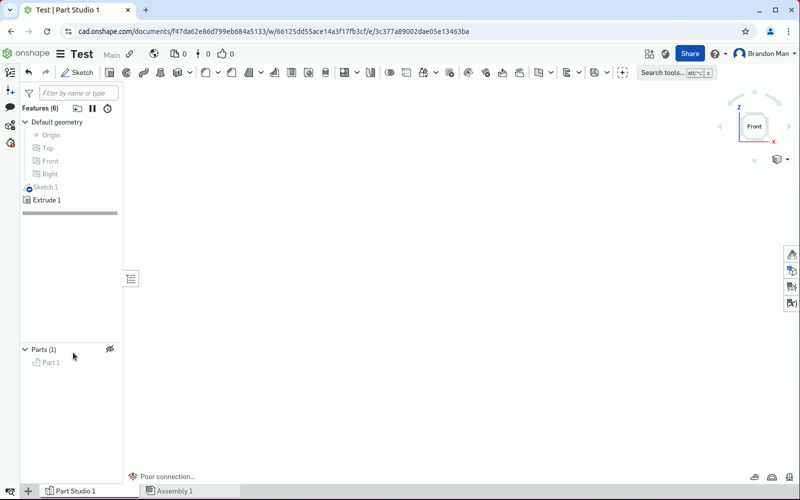
key(space)
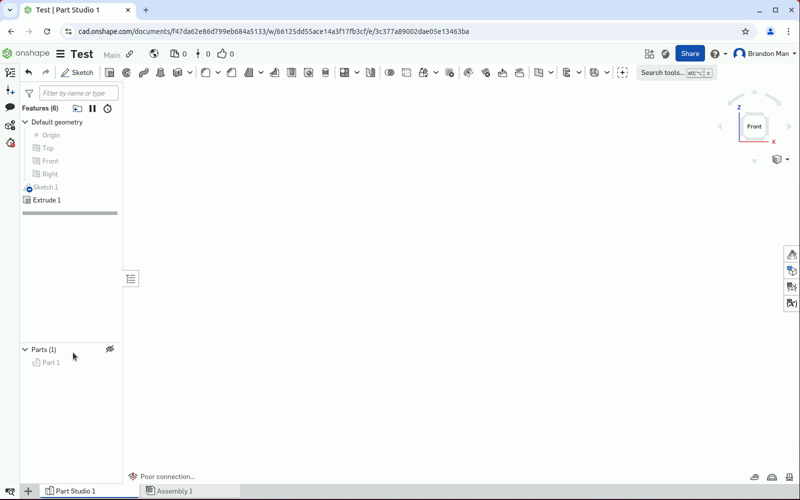
key_down(shift)
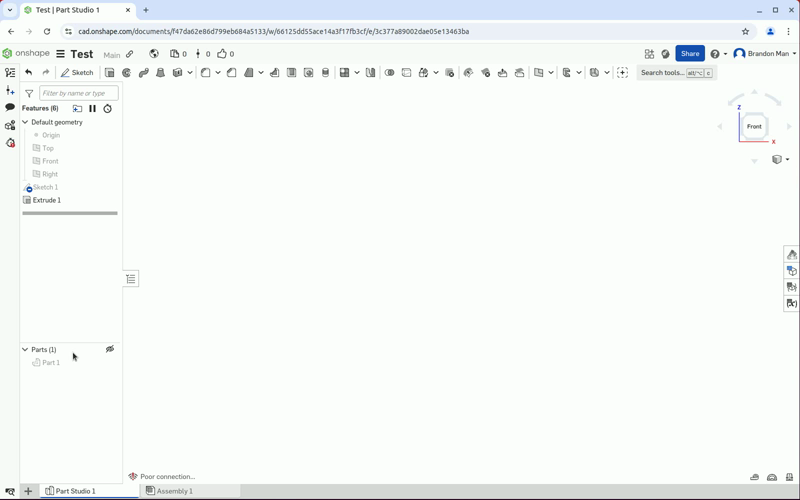
key(left)
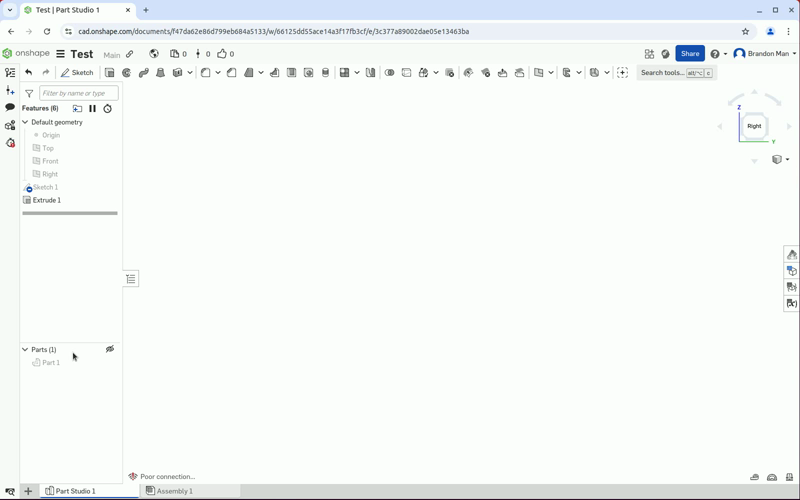
key_up(shift)
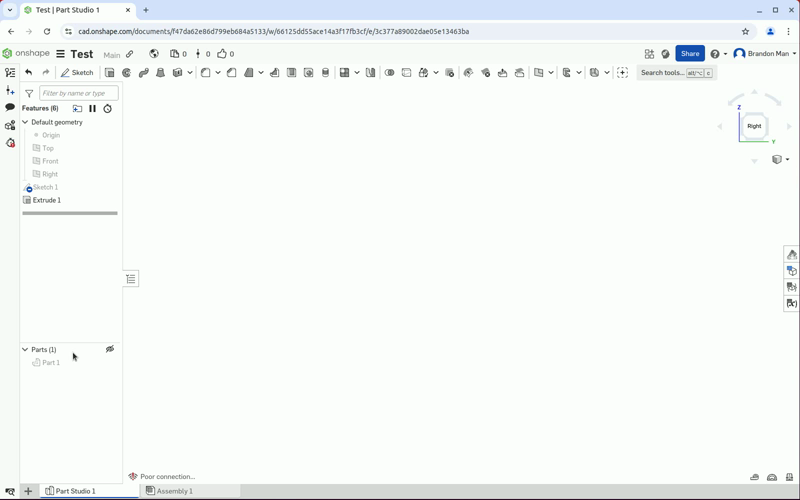
mouse_move(73, 352)
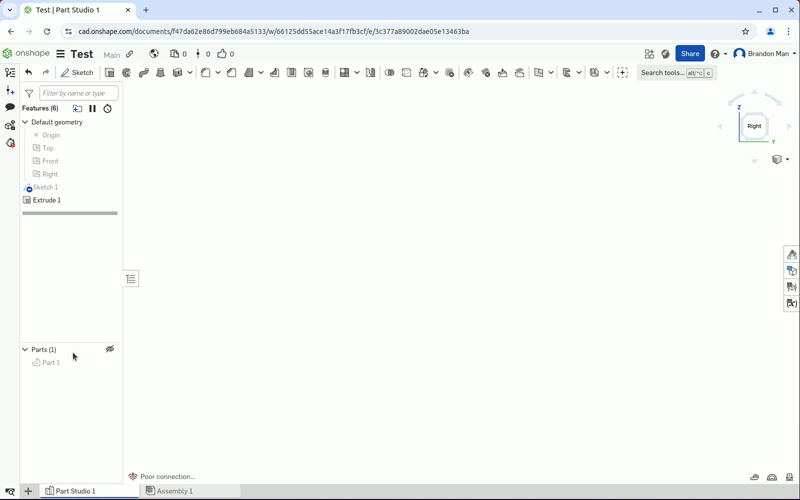
key(shift+y)
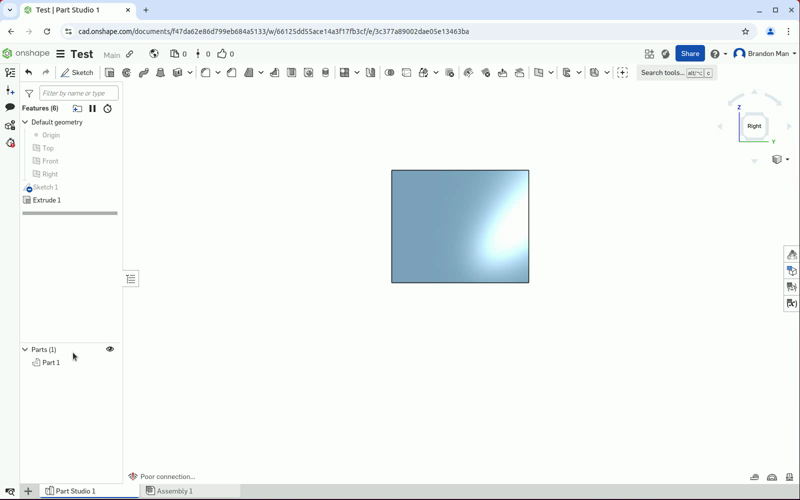
mouse_move(541, 75)
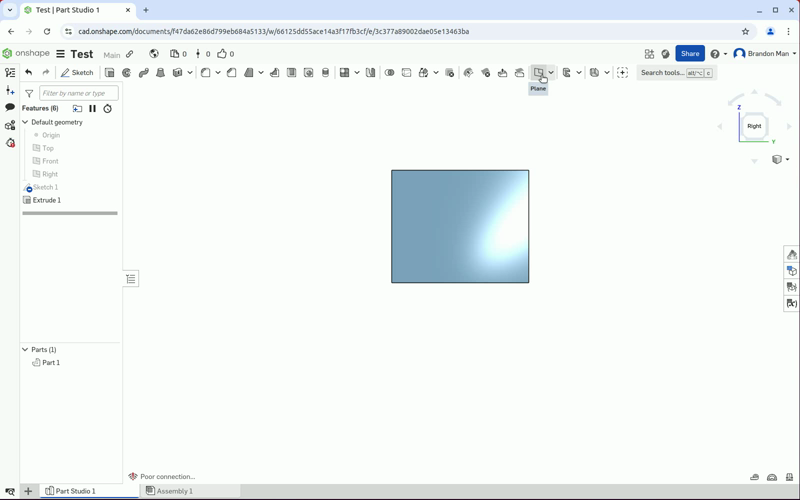
click(541, 75)
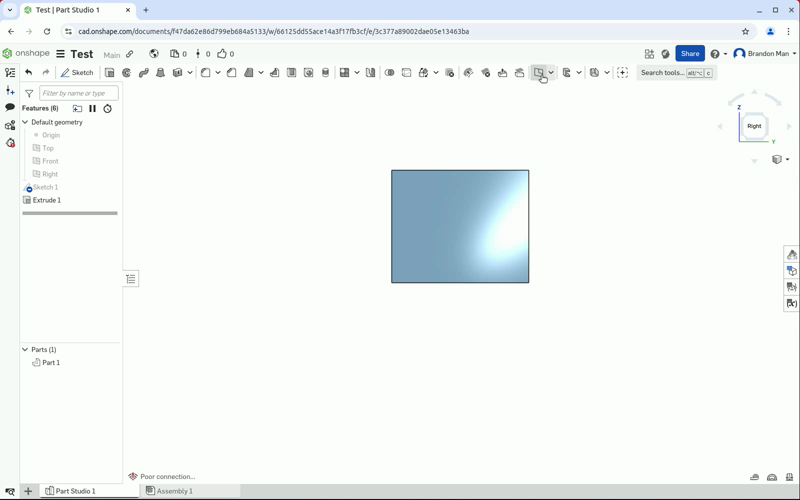
mouse_move(73, 176)
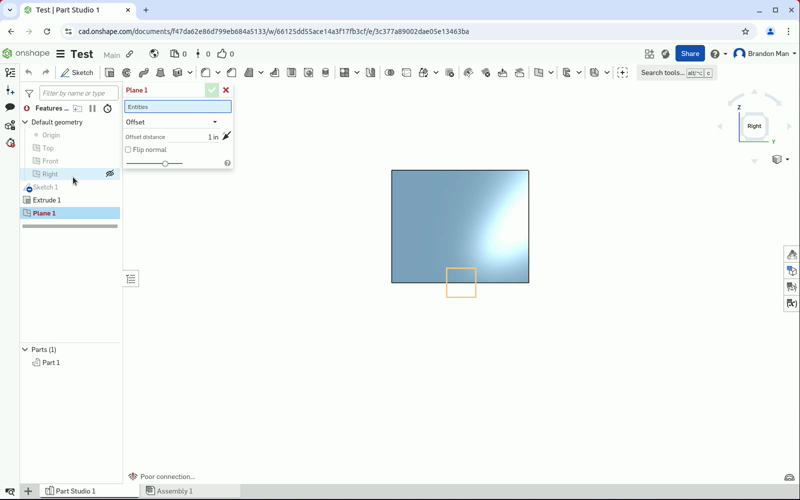
click(73, 176)
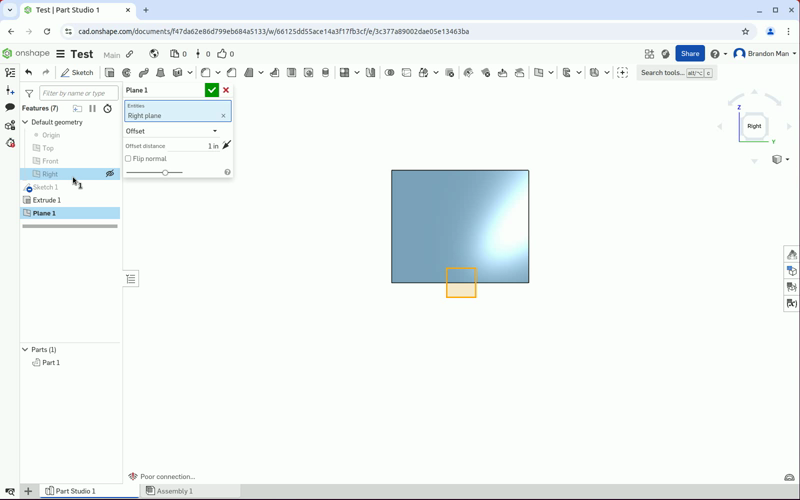
key(tab, 2)
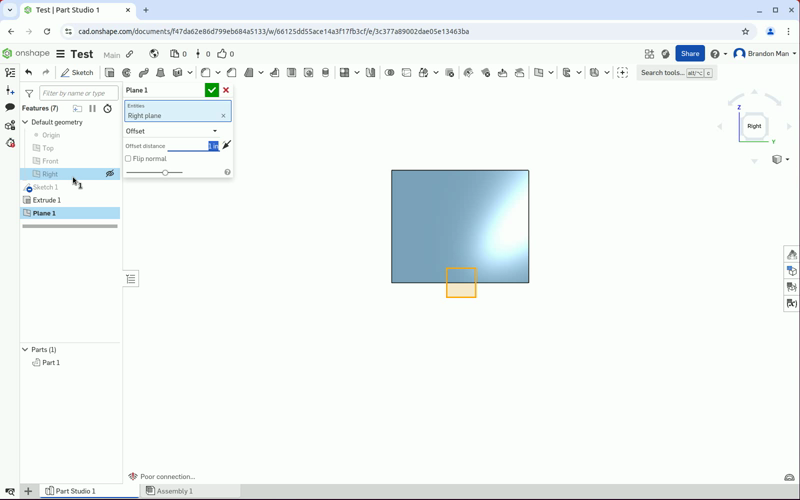
text(18.764)
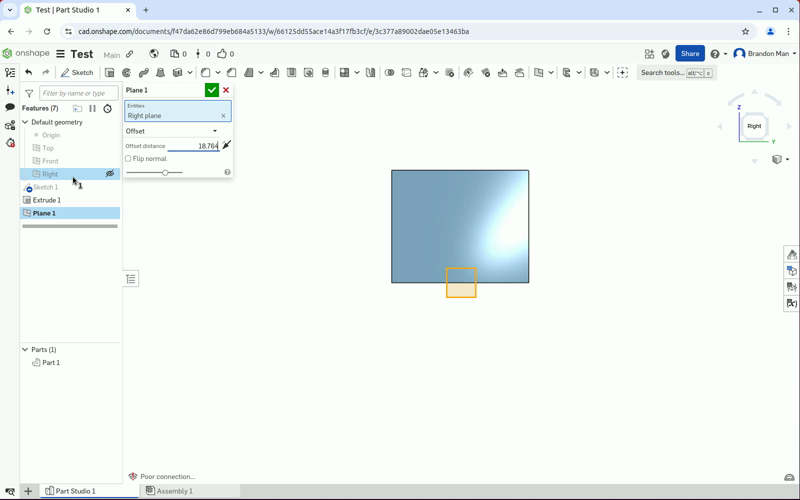
key(enter, 2)
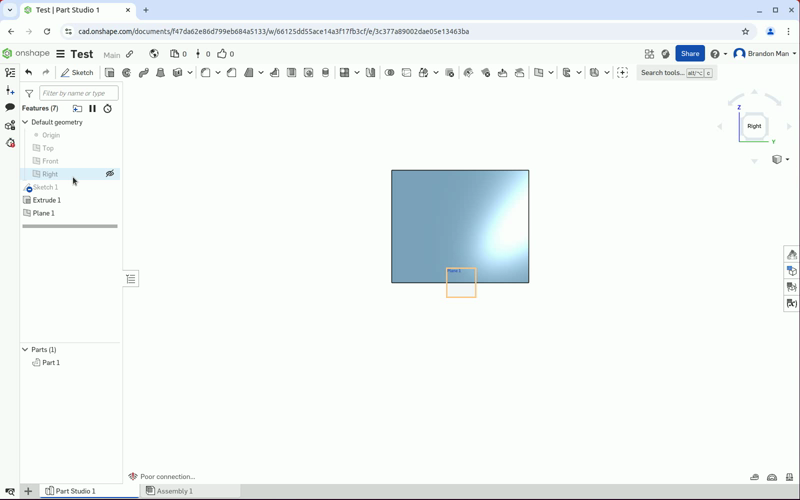
key(shift+s)
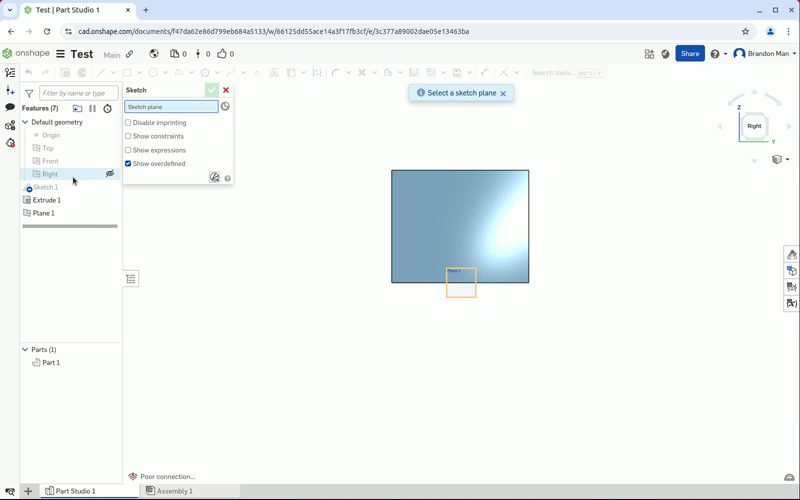
mouse_move(73, 215)
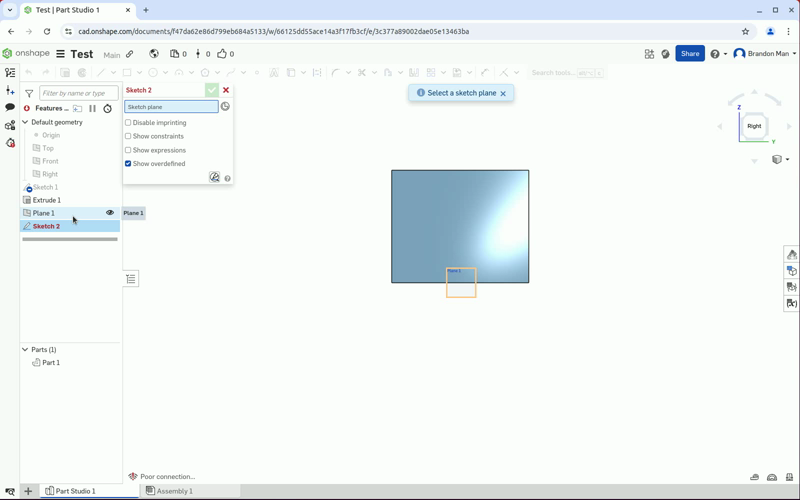
click(73, 215)
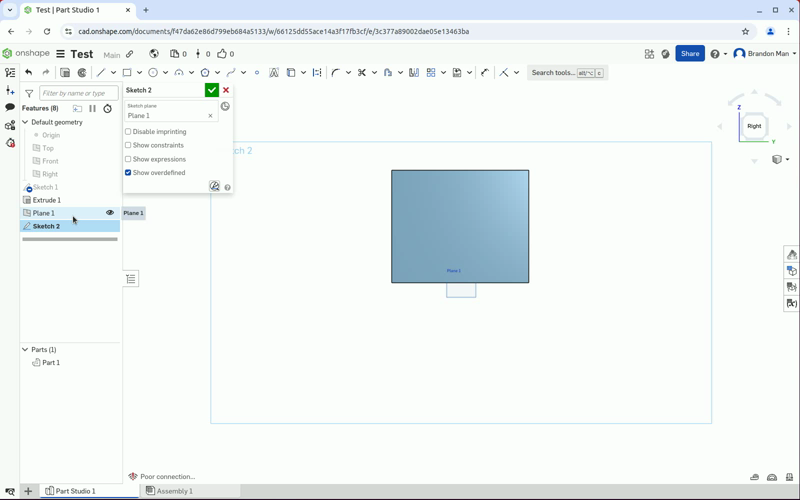
mouse_move(73, 352)
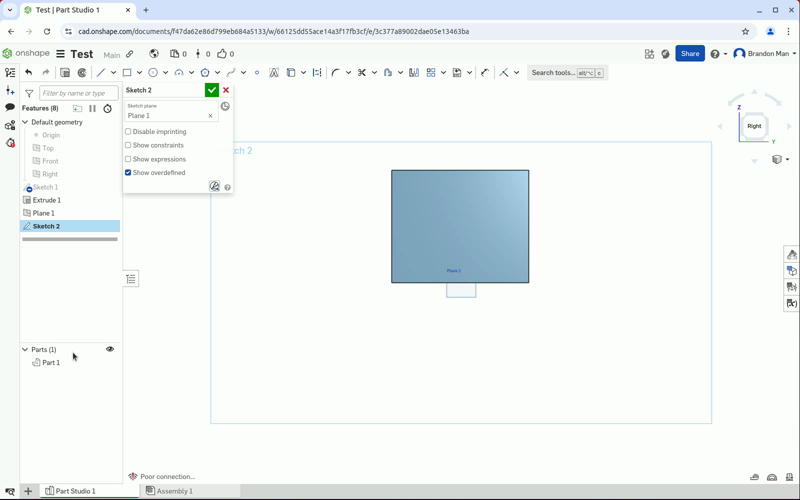
key(y)
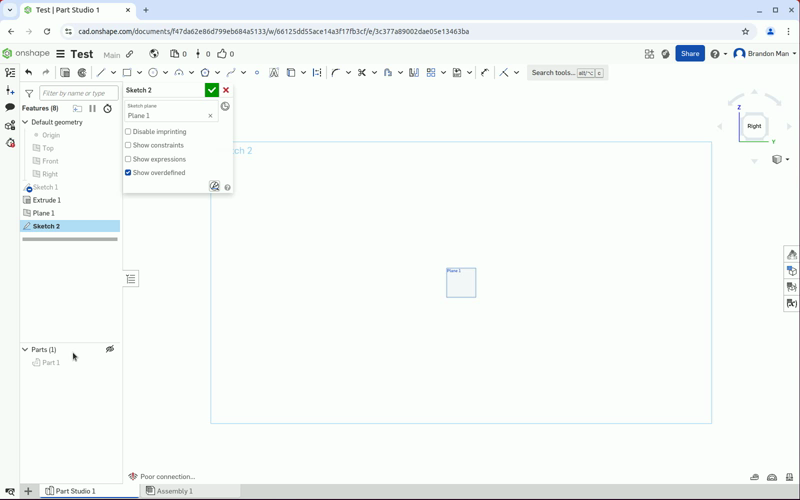
key(l)
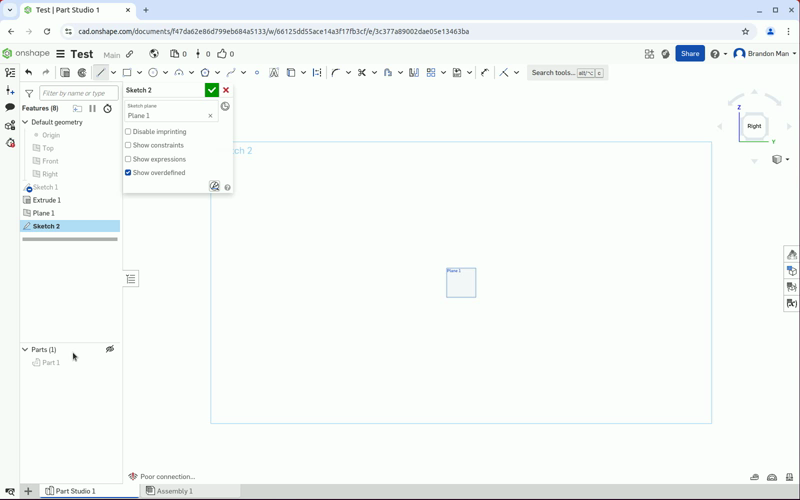
key_down(shift)
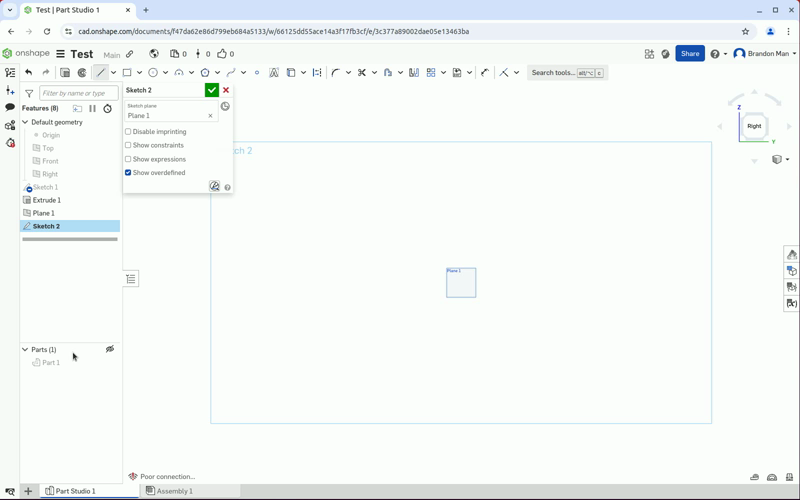
mouse_move(391, 170)
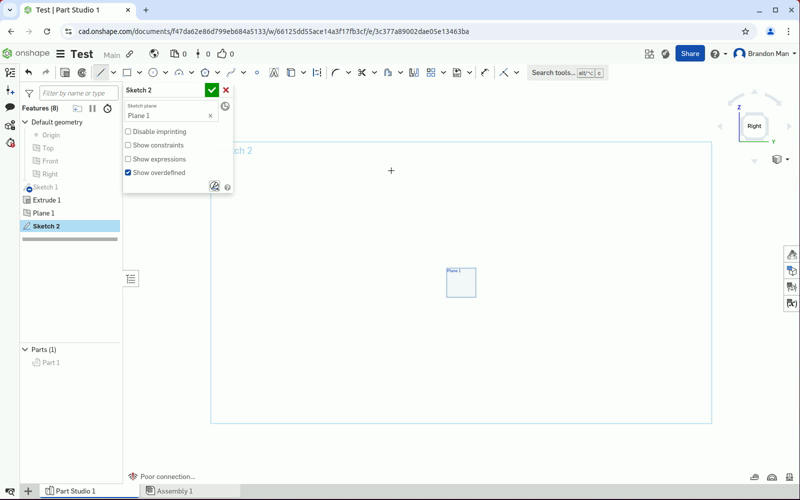
click(391, 170)
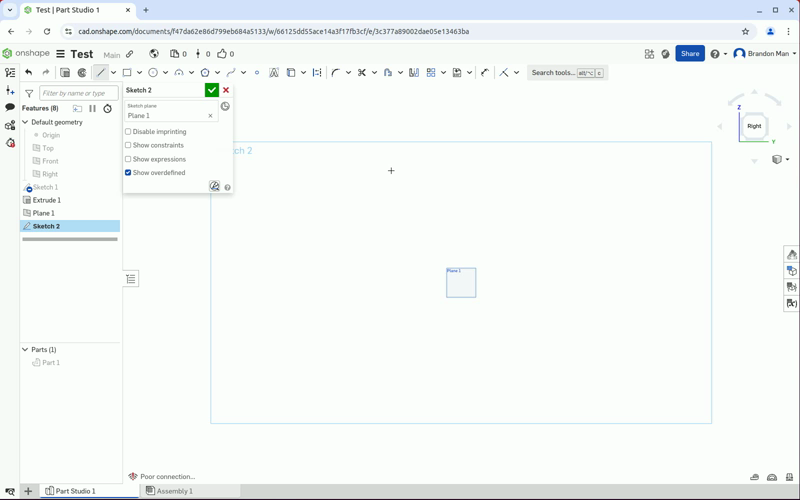
key_up(shift)
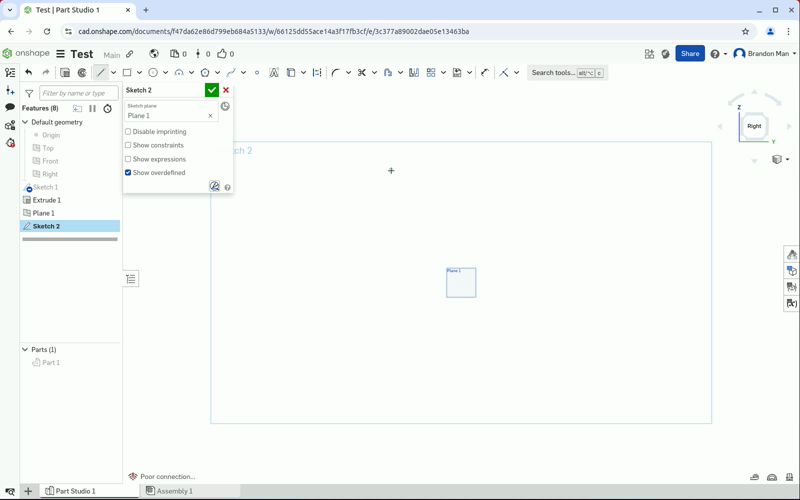
key_down(shift)
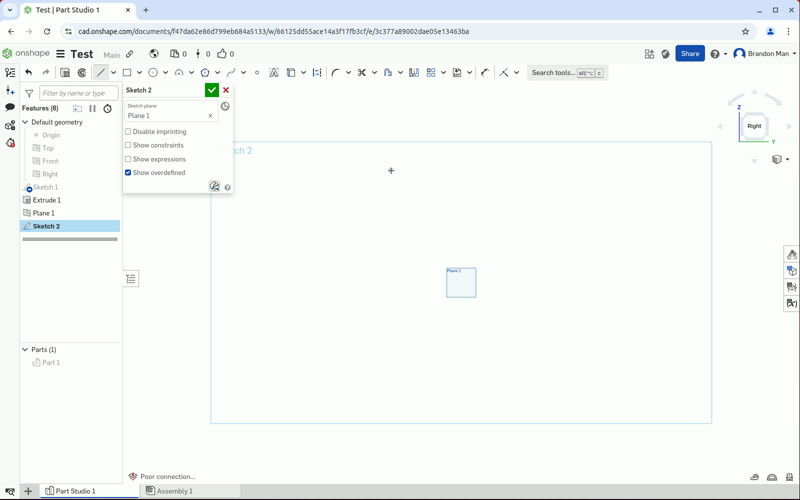
mouse_move(529, 182)
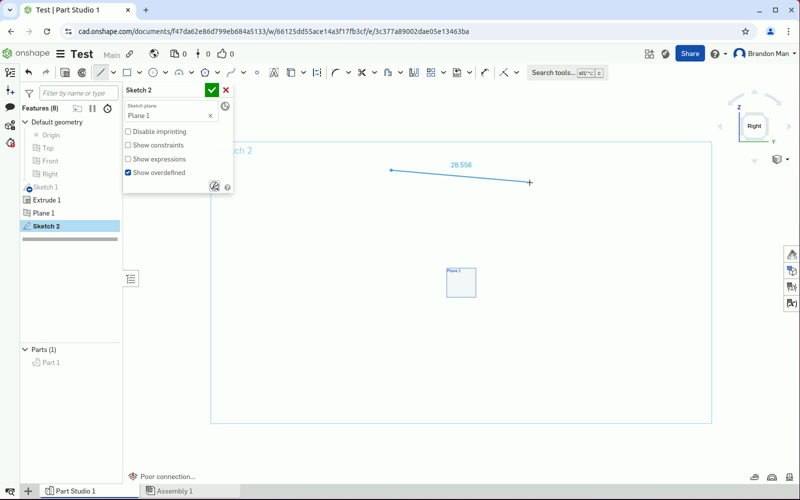
click(529, 182)
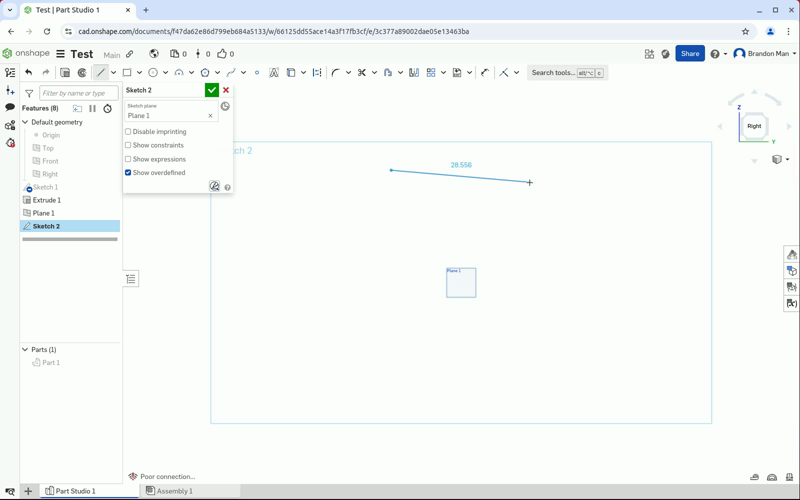
key_up(shift)
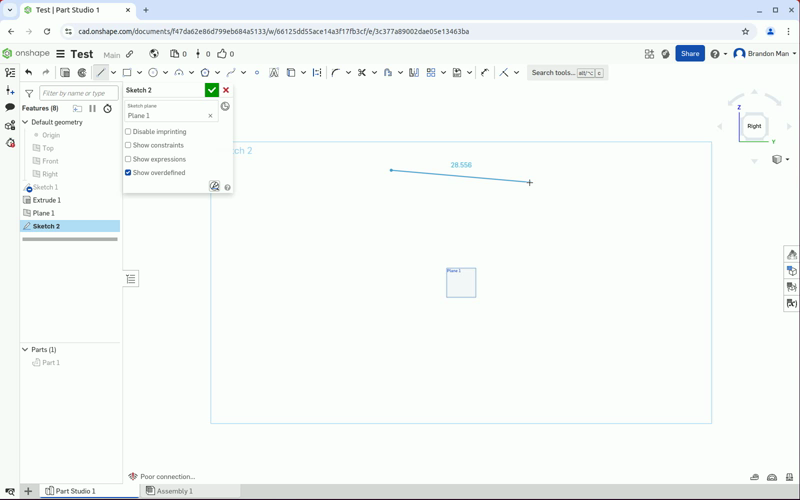
key_down(shift)
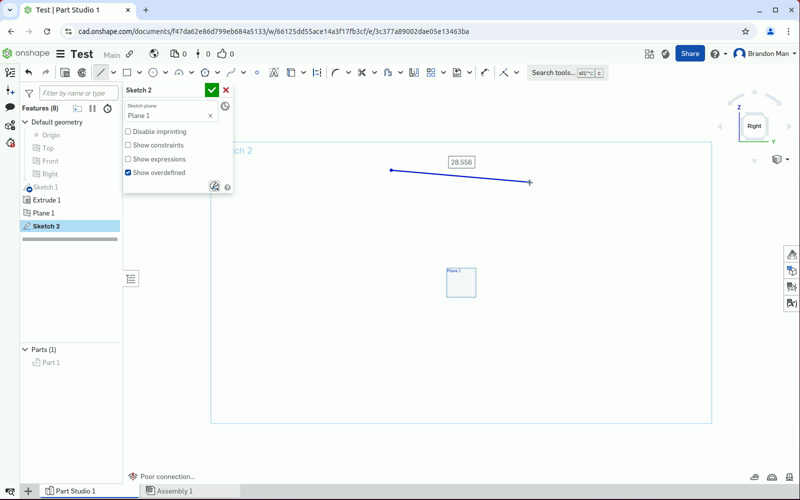
mouse_move(559, 182)
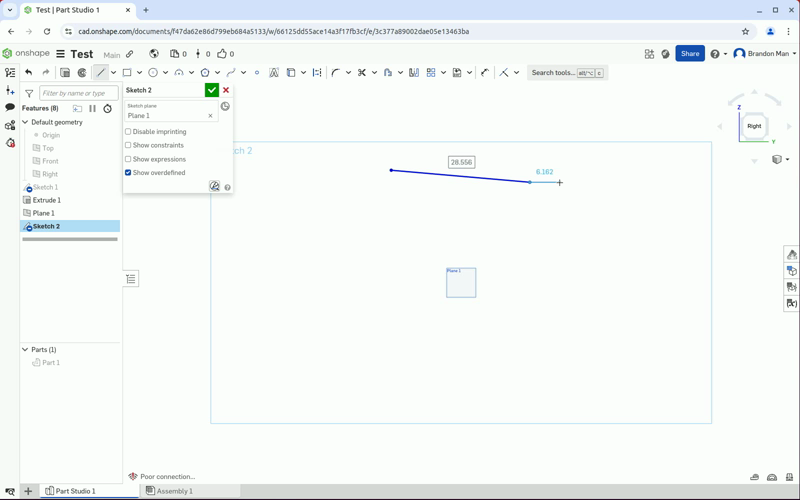
mouse_move(529, 170)
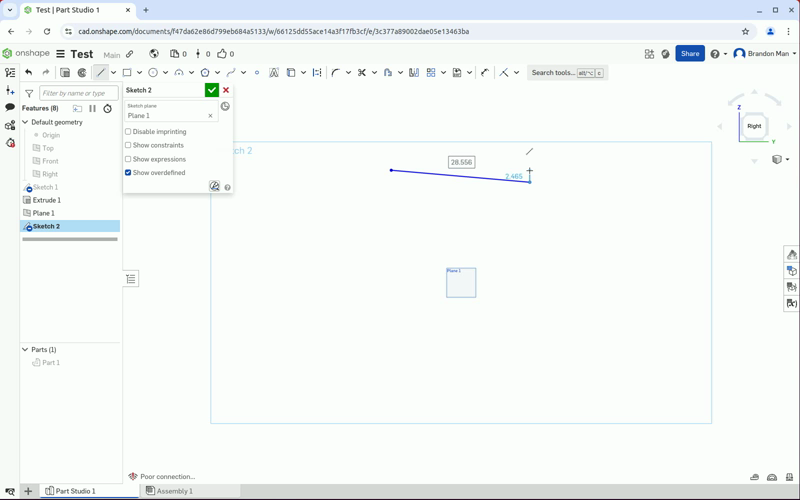
click(529, 170)
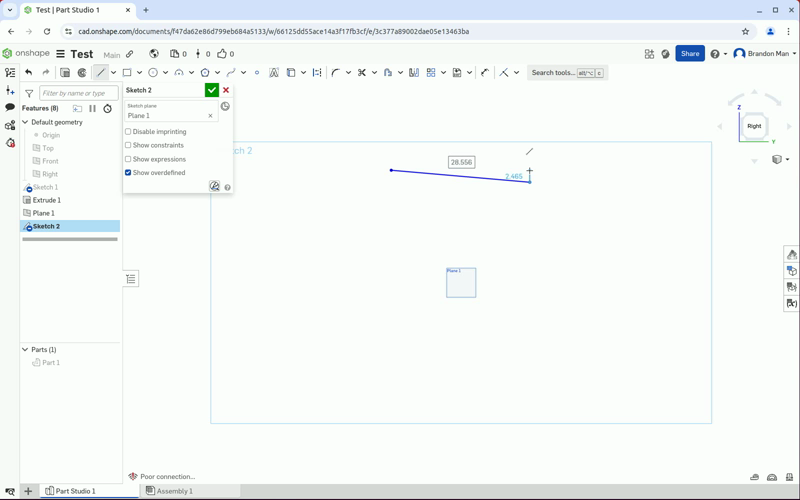
key_up(shift)
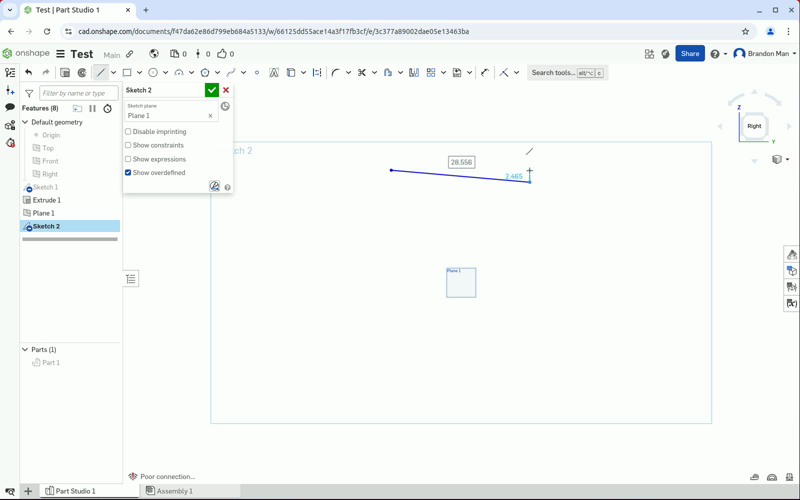
key_down(shift)
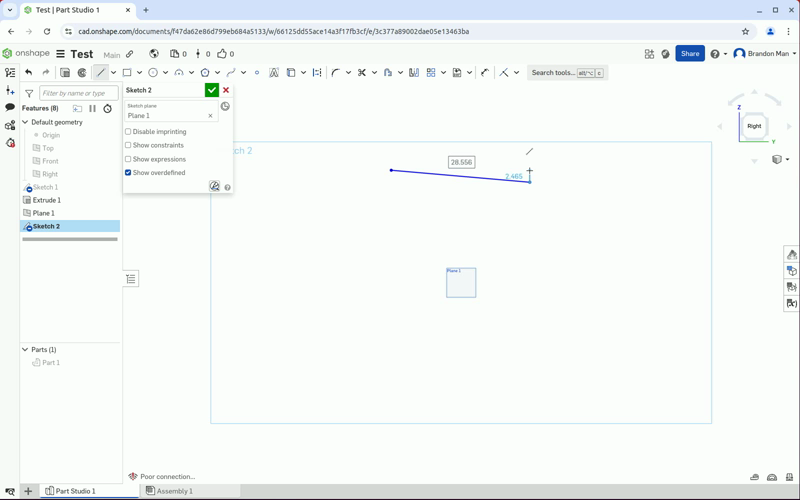
mouse_move(391, 170)
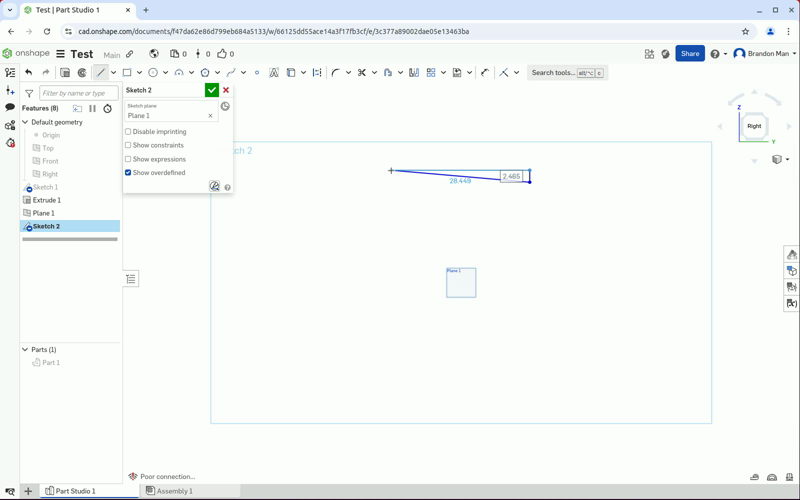
key_up(shift)
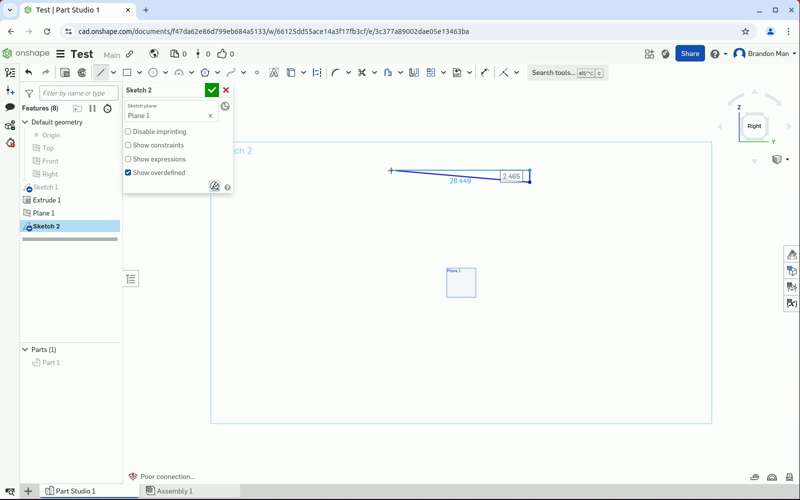
click(391, 170)
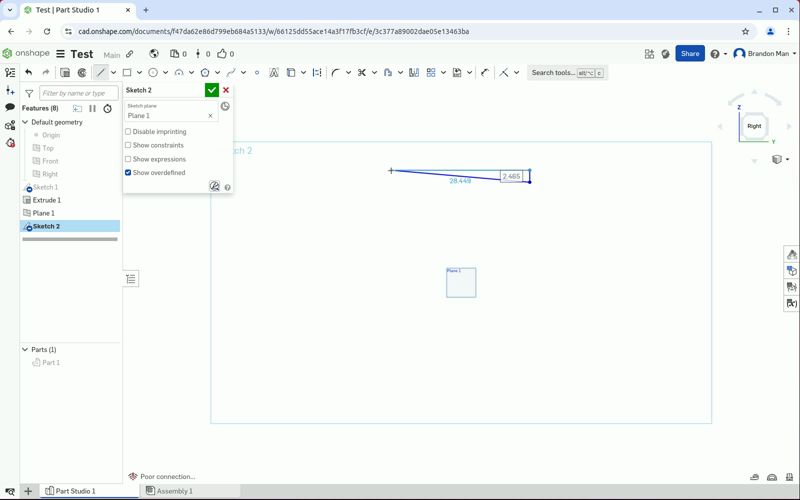
key(esc)
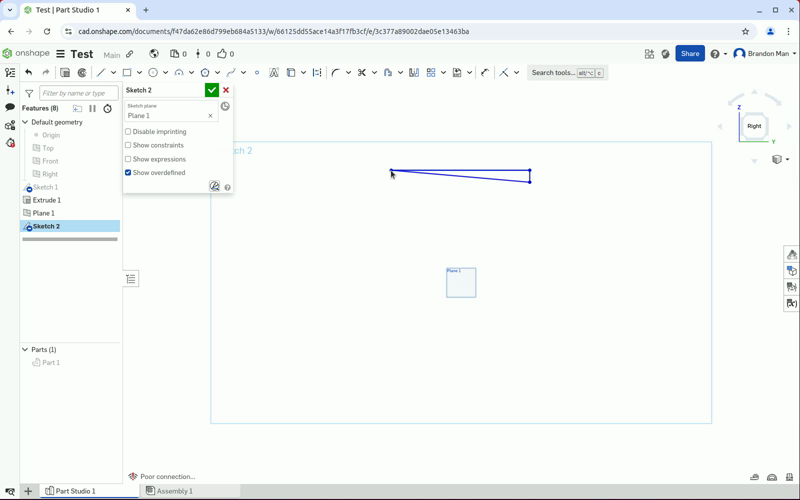
mouse_move(503, 170)
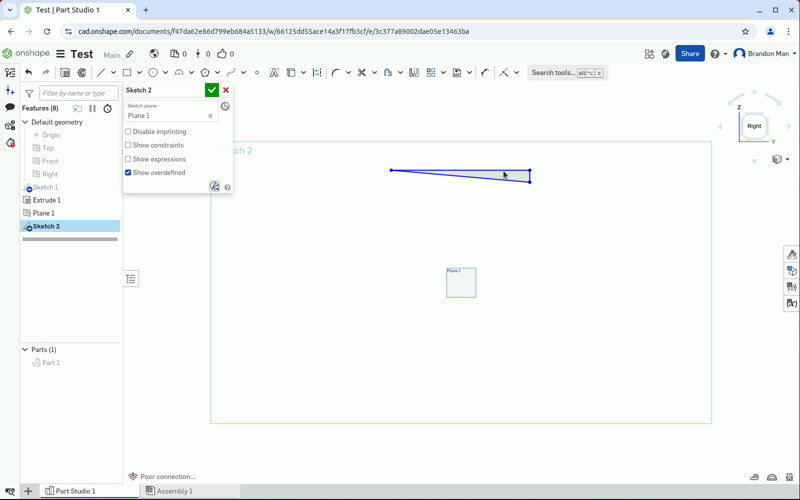
scroll(6)
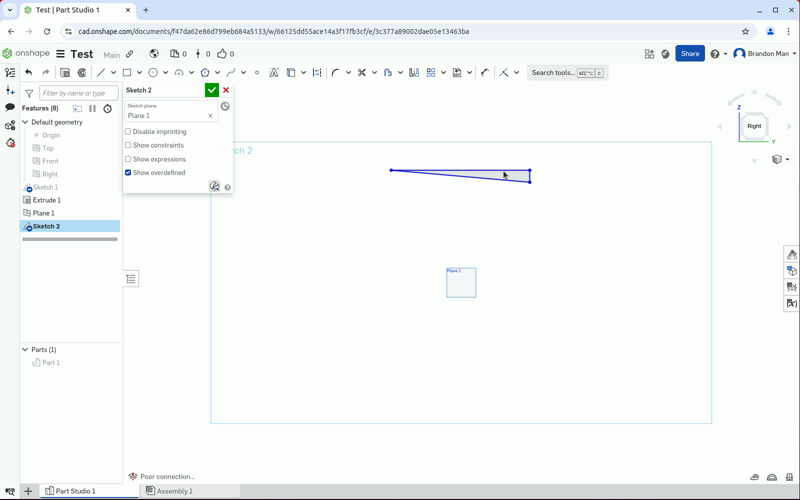
scroll(6)
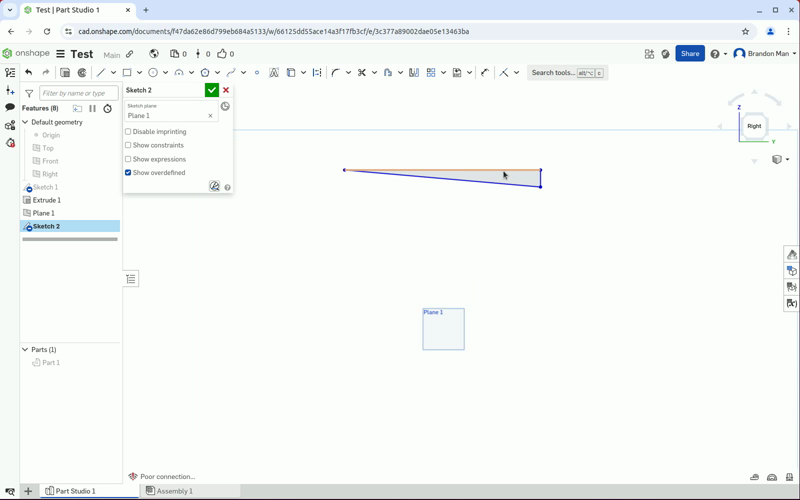
scroll(6)
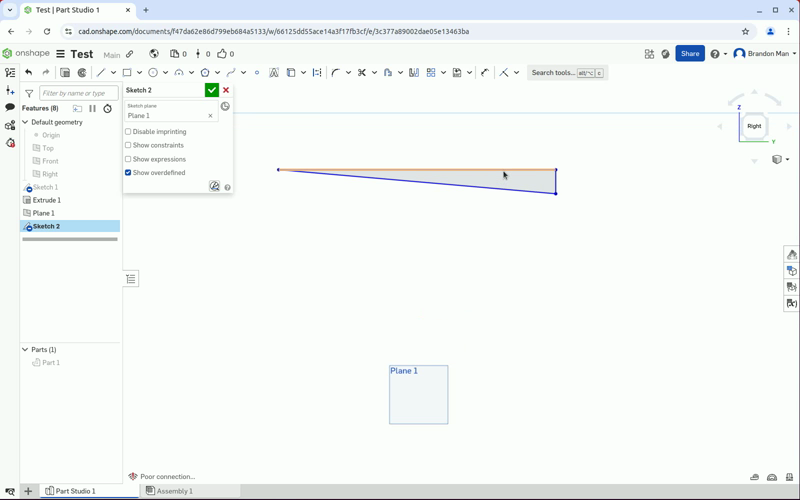
scroll(6)
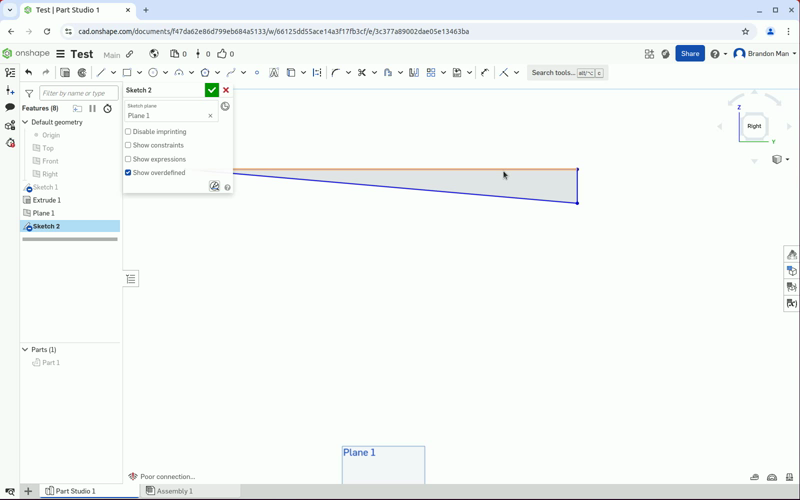
scroll(6)
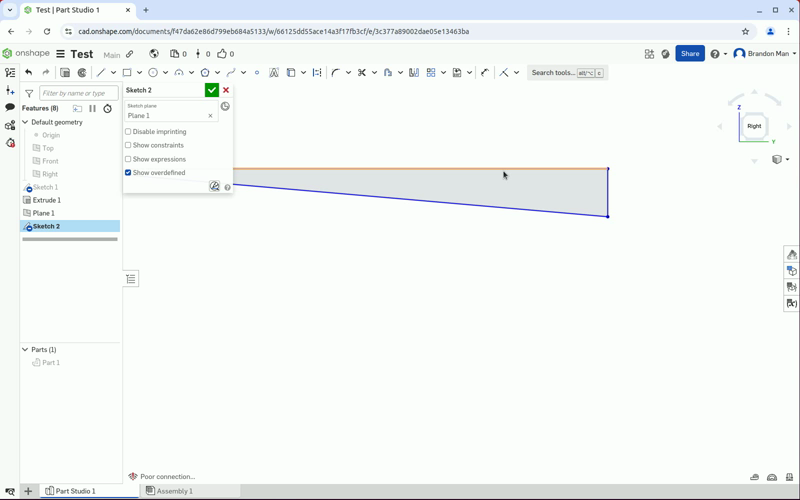
scroll(6)
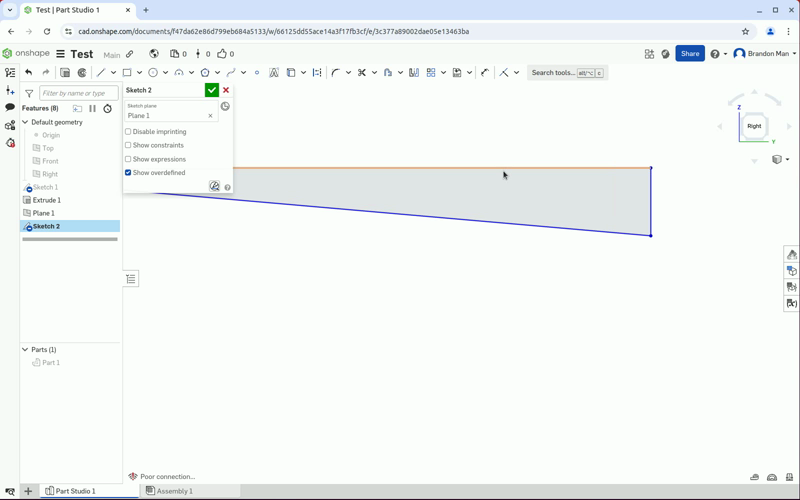
scroll(6)
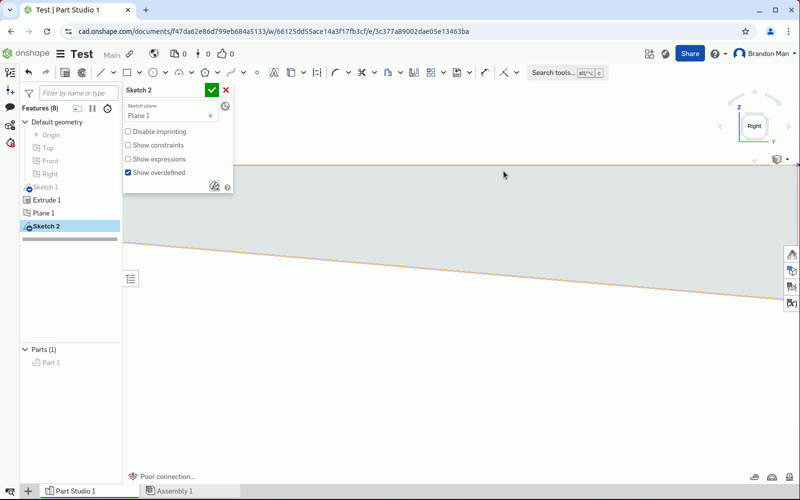
click(503, 170)
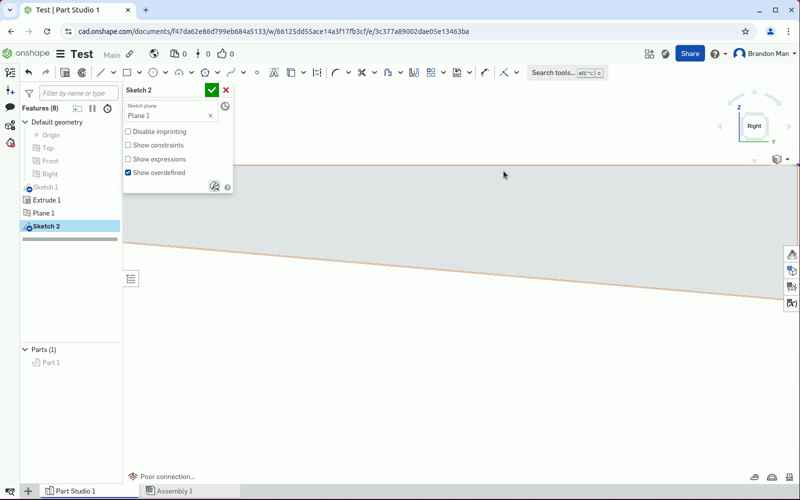
scroll(-6)
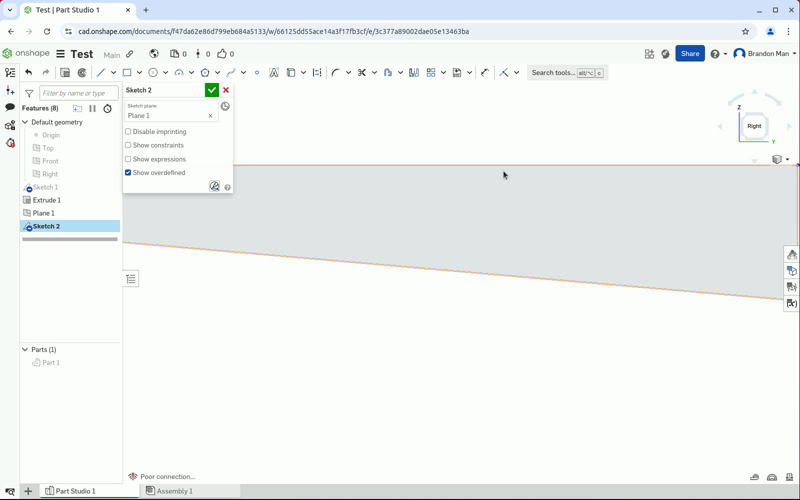
scroll(-6)
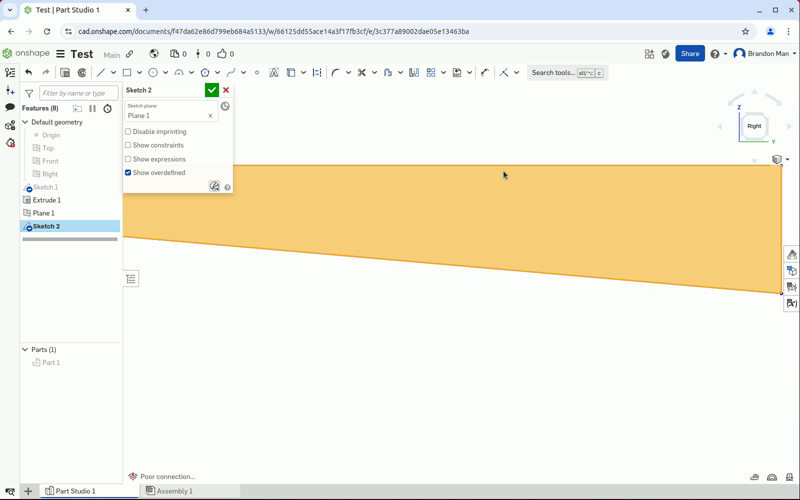
scroll(-6)
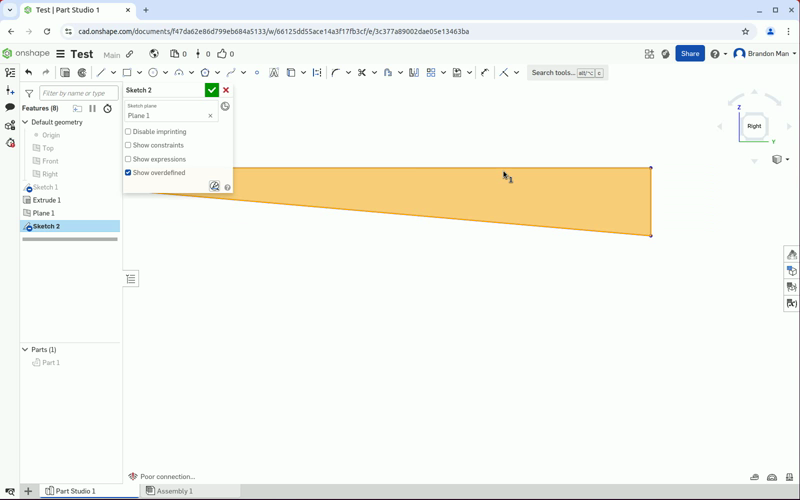
scroll(-6)
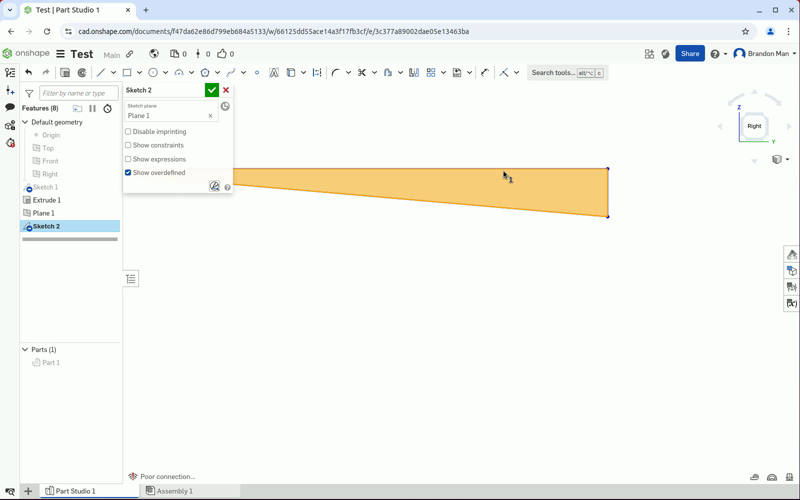
scroll(-6)
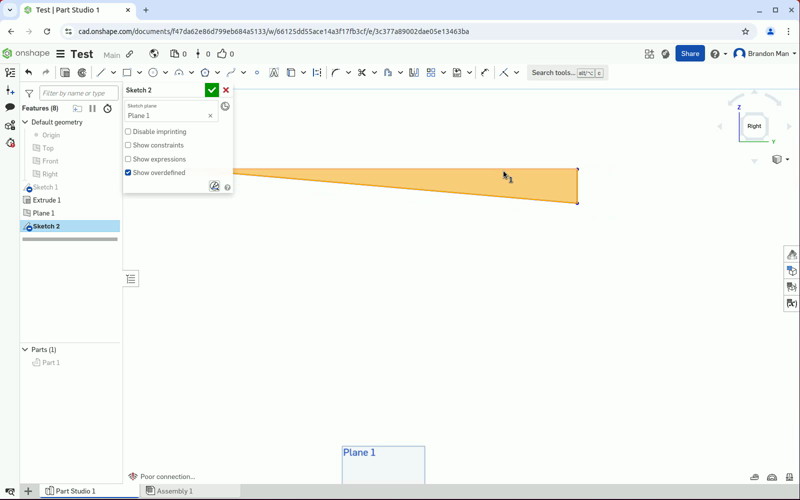
scroll(-6)
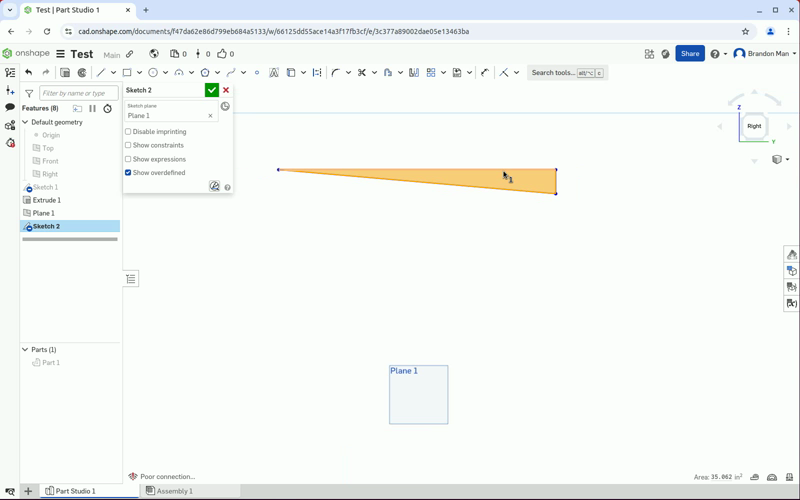
scroll(-6)
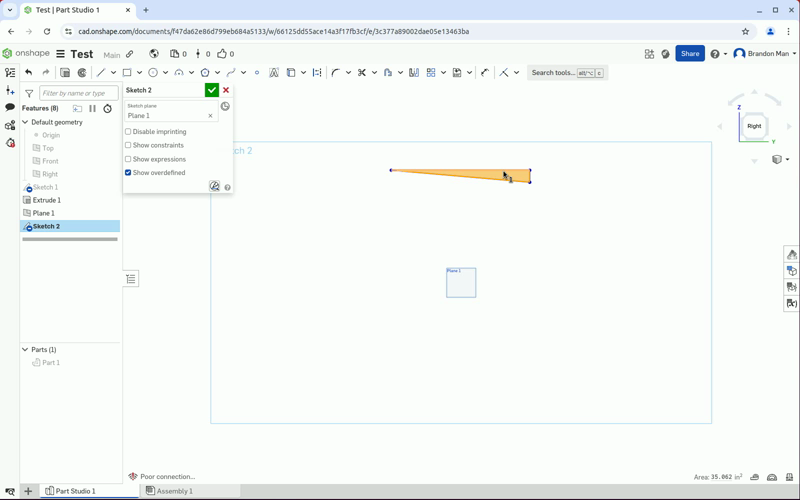
mouse_move(73, 352)
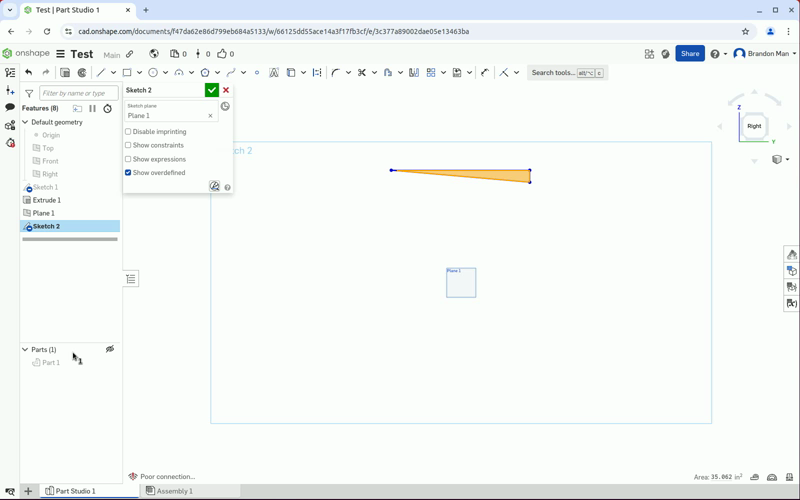
key(shift+y)
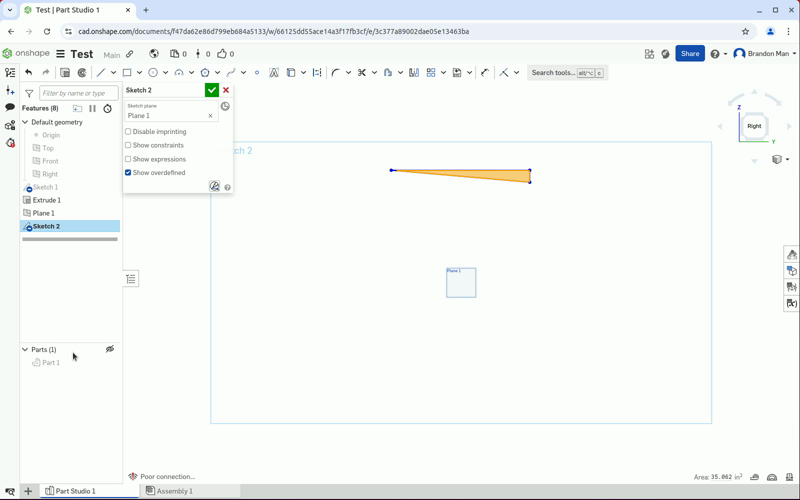
key(shift+e)
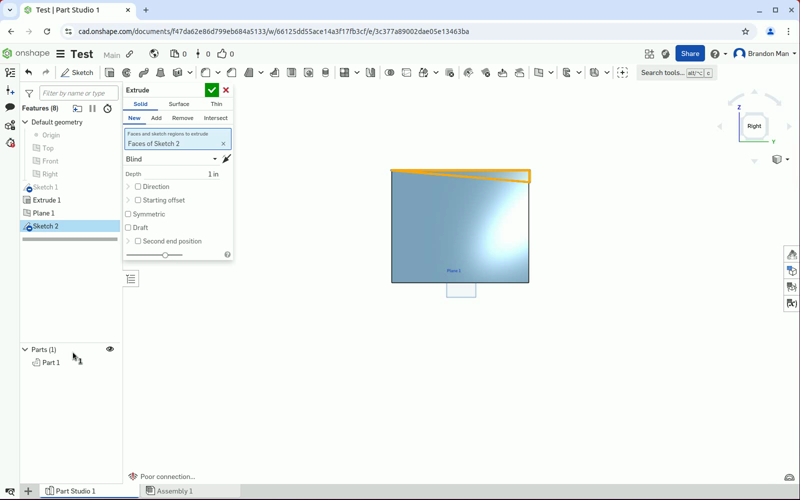
mouse_move(143, 106)
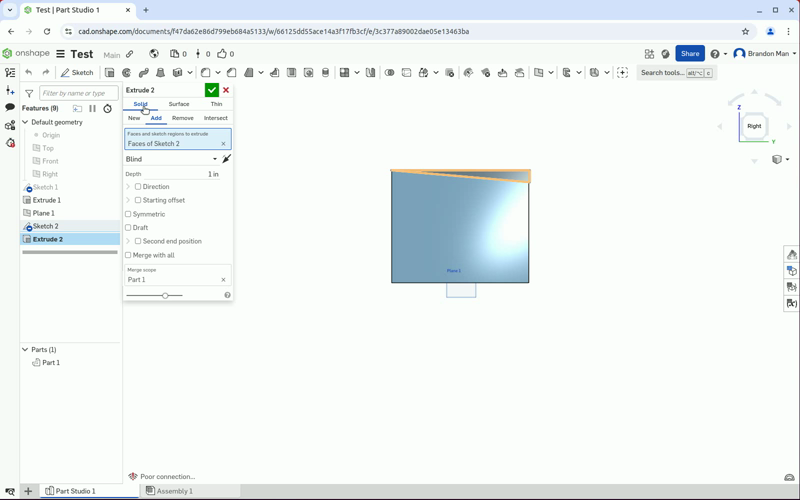
click(143, 106)
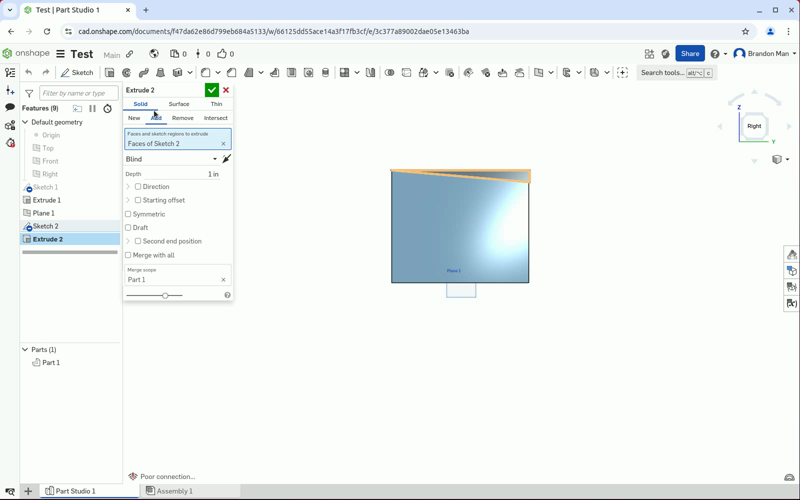
mouse_move(186, 120)
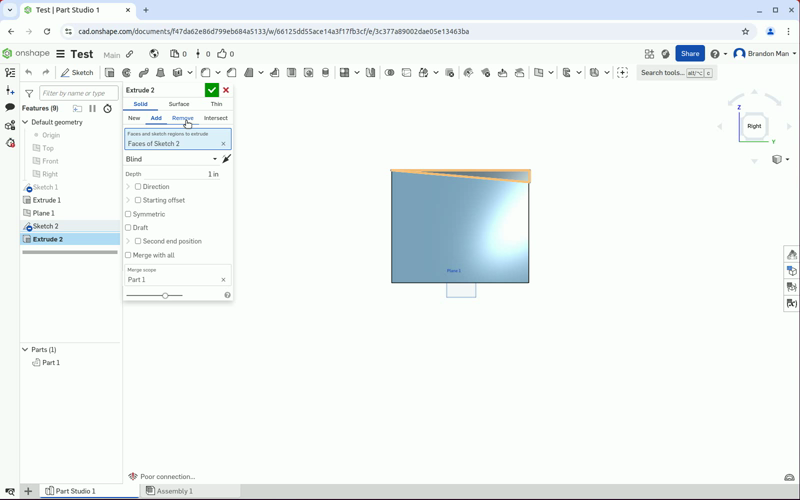
click(186, 120)
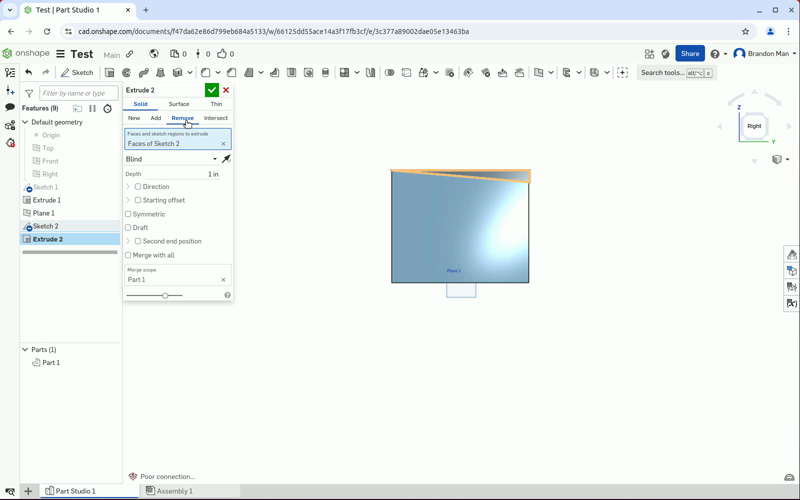
key(tab, 4)
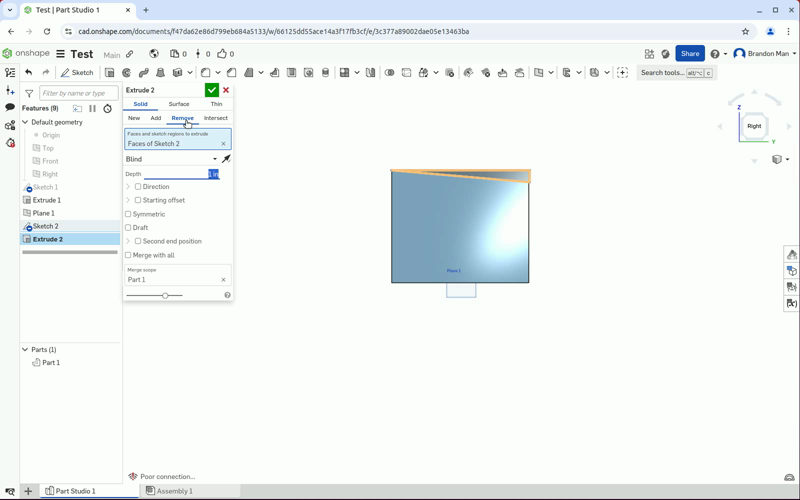
text(30.811)
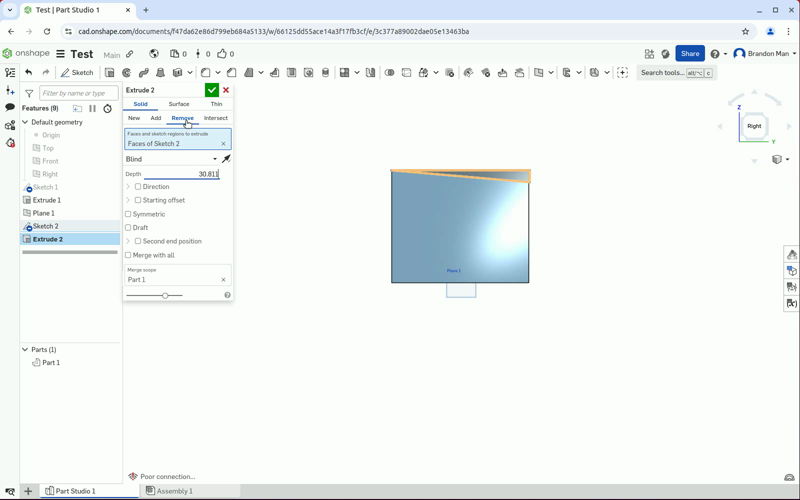
key(tab, 6)
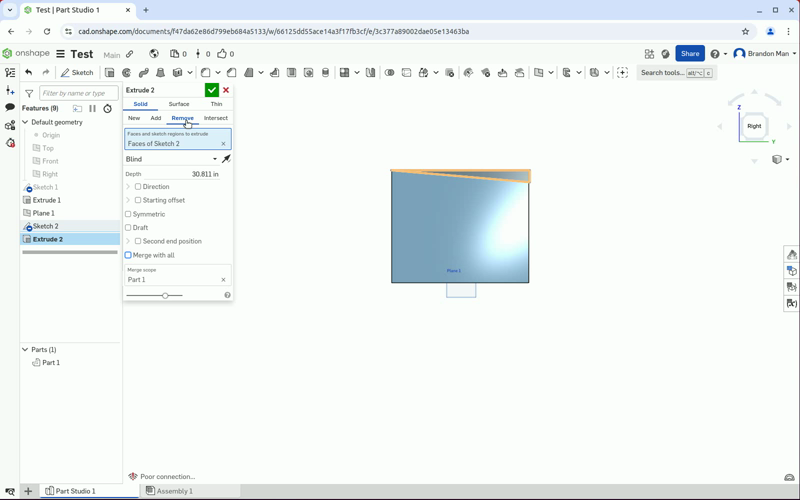
key(space)
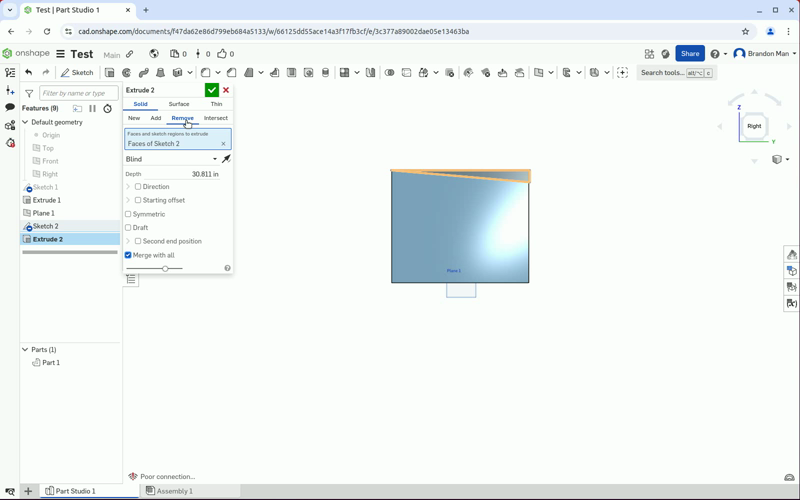
key(enter)
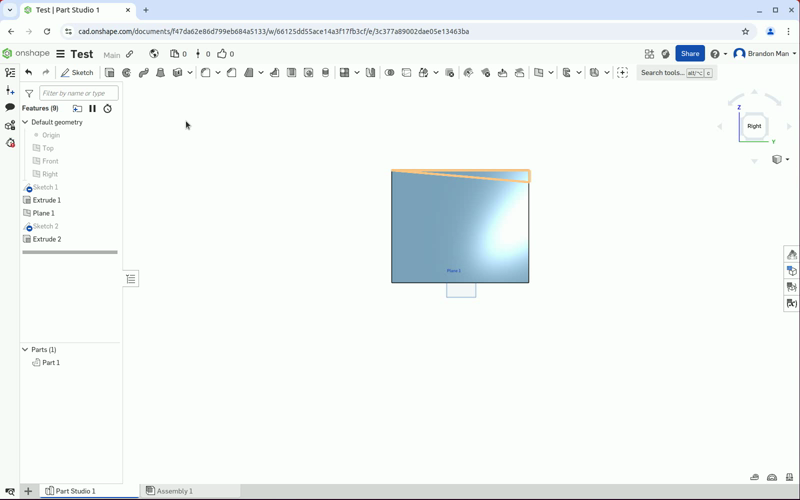
key(shift+h)
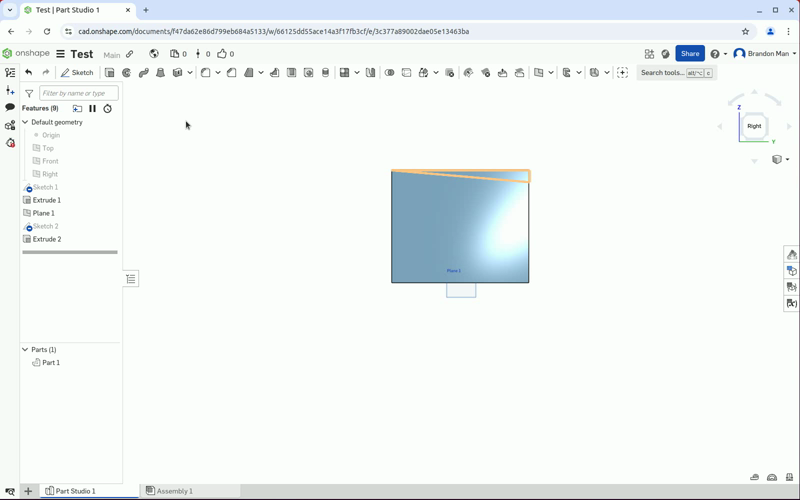
key(shift+h)
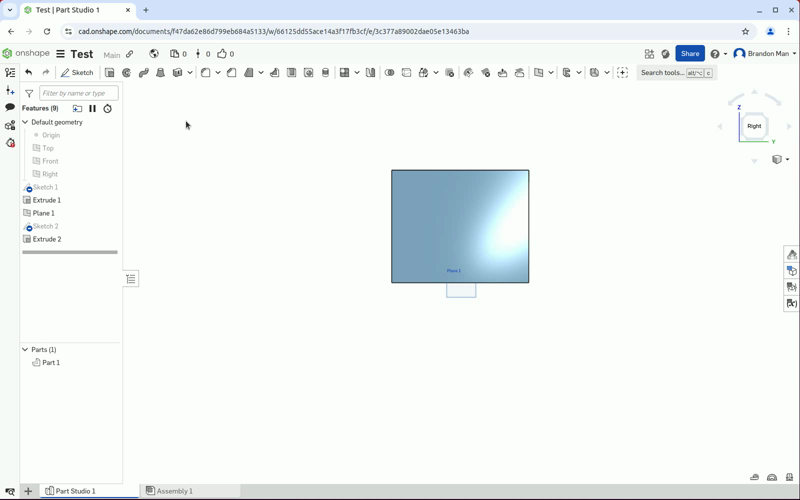
mouse_move(73, 189)
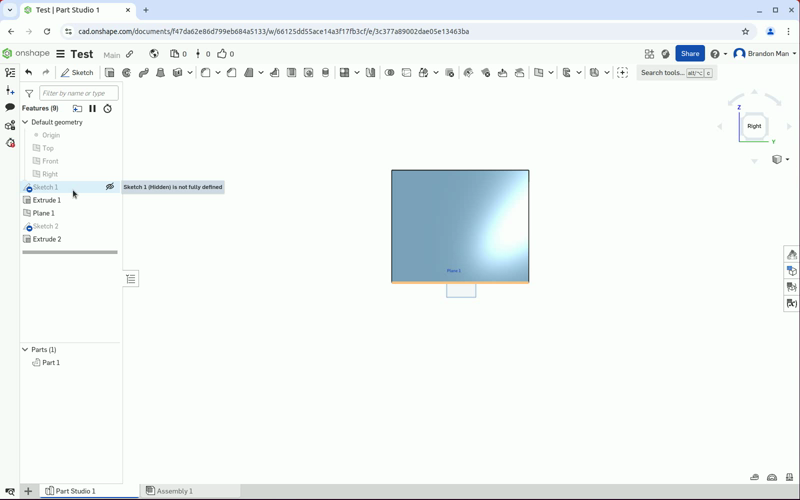
click(73, 189)
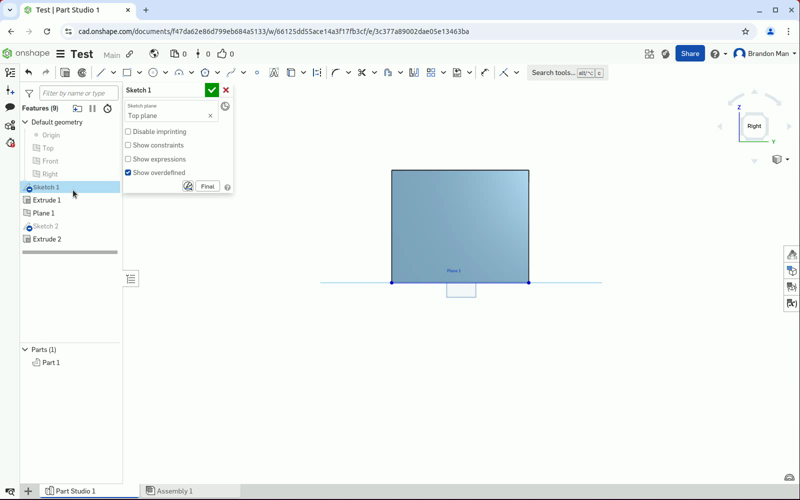
mouse_move(229, 92)
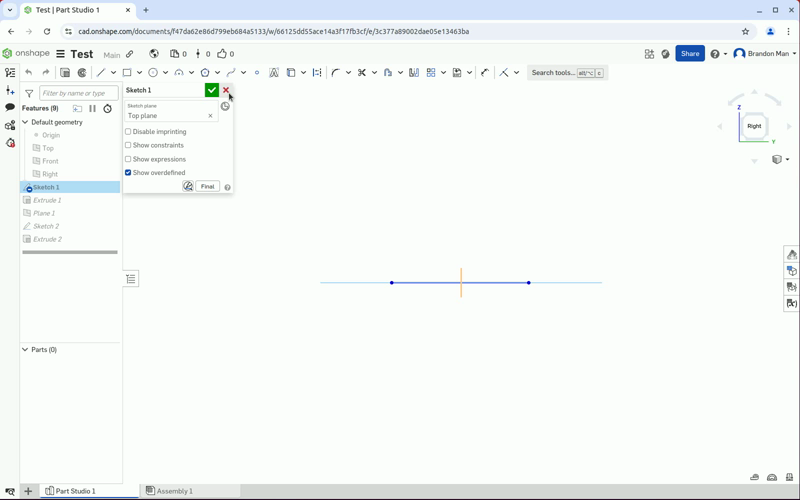
click(229, 92)
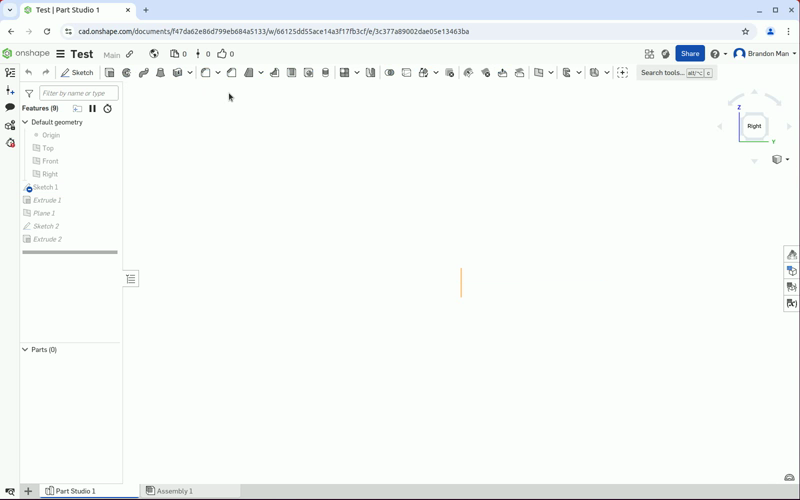
mouse_move(73, 352)
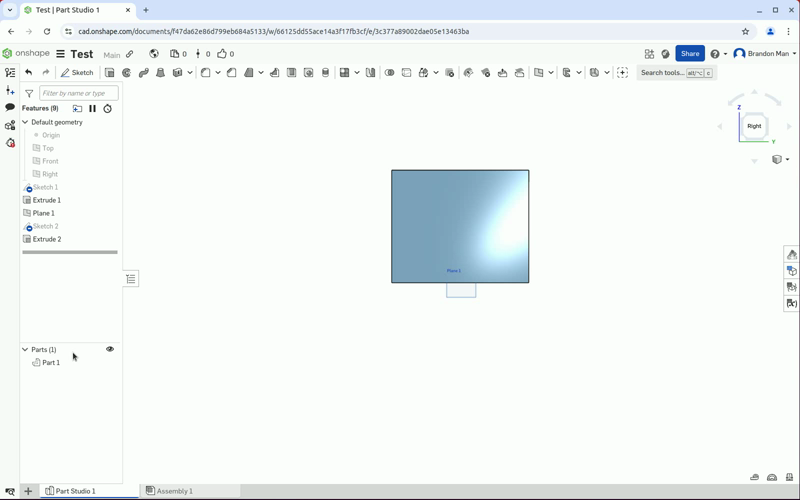
key(y)
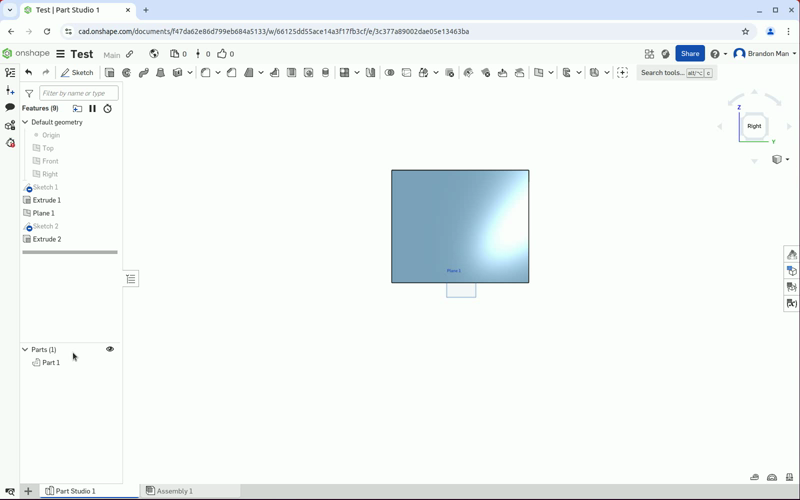
key(shift+p)
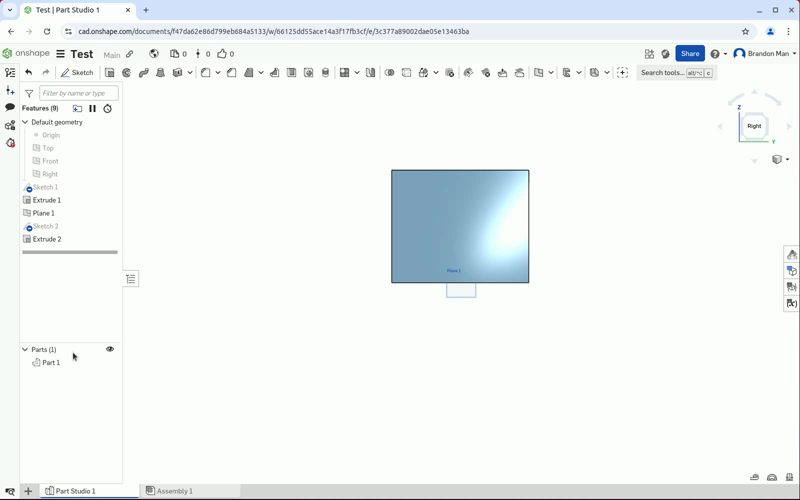
key(space)
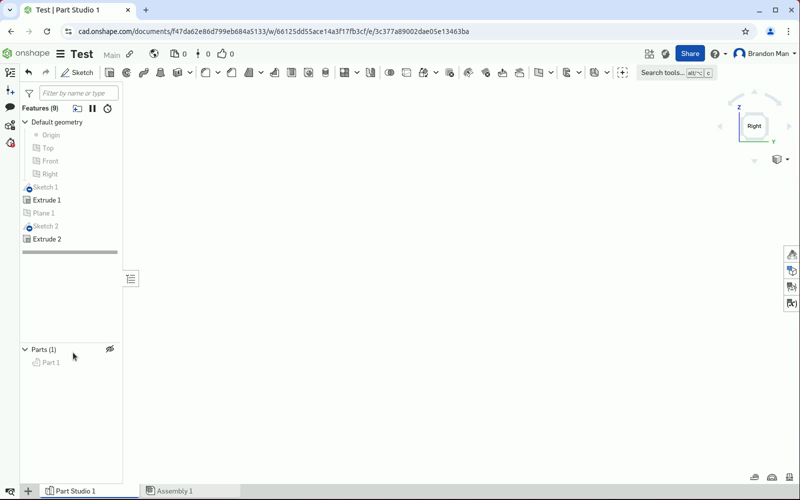
key_down(shift)
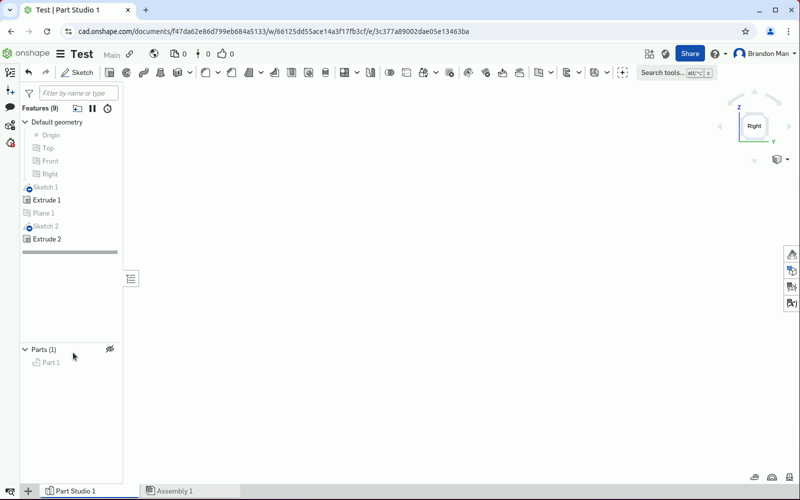
key(right)
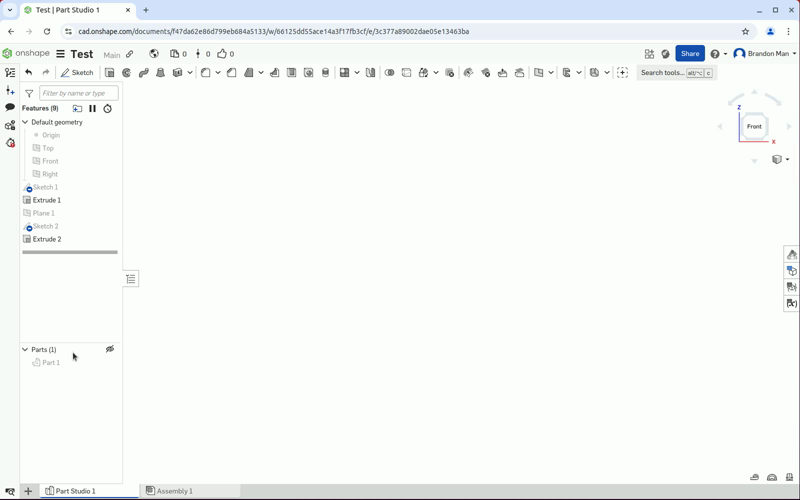
key_up(shift)
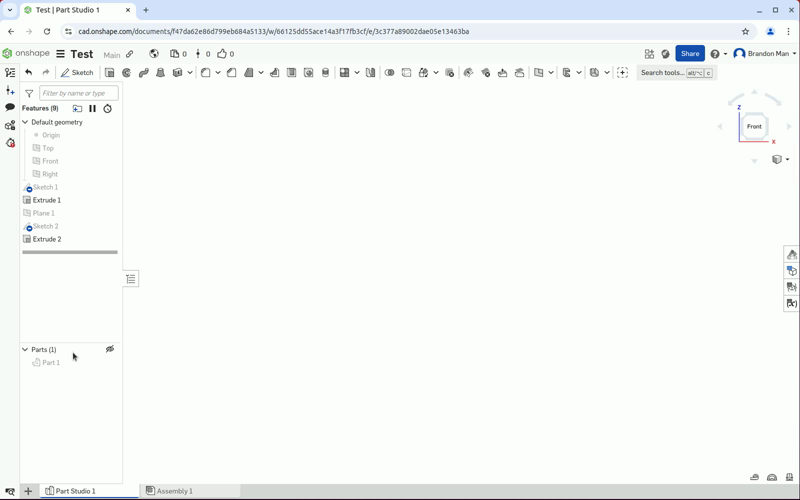
mouse_move(73, 352)
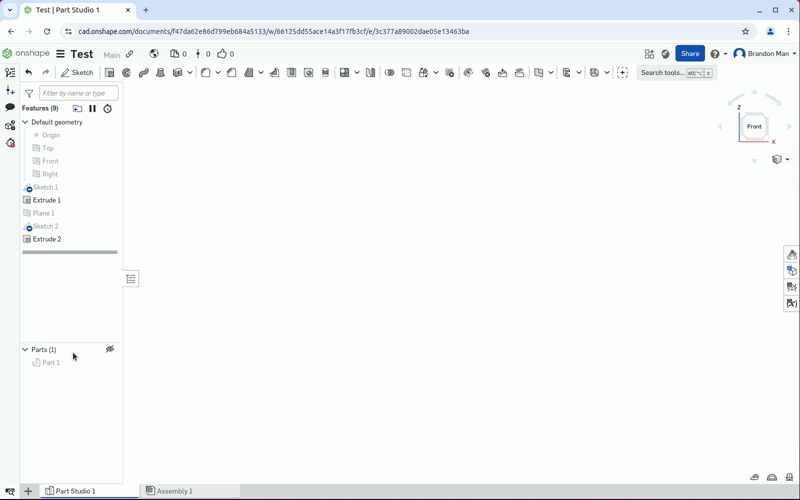
key(shift+y)
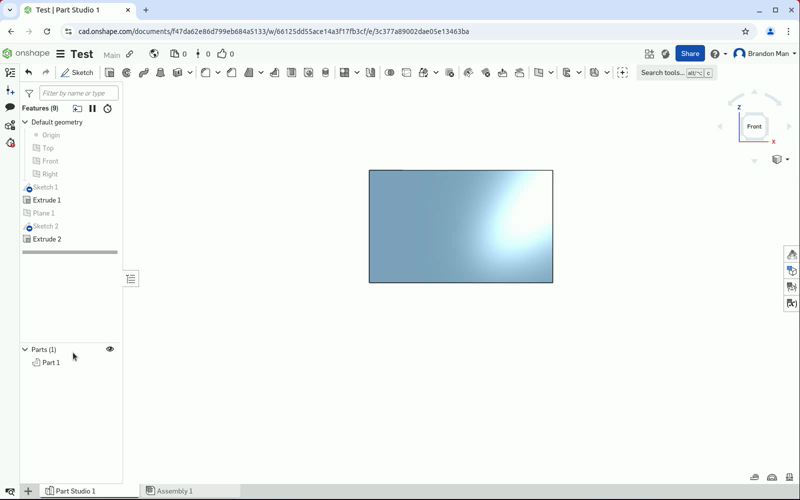
mouse_move(541, 75)
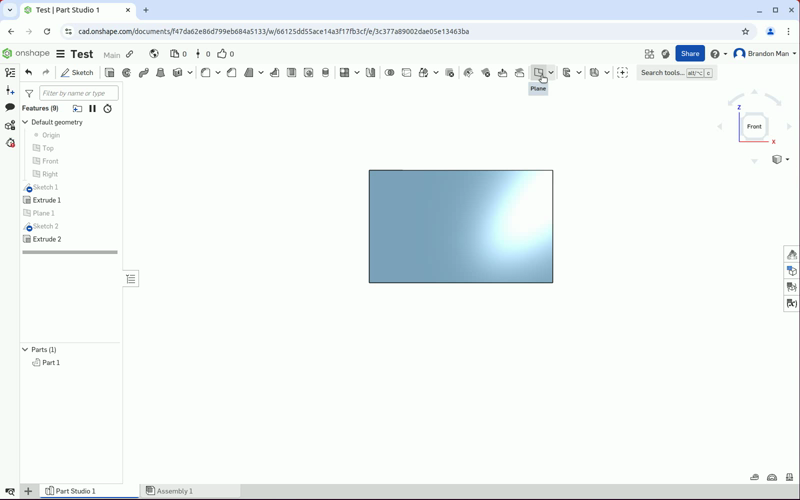
click(541, 75)
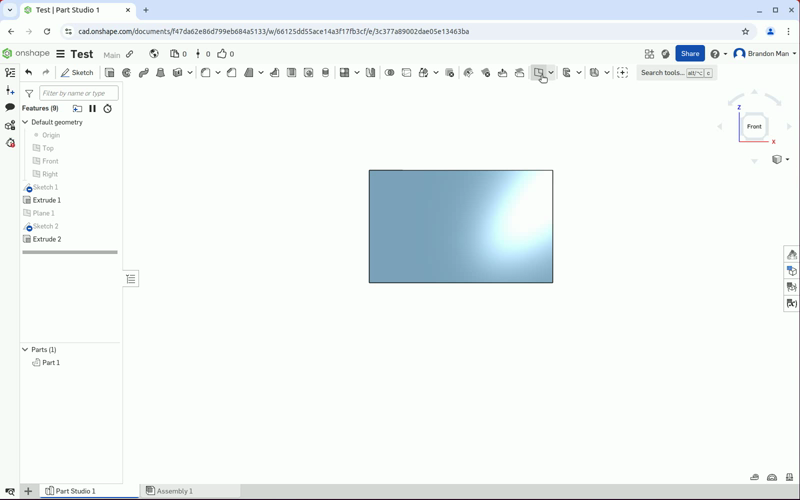
mouse_move(73, 163)
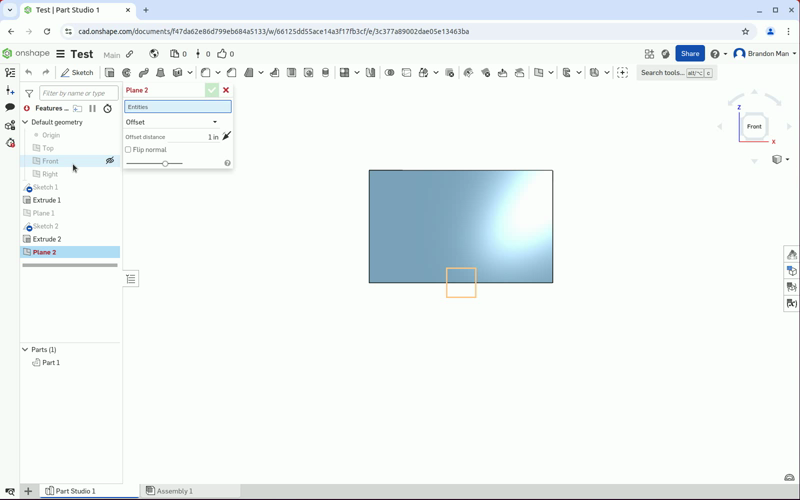
click(73, 163)
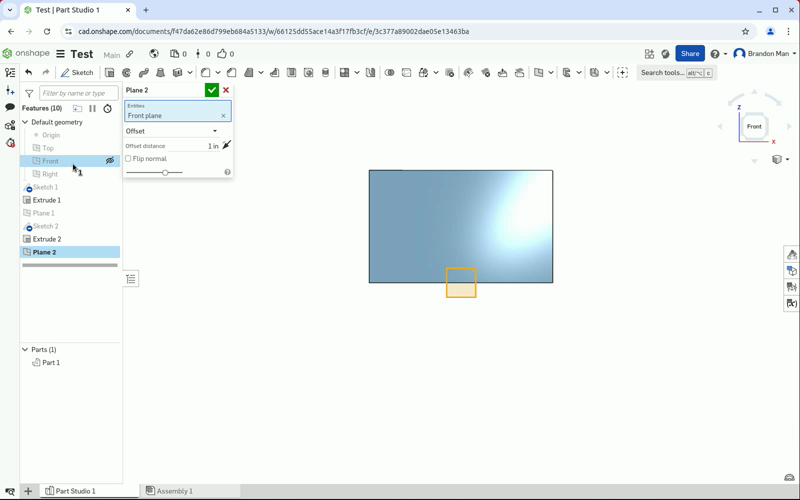
key(tab, 2)
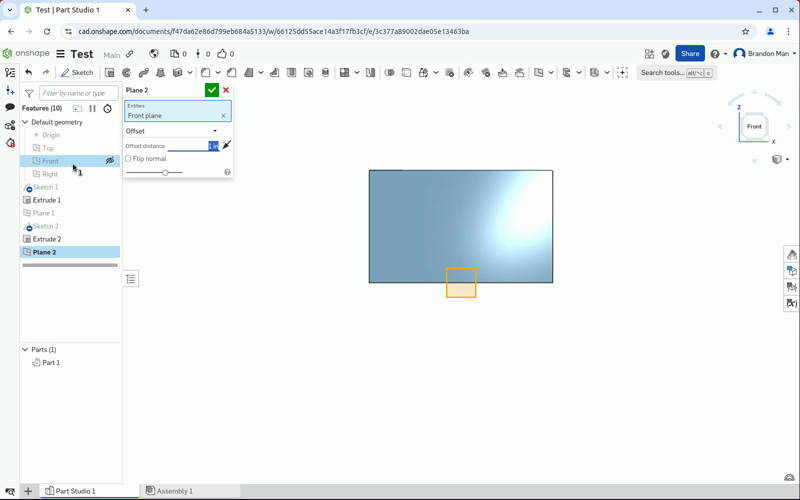
text(14.204)
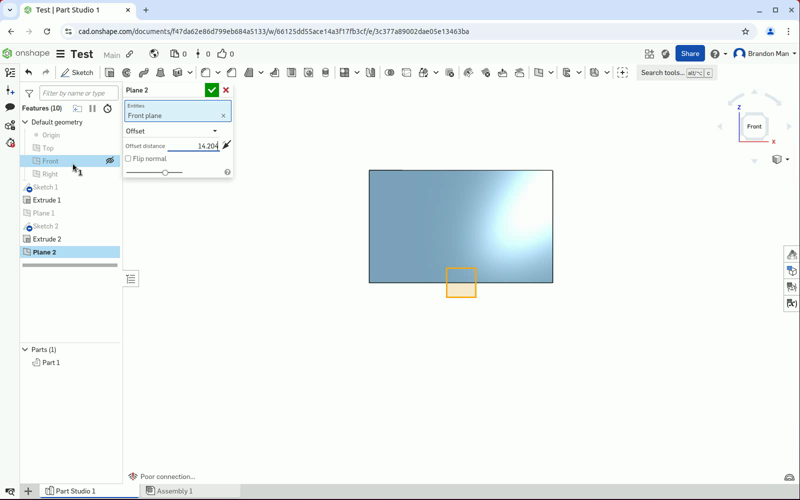
key(enter, 2)
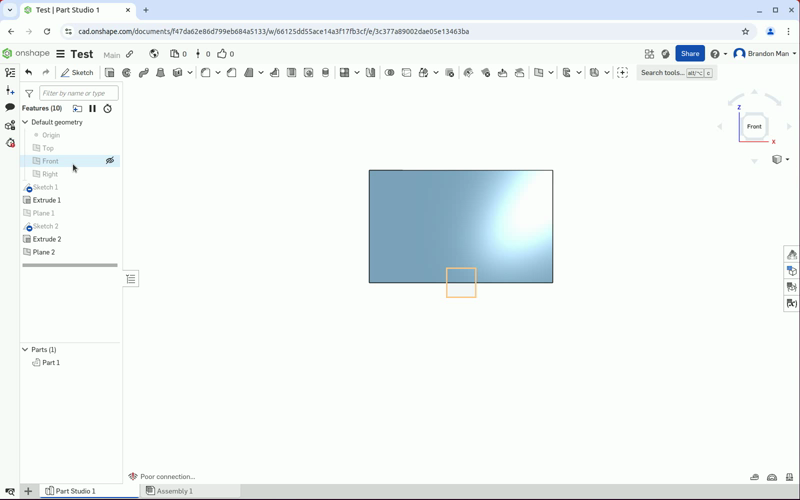
key(shift+s)
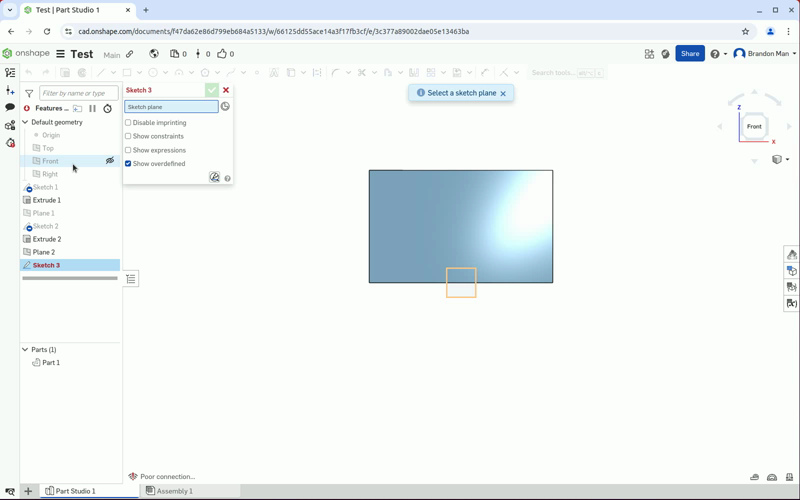
mouse_move(73, 254)
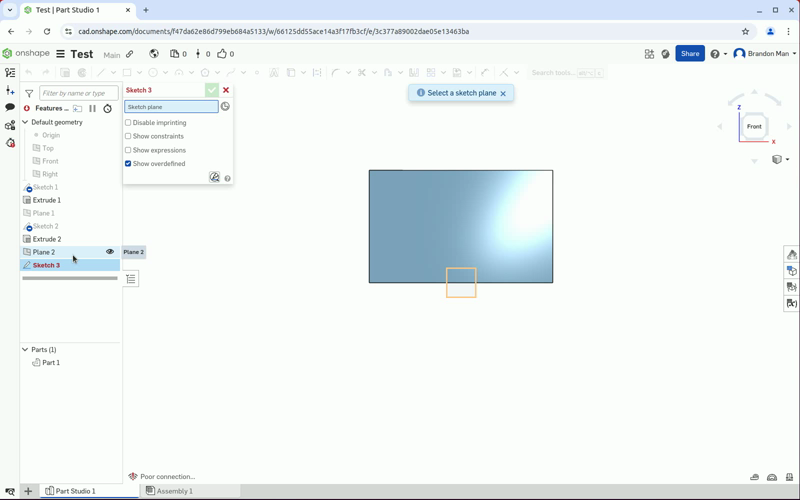
click(73, 254)
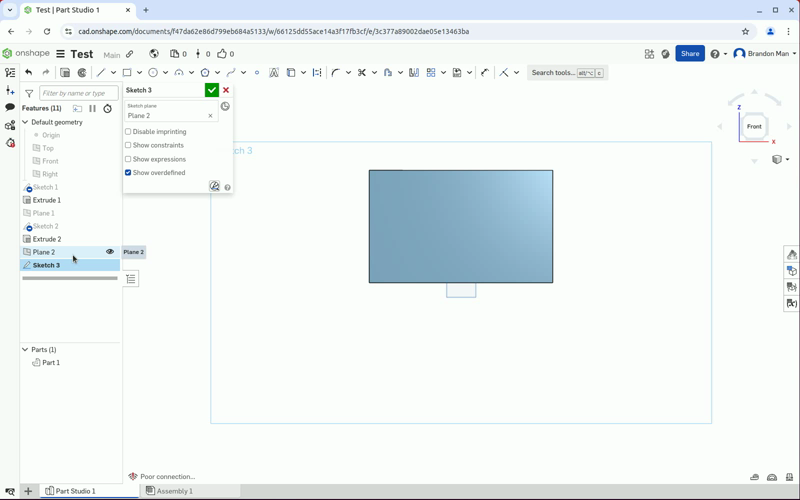
mouse_move(73, 352)
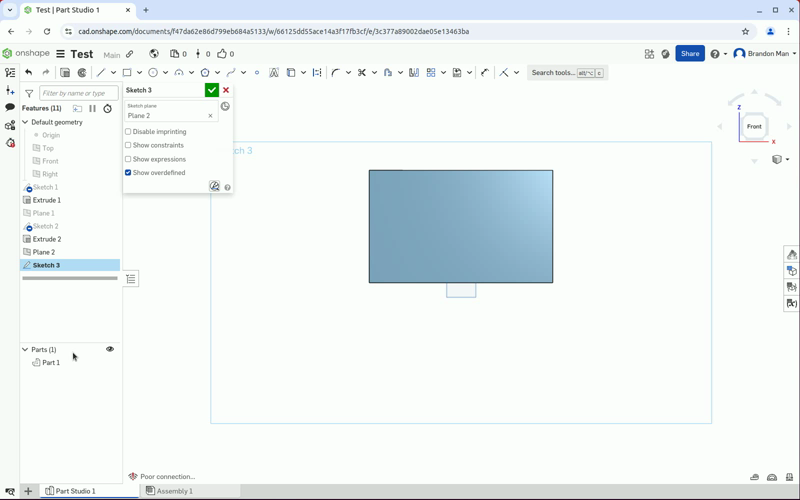
key(y)
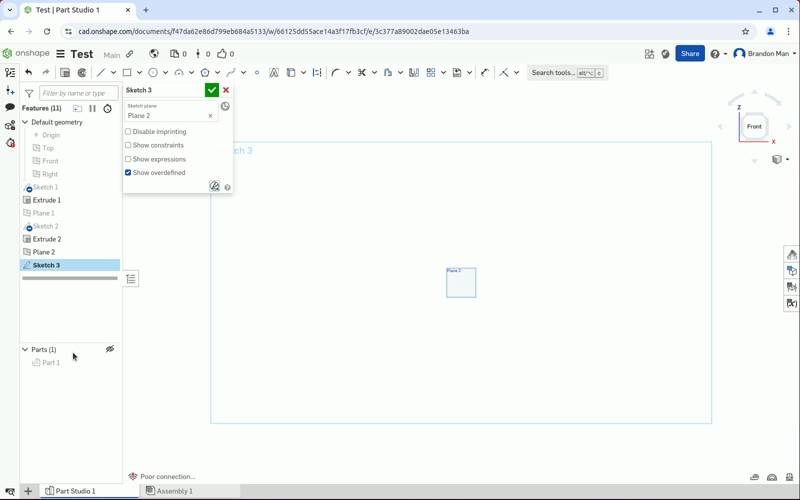
key(l)
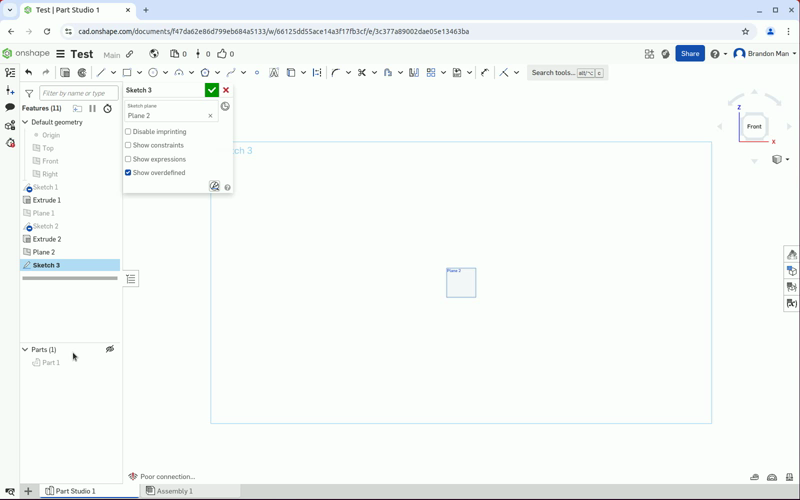
key_down(shift)
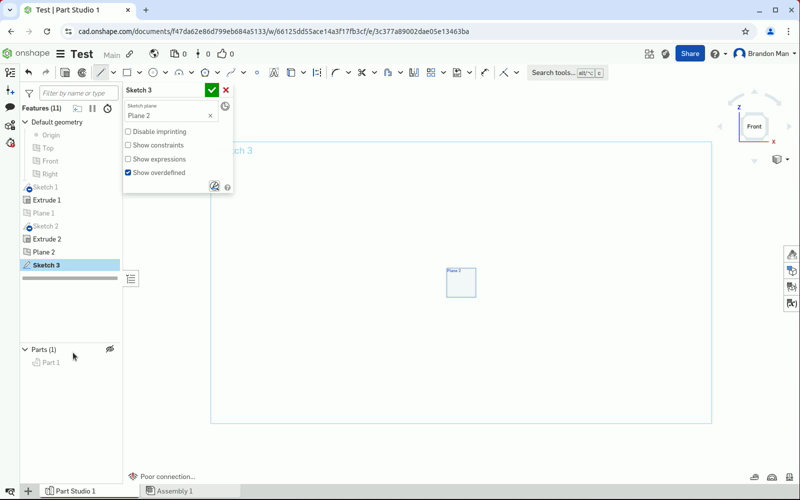
mouse_move(470, 230)
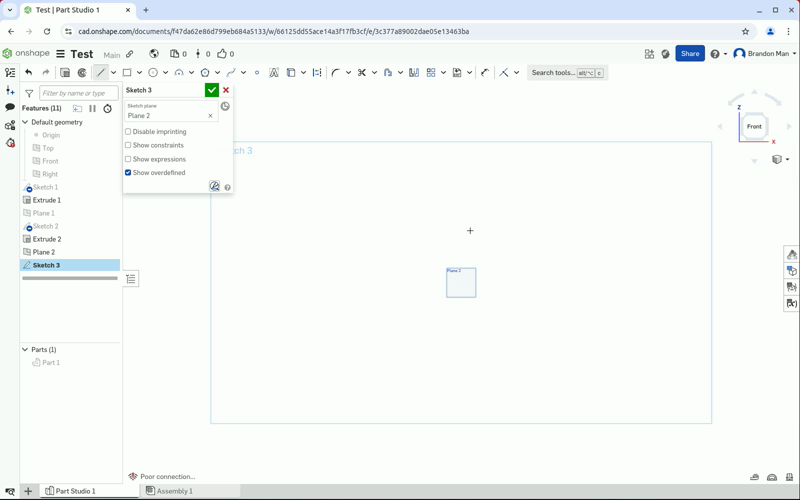
click(470, 230)
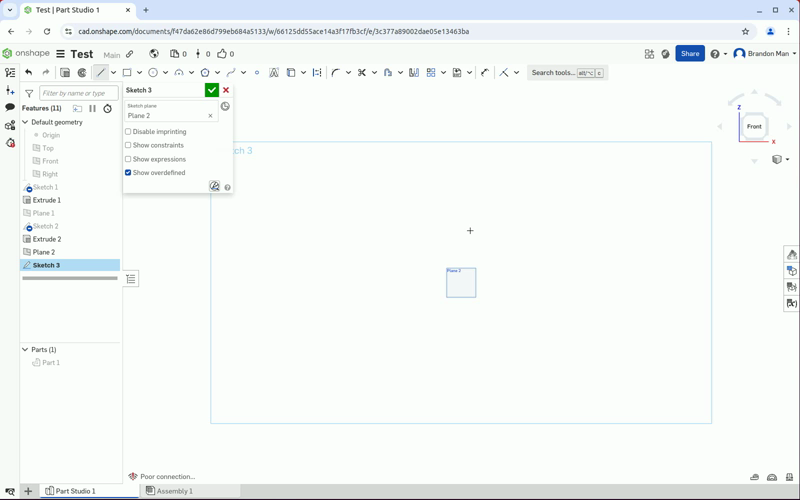
key_up(shift)
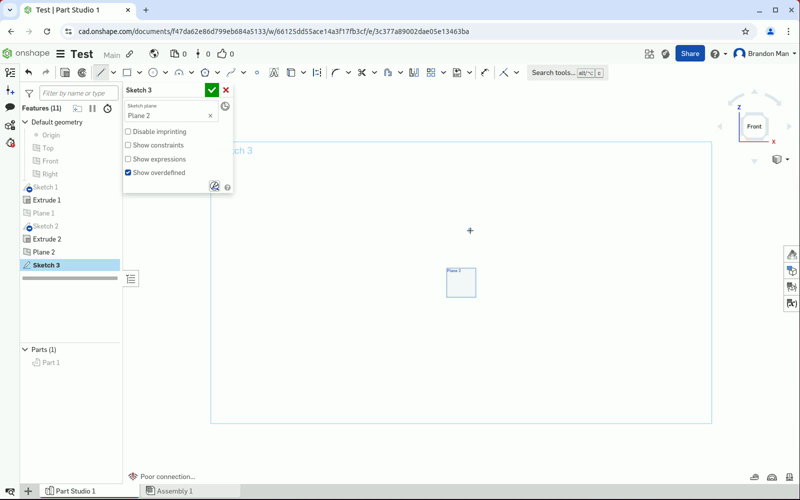
key_down(shift)
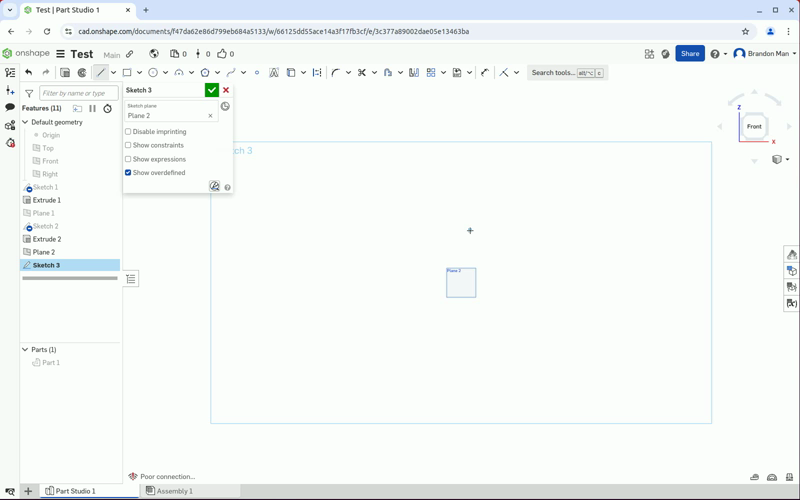
mouse_move(536, 230)
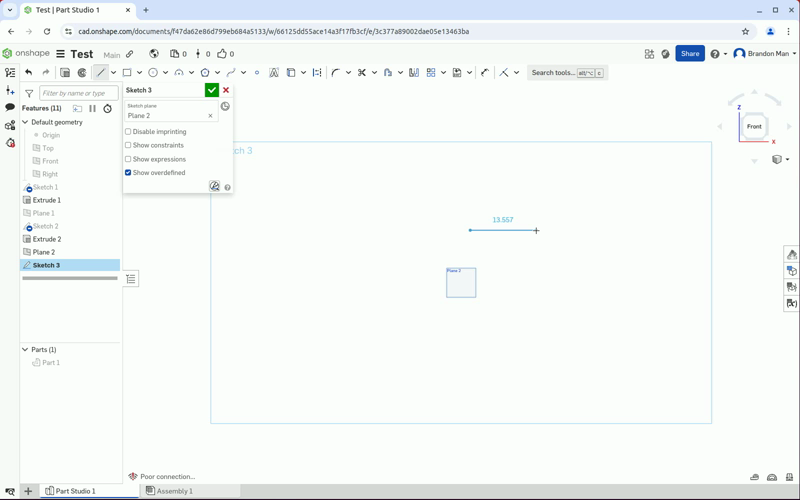
click(536, 230)
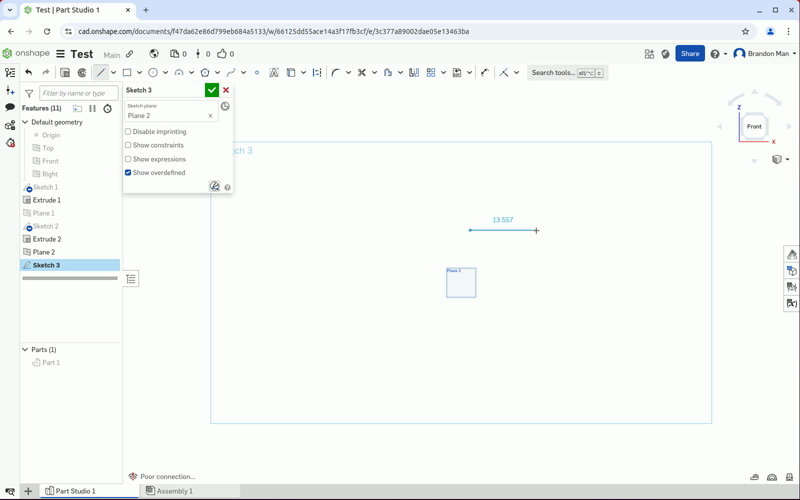
key_up(shift)
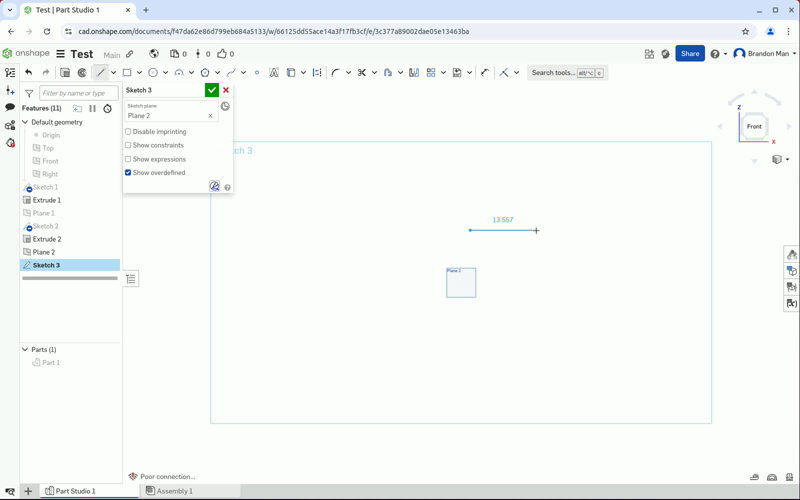
key_down(shift)
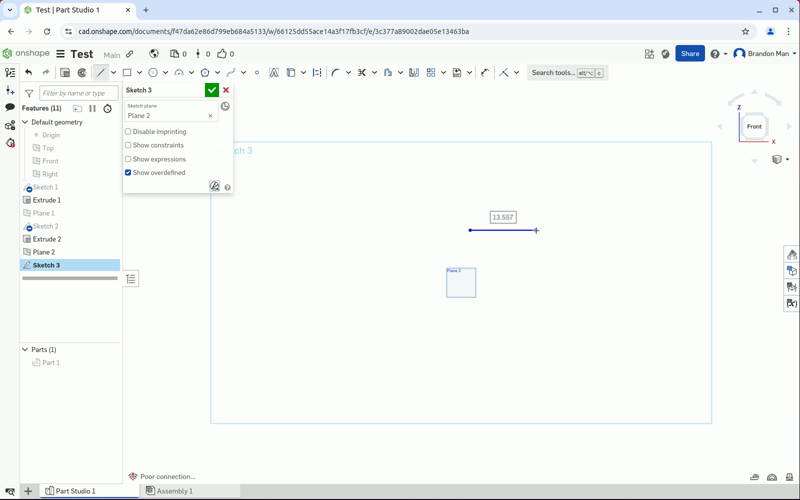
mouse_move(566, 230)
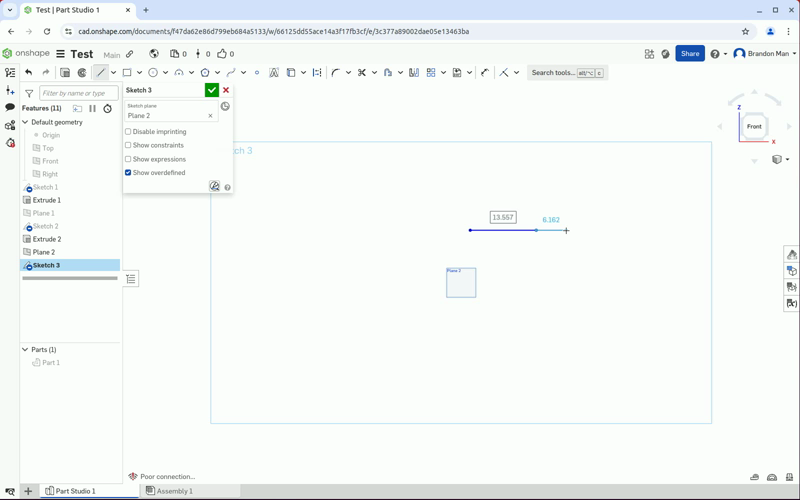
mouse_move(536, 189)
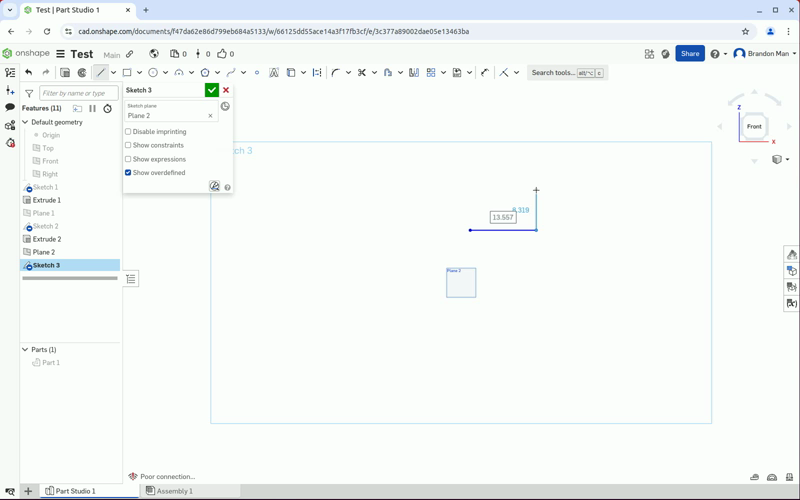
click(536, 189)
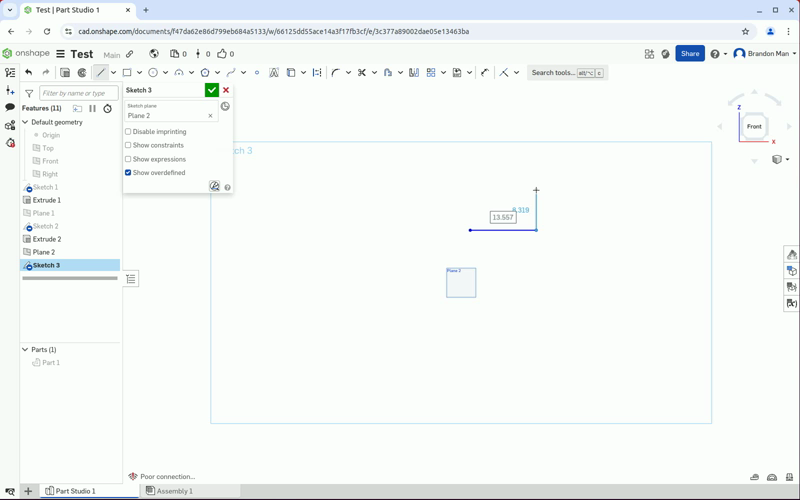
key_up(shift)
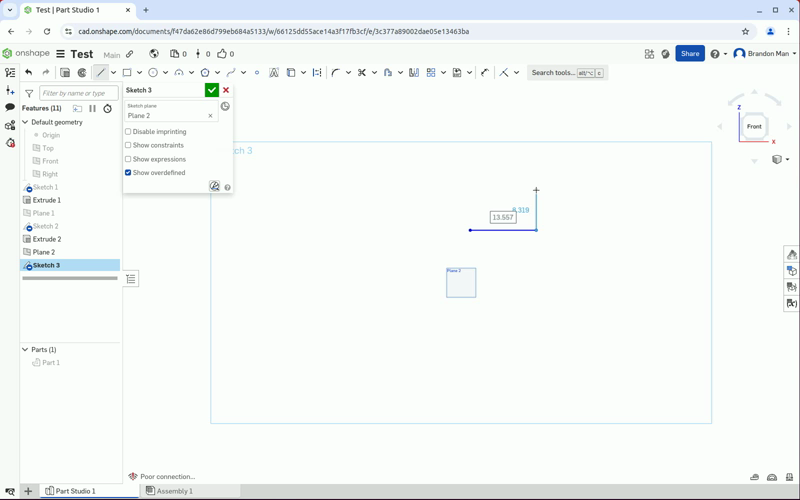
key_down(shift)
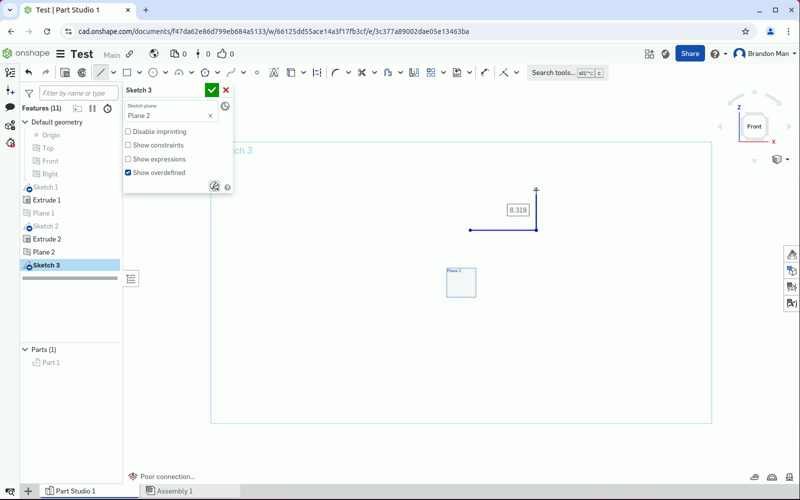
mouse_move(470, 189)
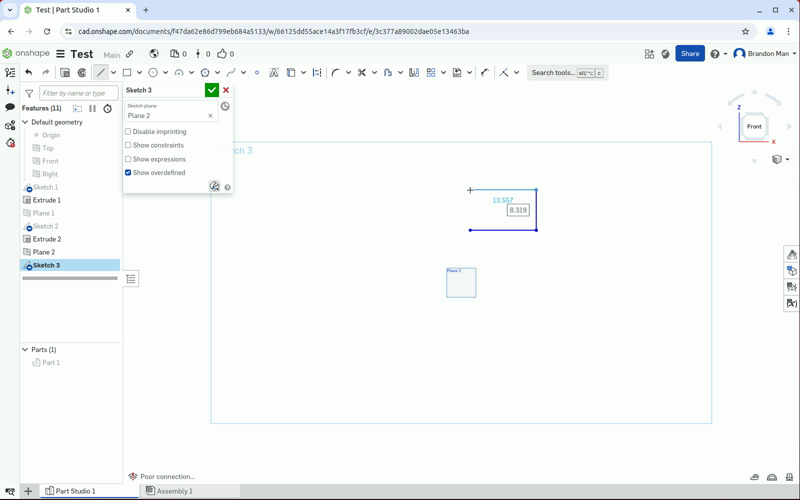
click(470, 189)
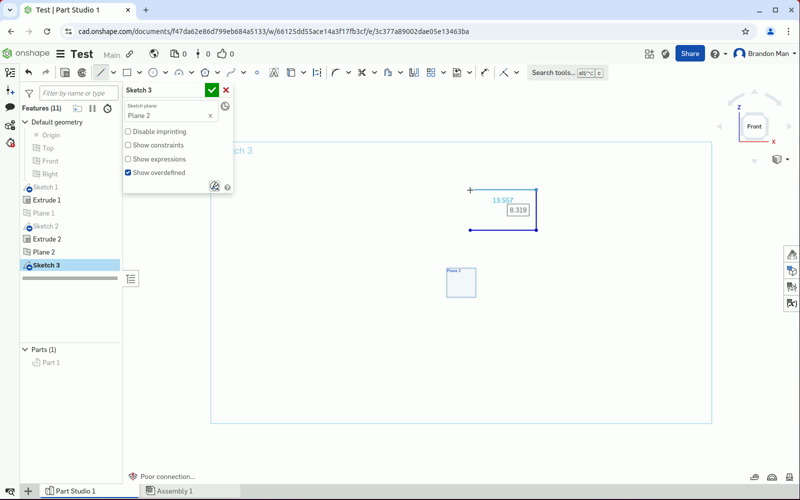
key_up(shift)
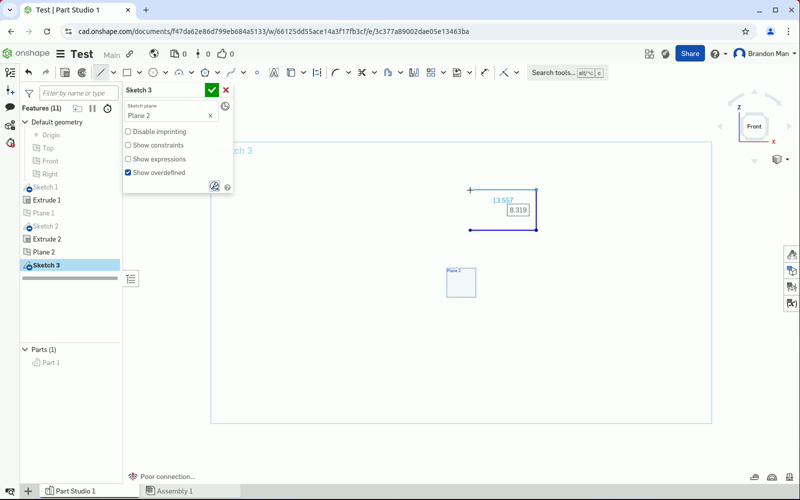
mouse_move(500, 189)
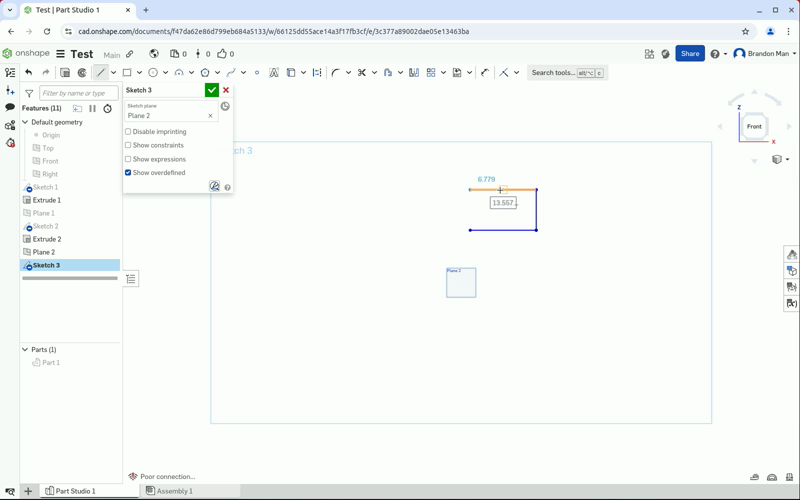
key_down(shift)
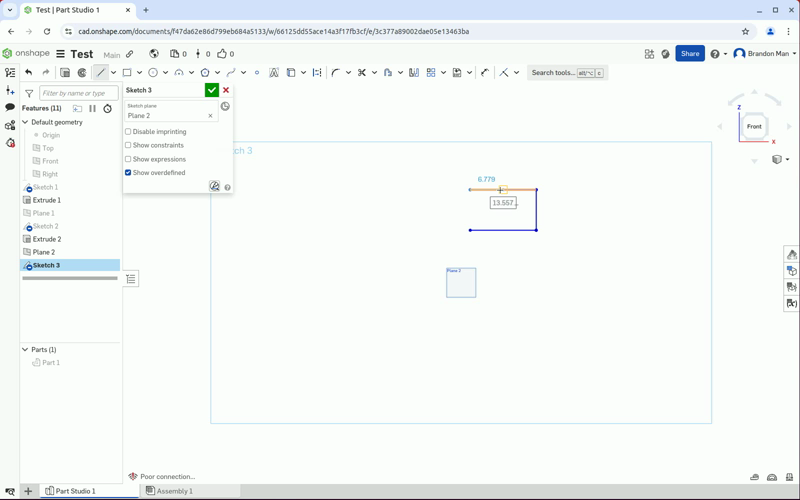
mouse_move(470, 230)
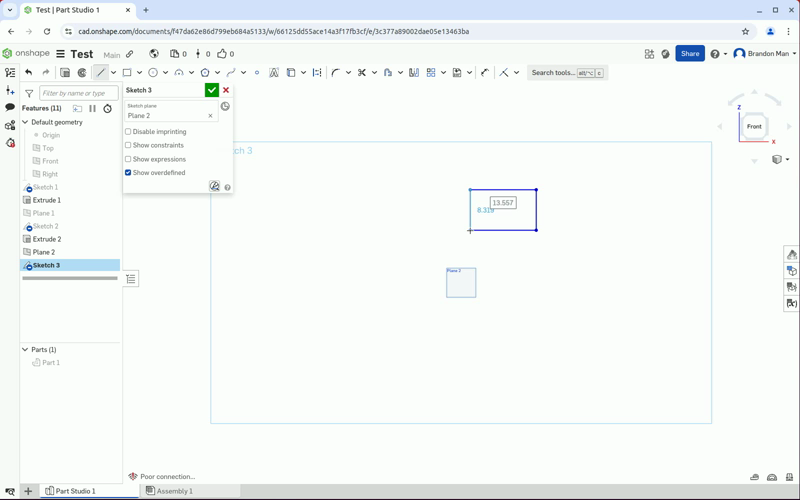
key_up(shift)
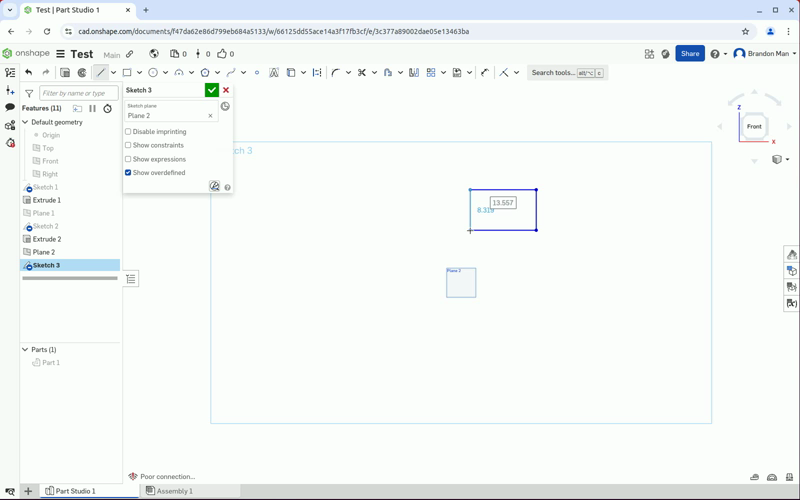
click(470, 230)
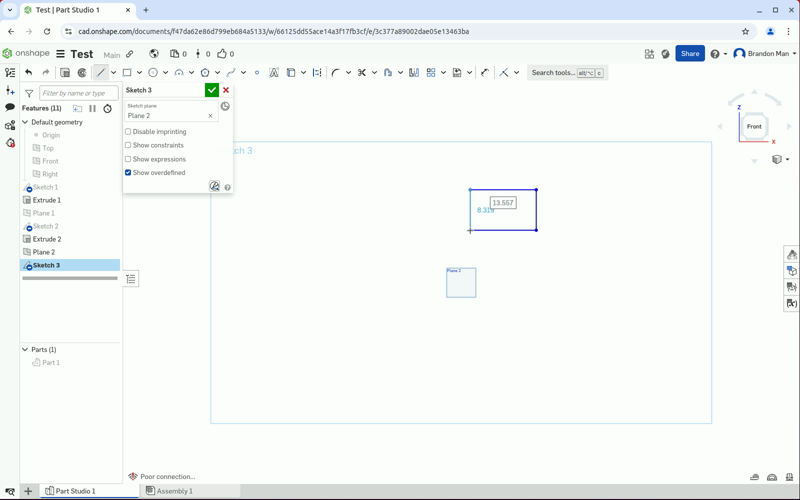
key(esc)
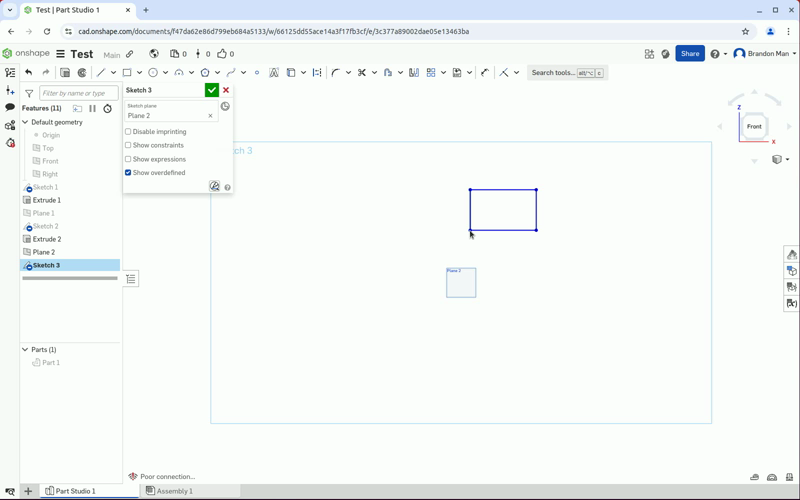
mouse_move(532, 211)
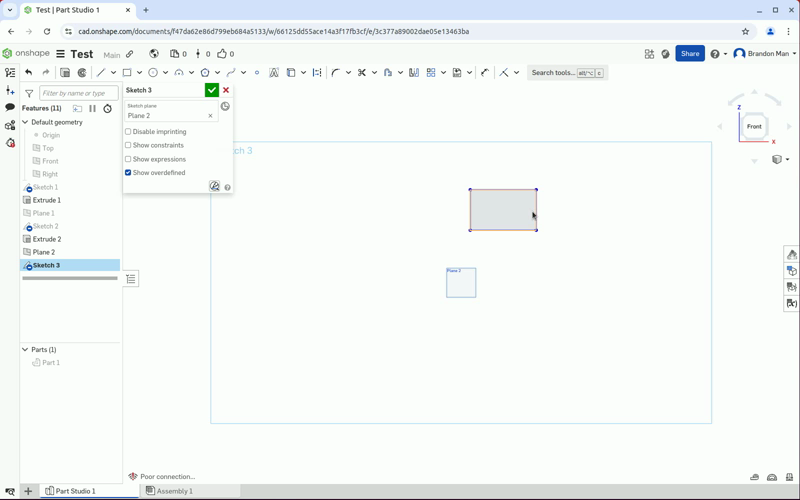
click(532, 211)
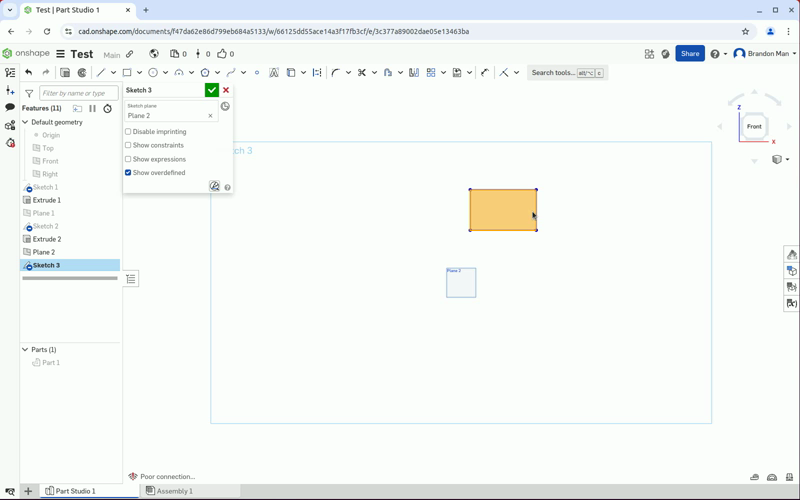
mouse_move(73, 352)
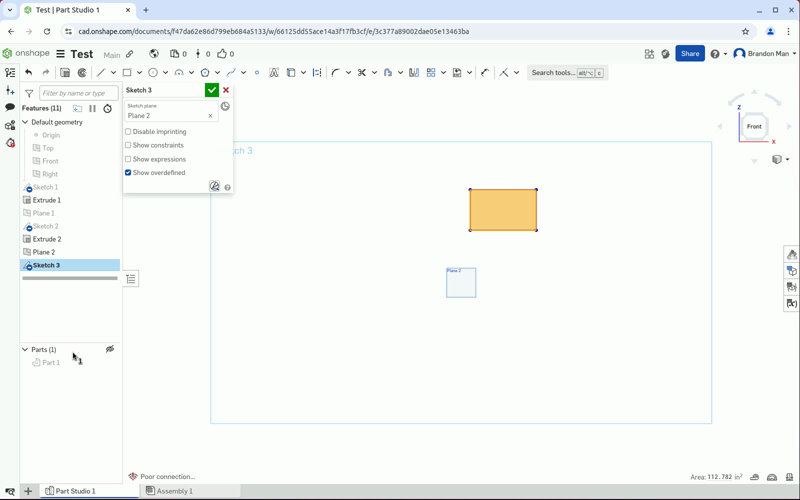
key(shift+y)
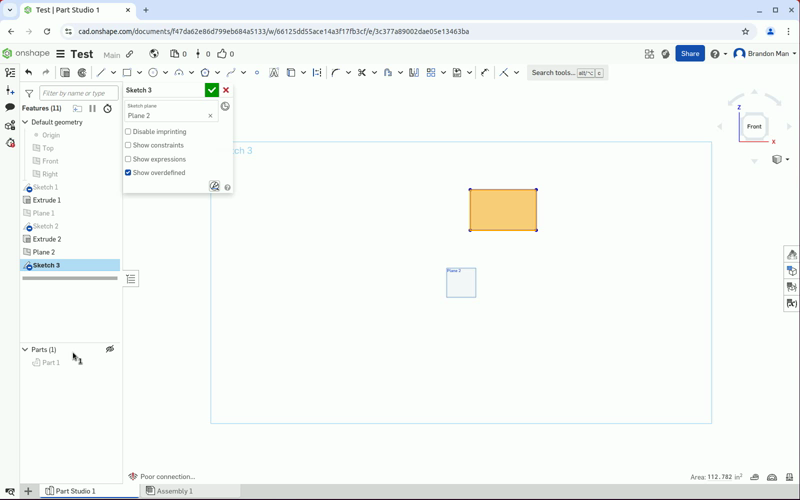
key(shift+e)
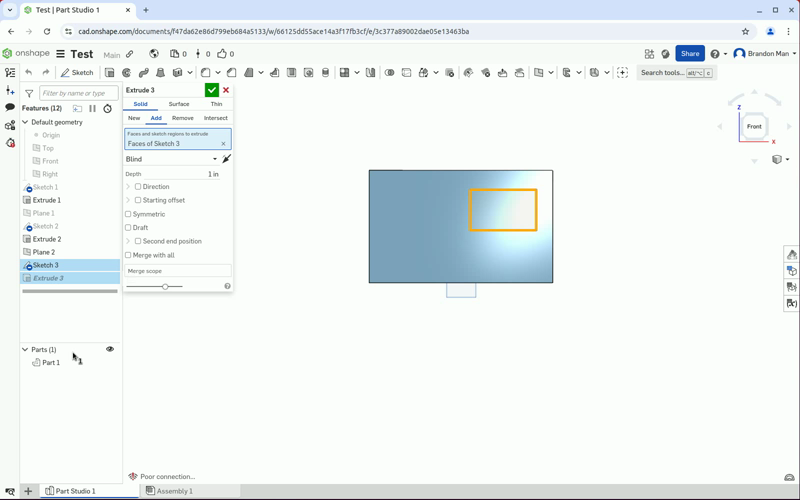
mouse_move(143, 106)
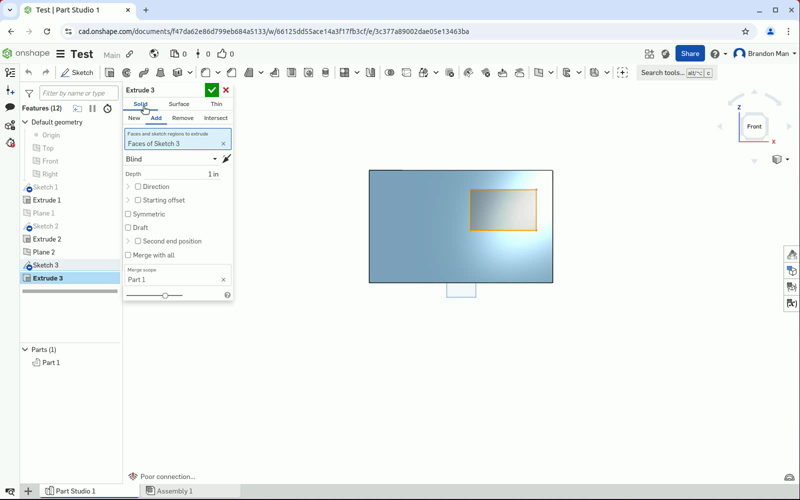
click(143, 106)
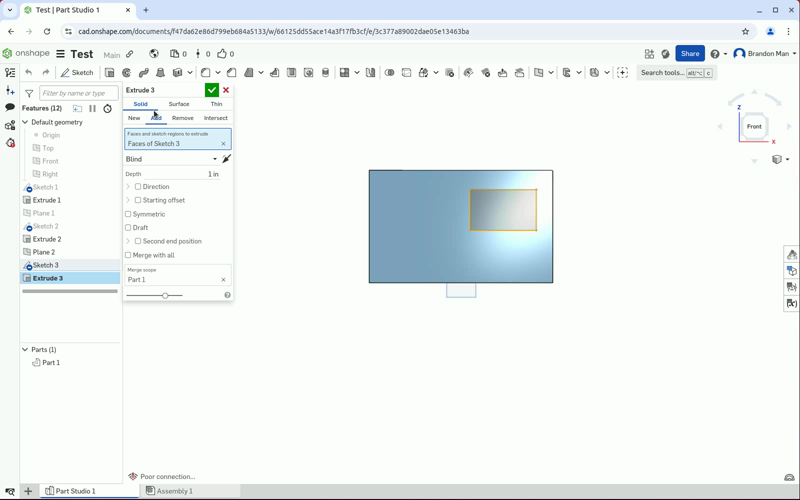
mouse_move(186, 120)
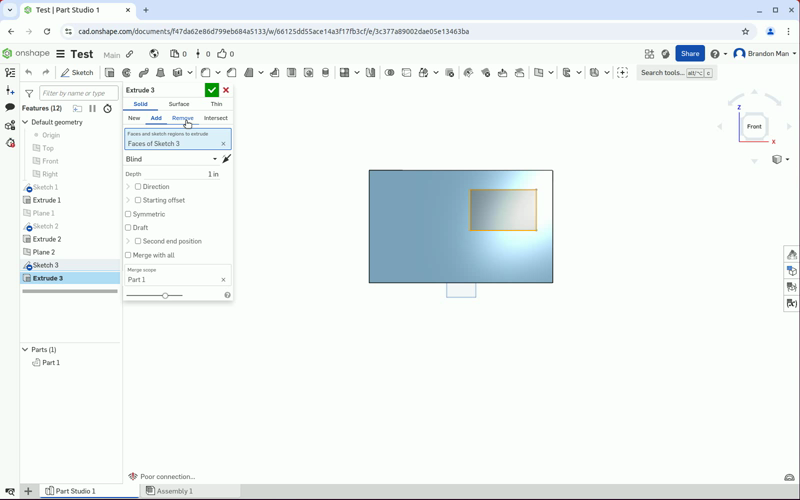
click(186, 120)
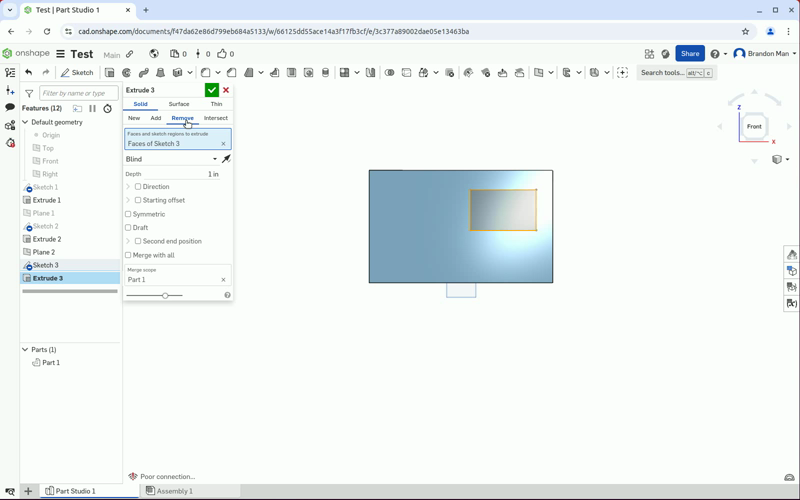
key(tab, 4)
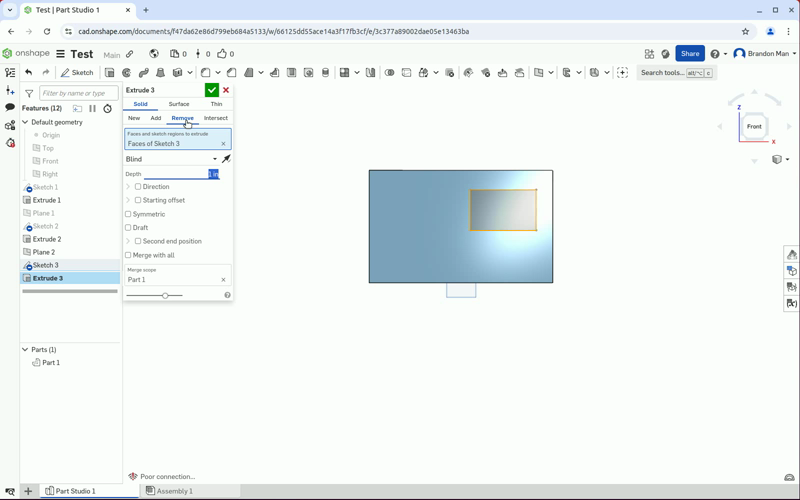
text(2.407)
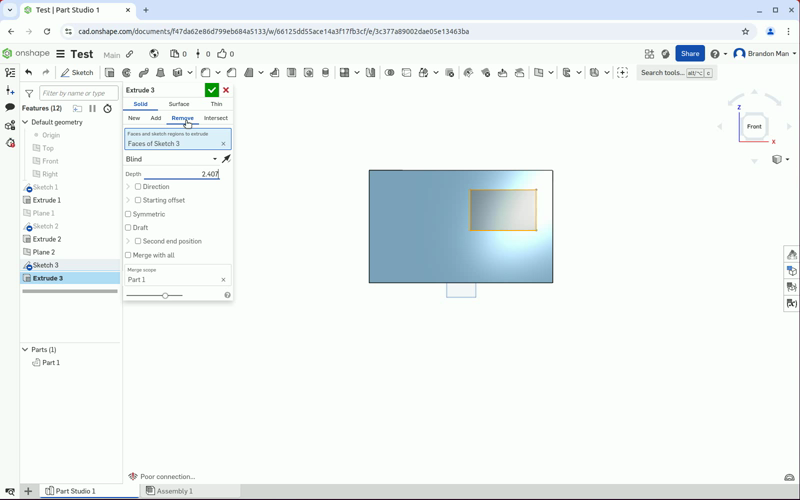
key(tab, 6)
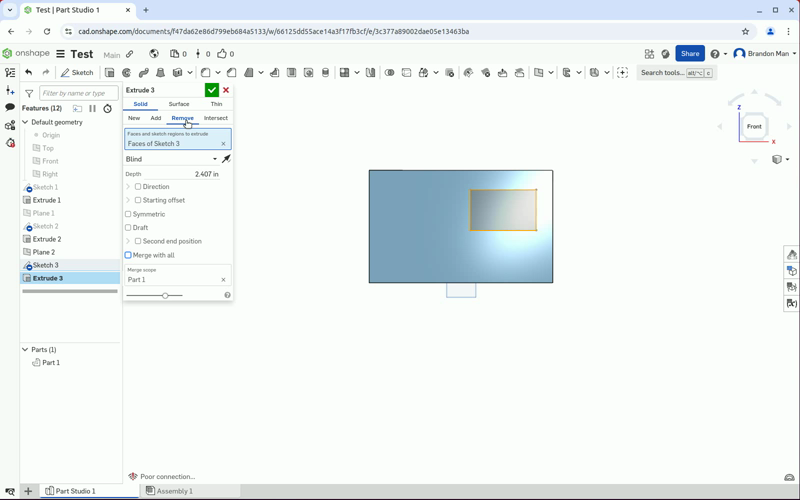
key(space)
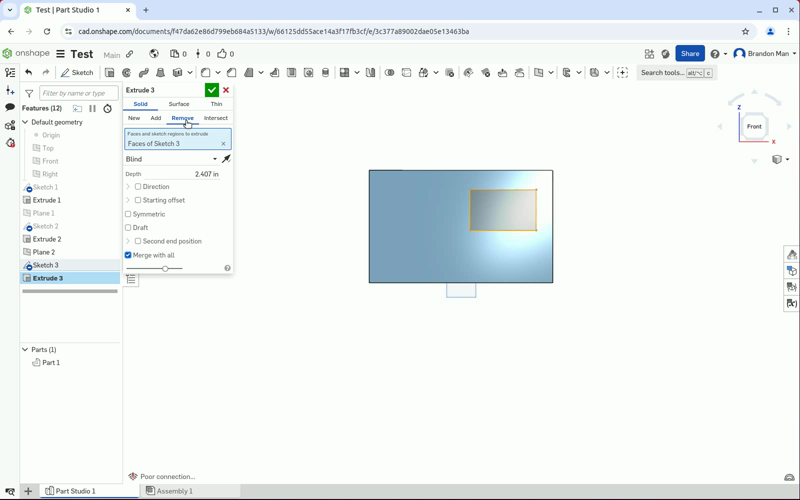
key(enter)
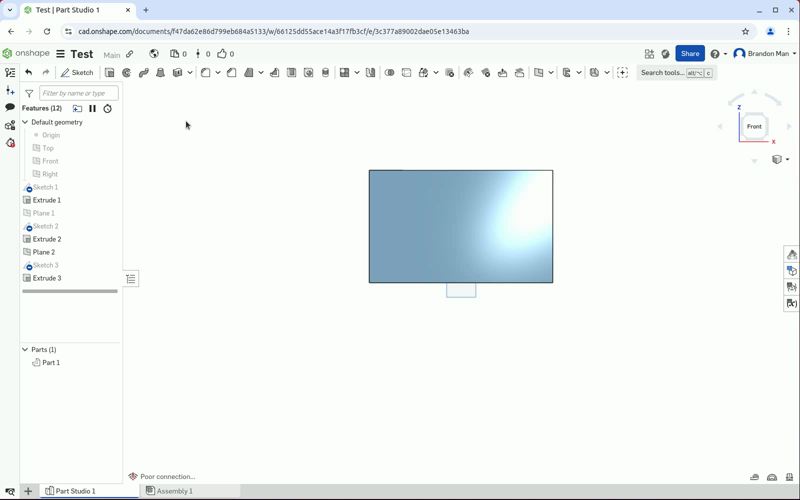
key(shift+h)
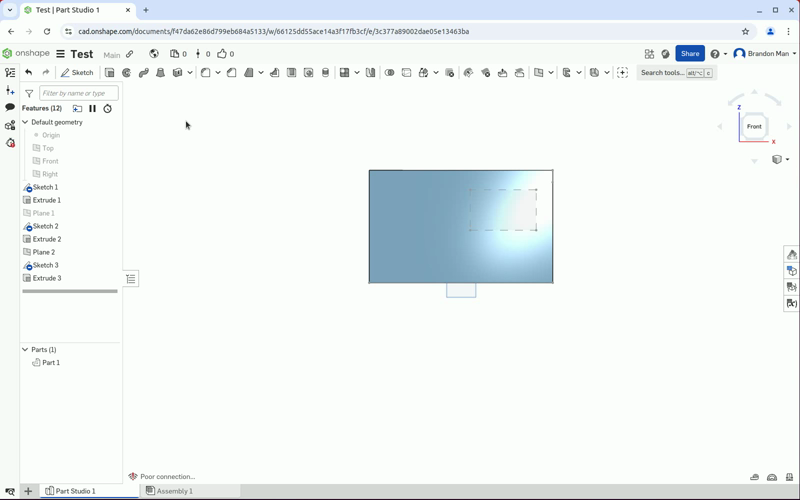
key(shift+h)
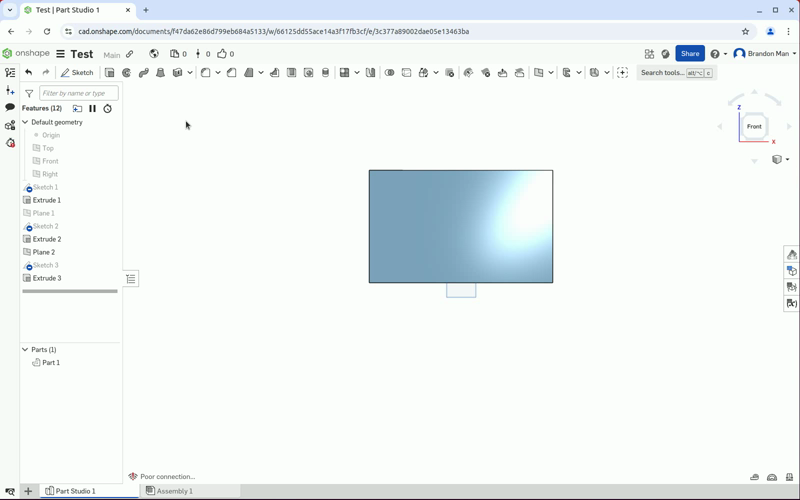
mouse_move(73, 189)
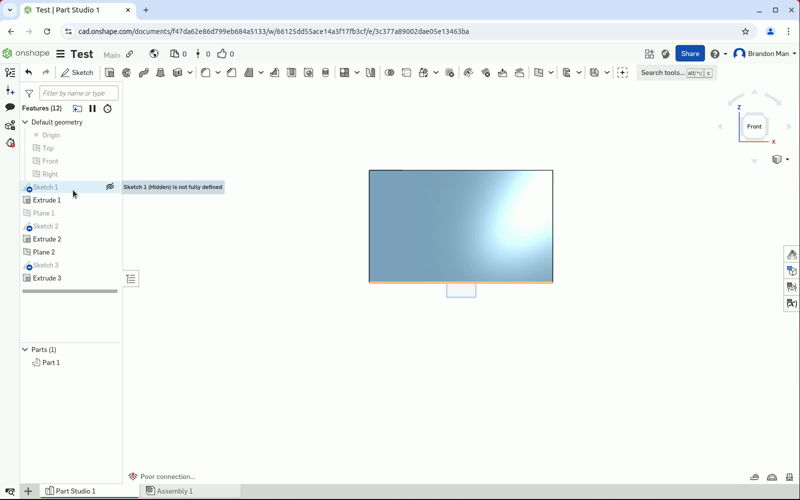
click(73, 189)
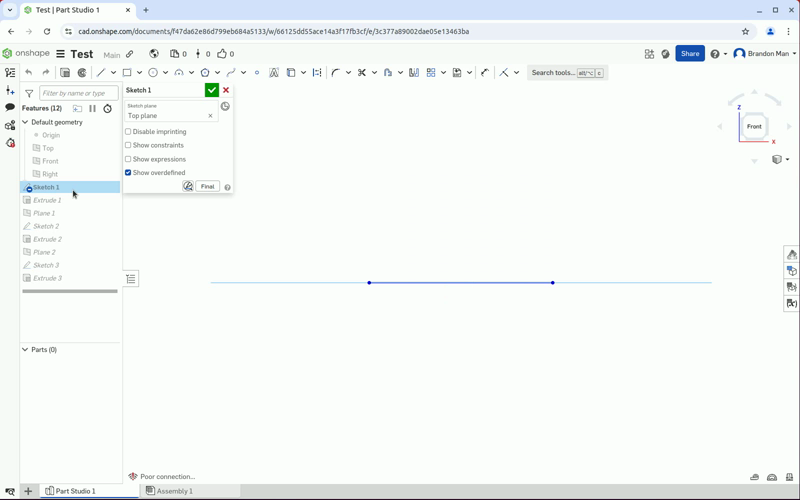
mouse_move(229, 92)
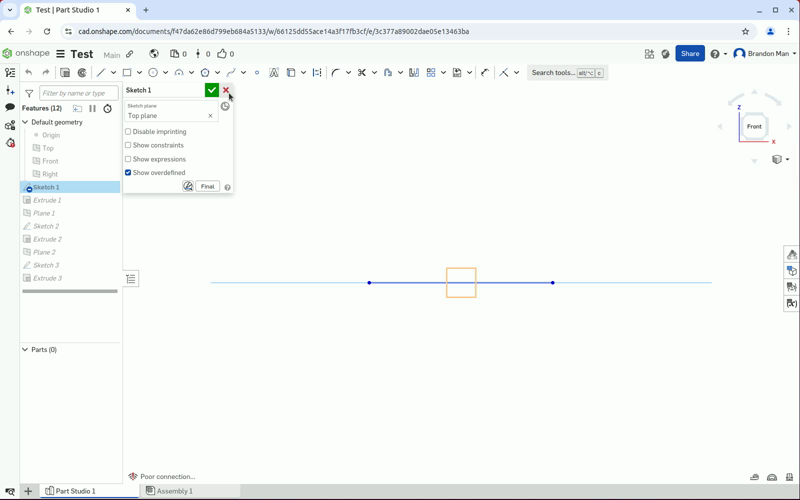
click(229, 92)
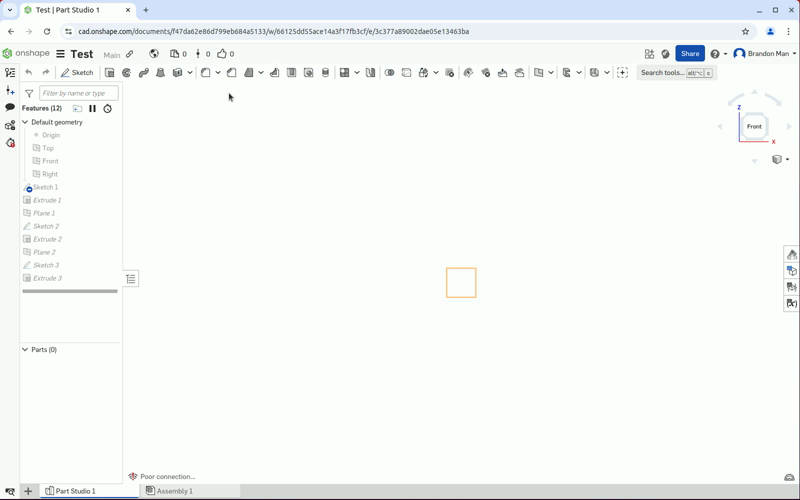
key(shift+s)
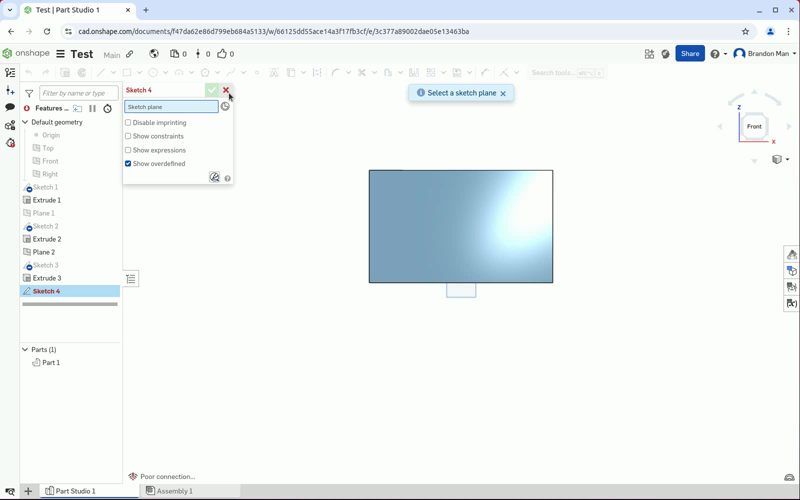
mouse_move(73, 254)
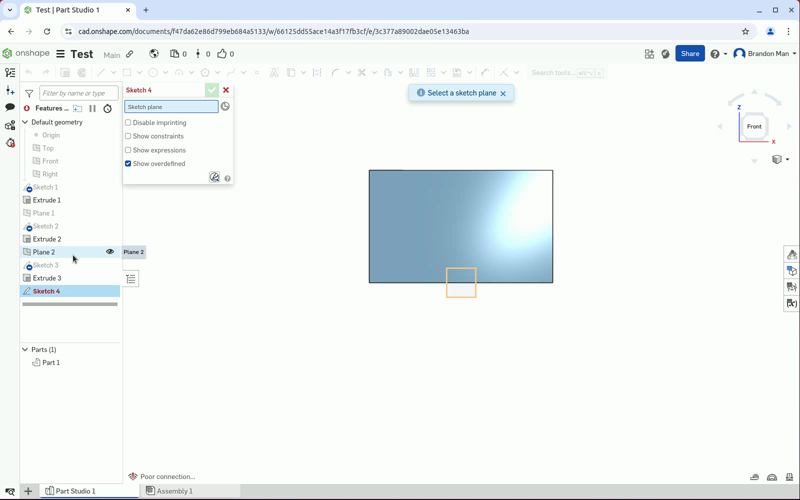
click(73, 254)
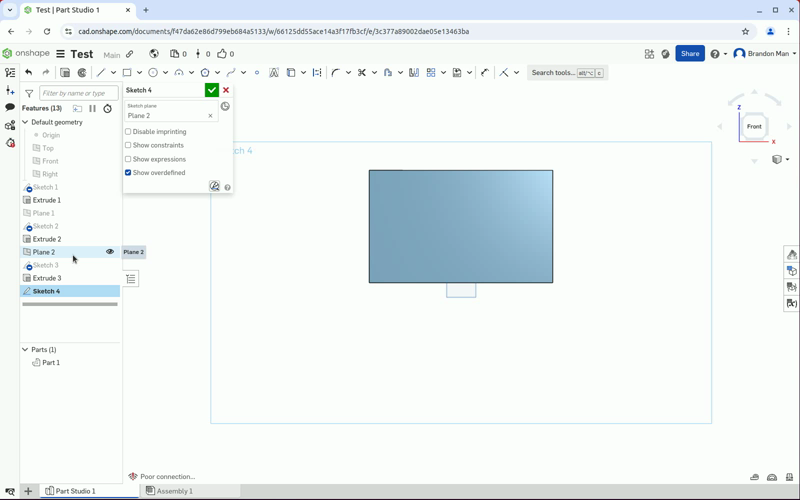
mouse_move(73, 352)
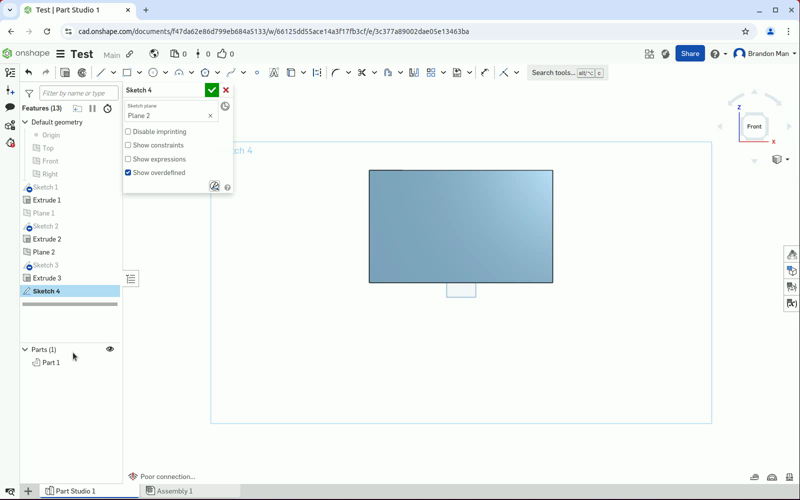
key(y)
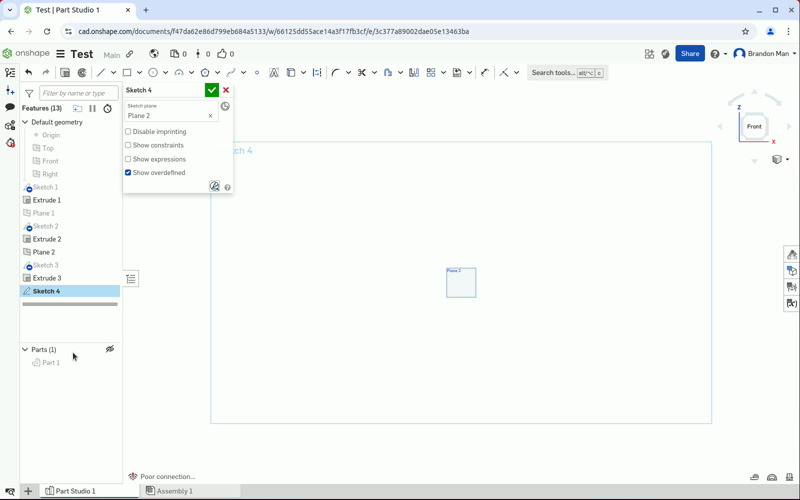
key(l)
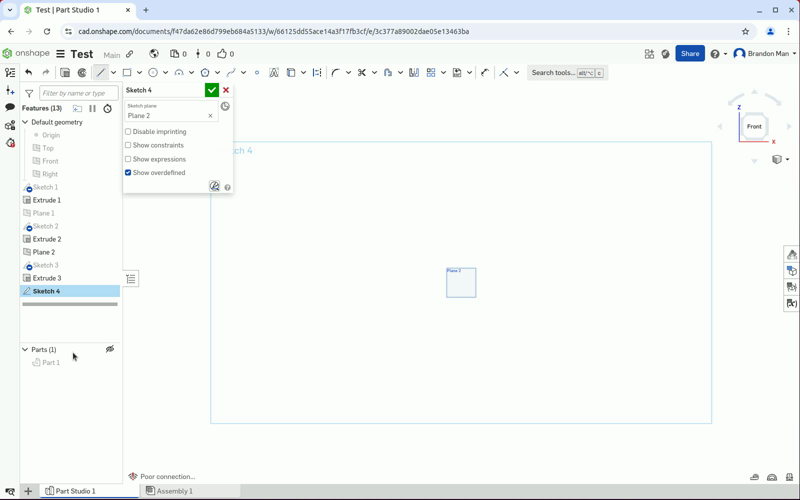
key_down(shift)
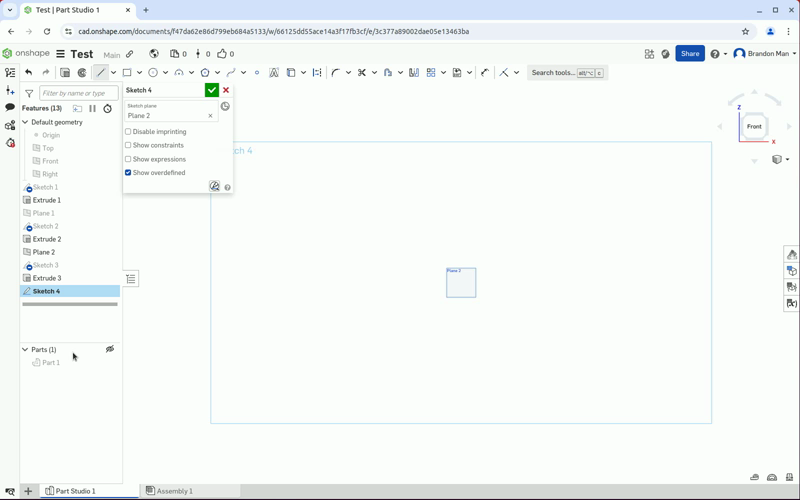
mouse_move(396, 282)
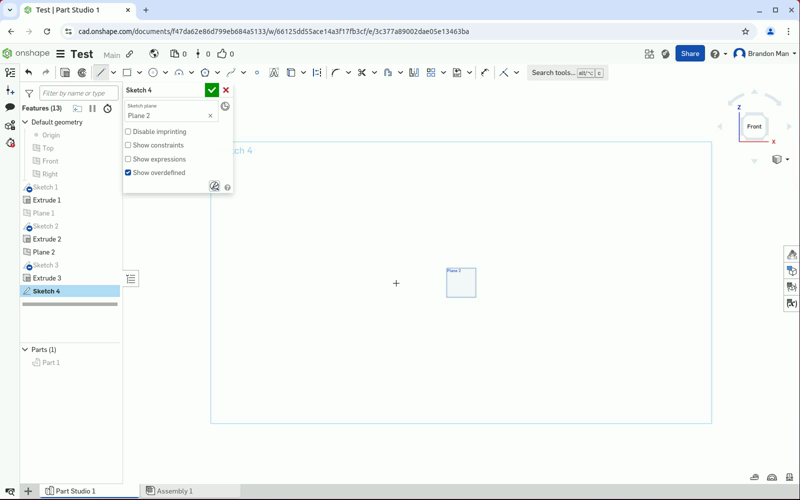
click(396, 282)
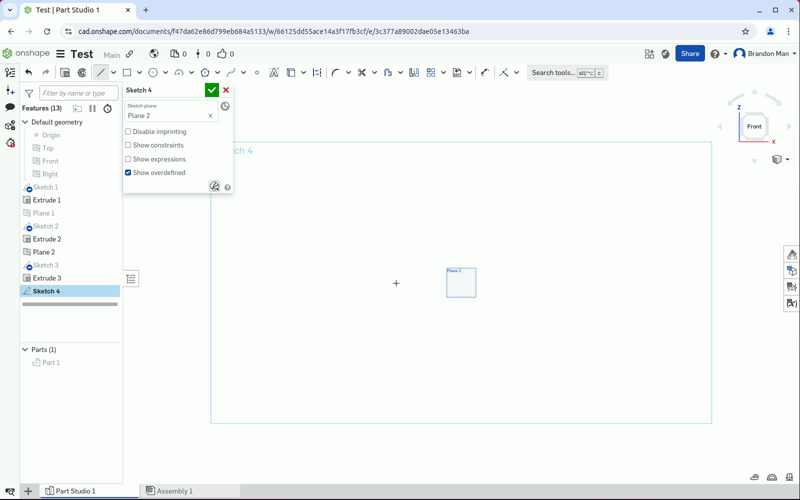
key_up(shift)
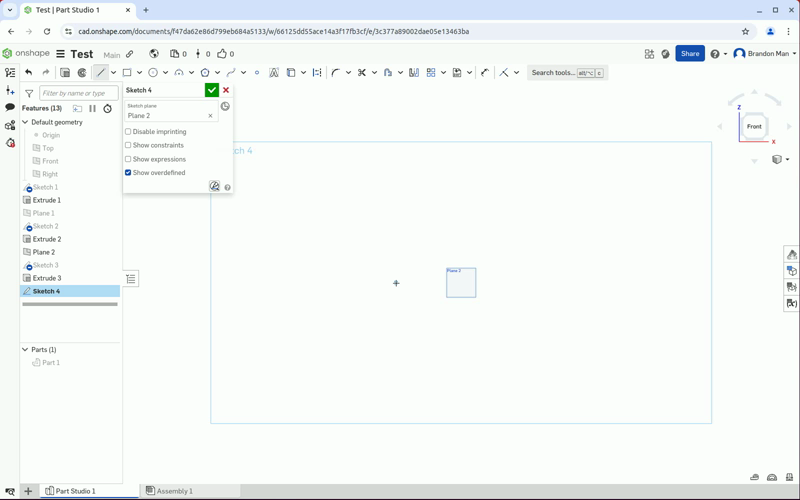
key_down(shift)
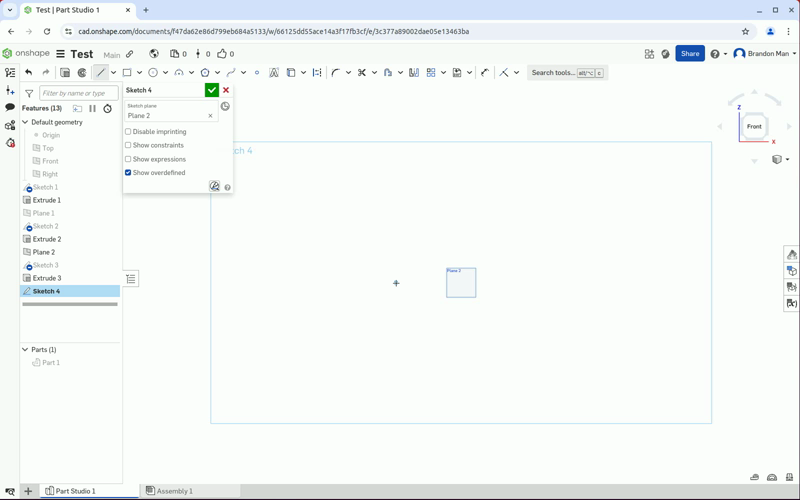
mouse_move(426, 282)
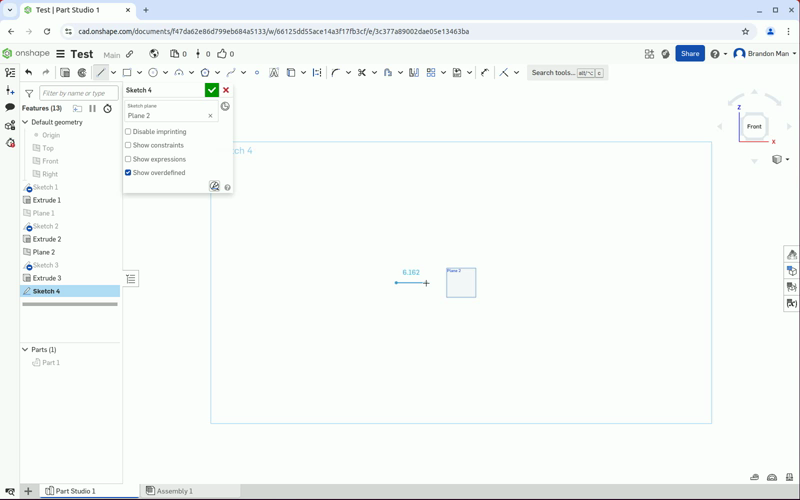
mouse_move(442, 282)
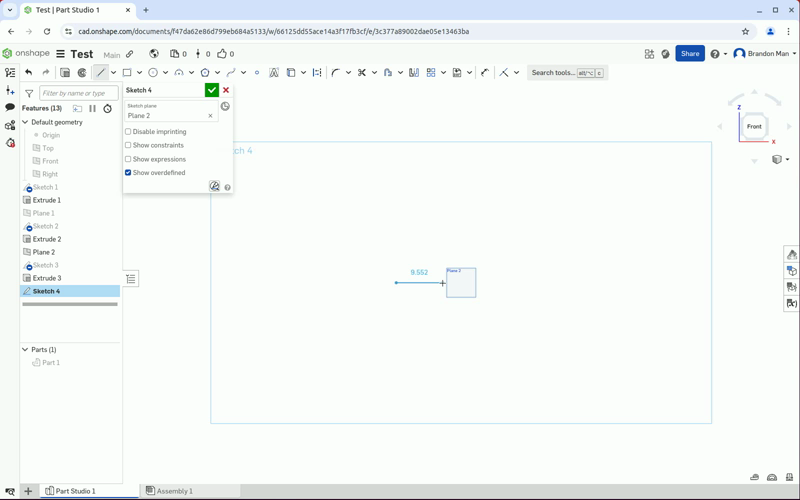
click(442, 282)
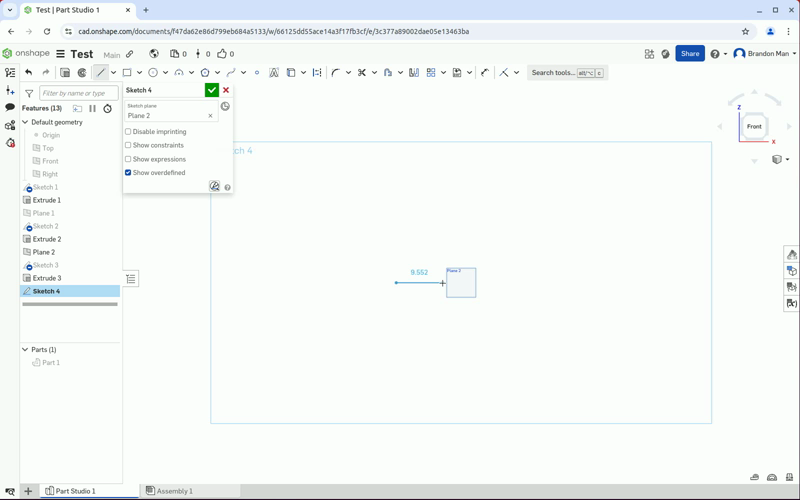
key_up(shift)
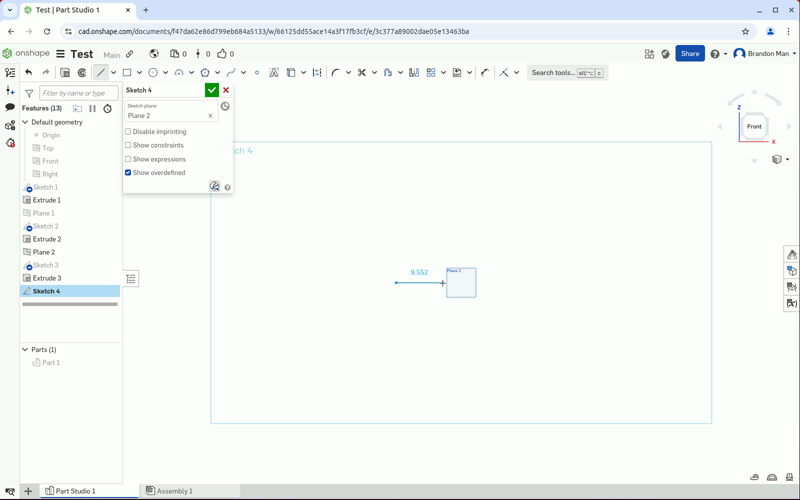
key_down(shift)
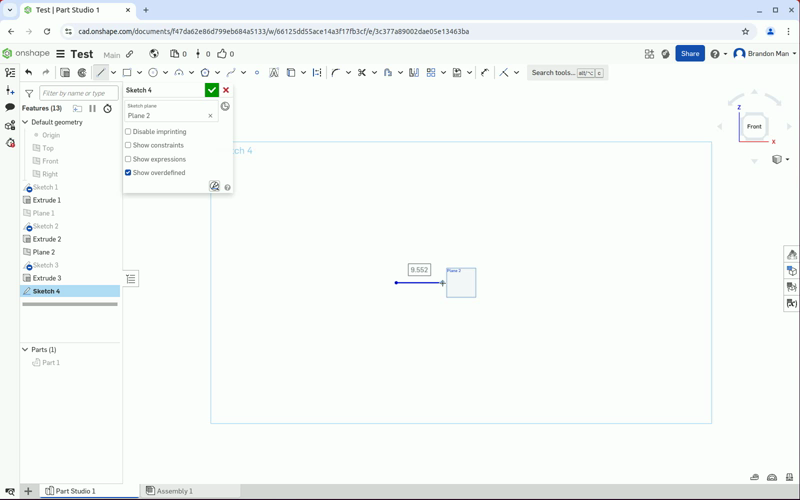
mouse_move(442, 186)
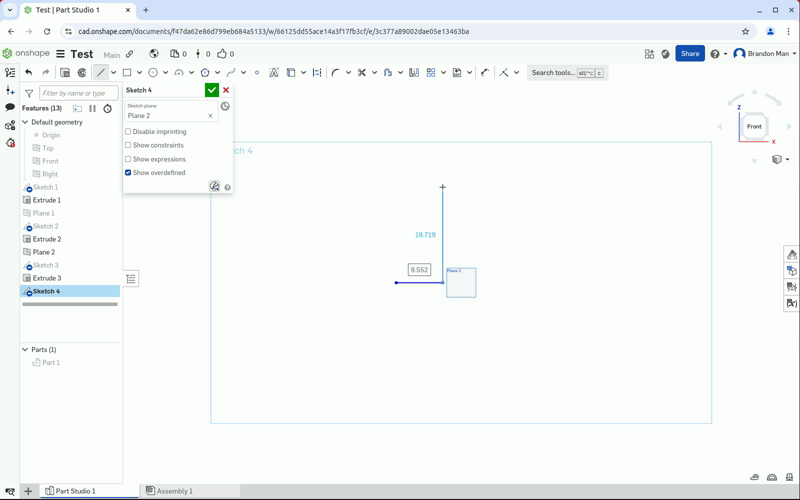
click(442, 186)
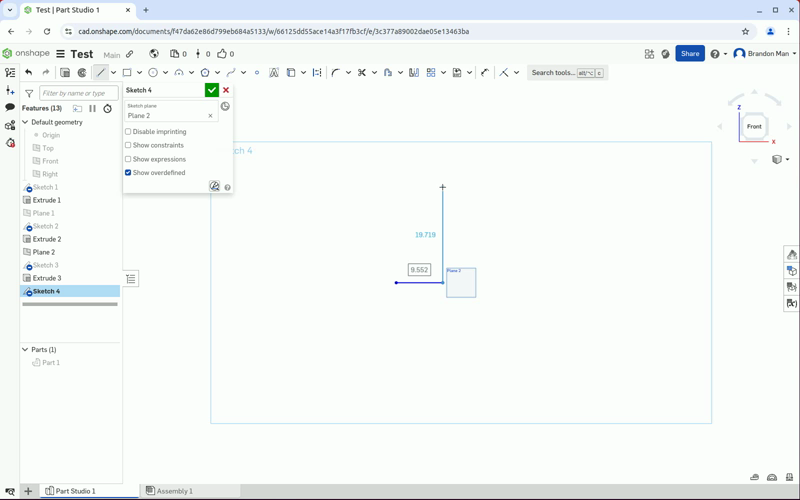
key_up(shift)
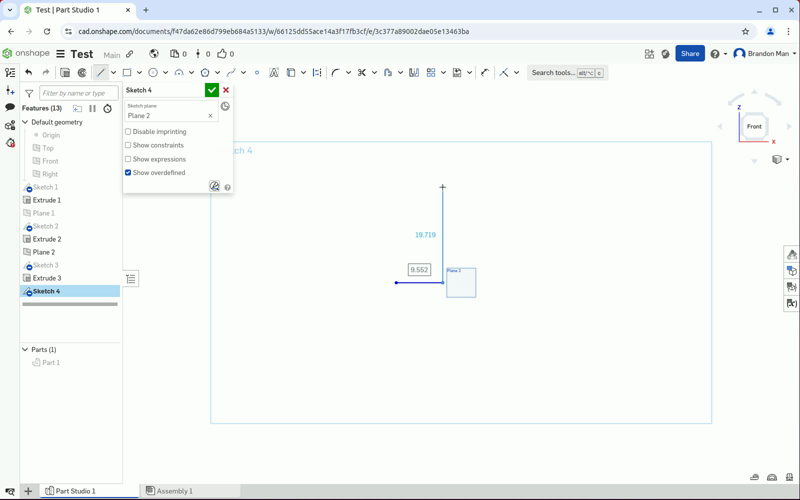
key_down(shift)
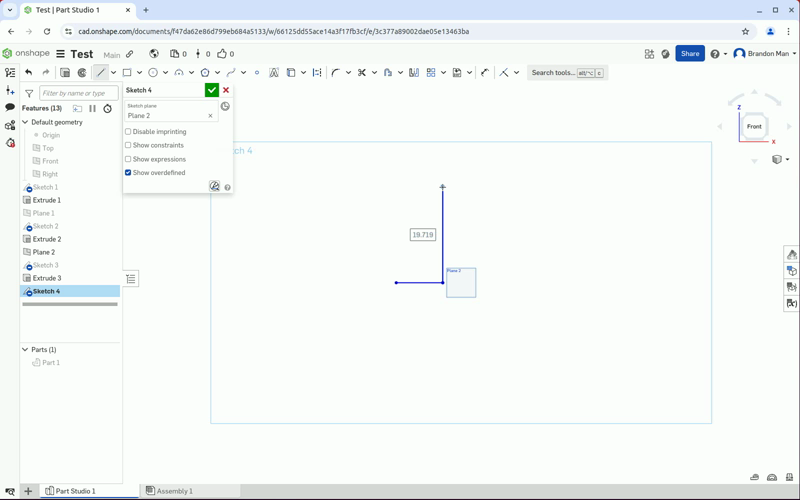
mouse_move(472, 186)
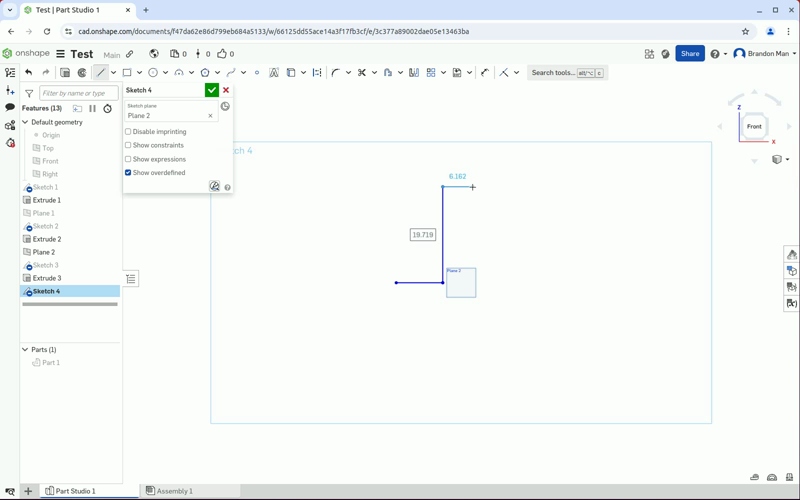
mouse_move(396, 186)
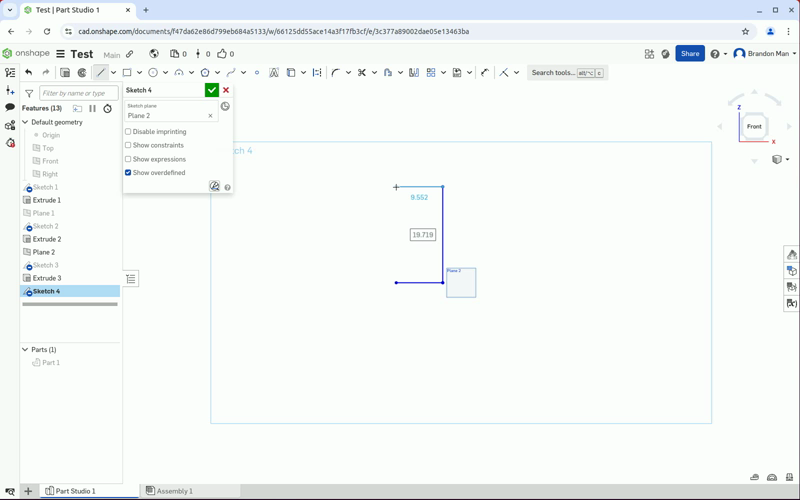
click(396, 186)
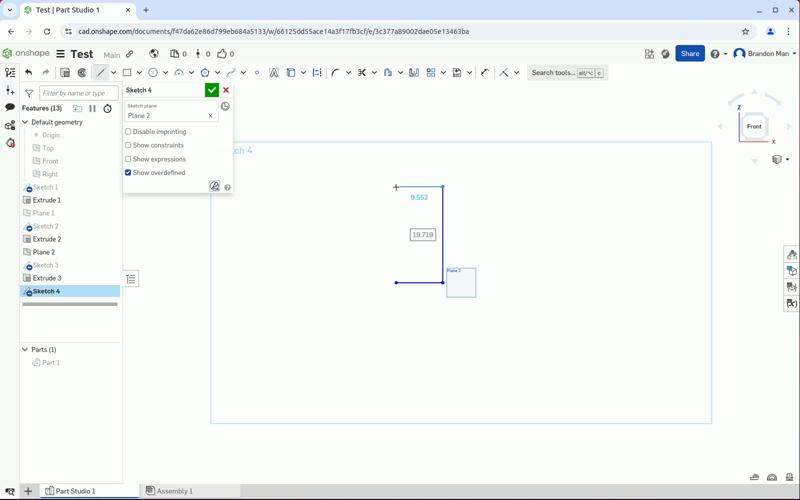
key_up(shift)
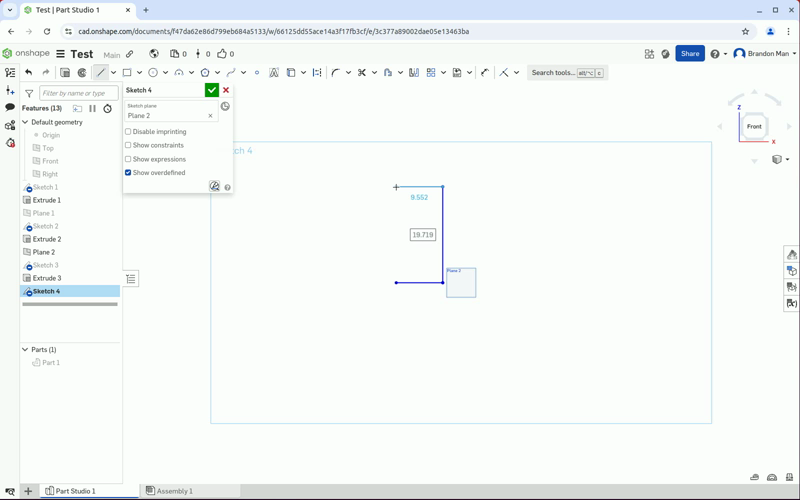
key_down(shift)
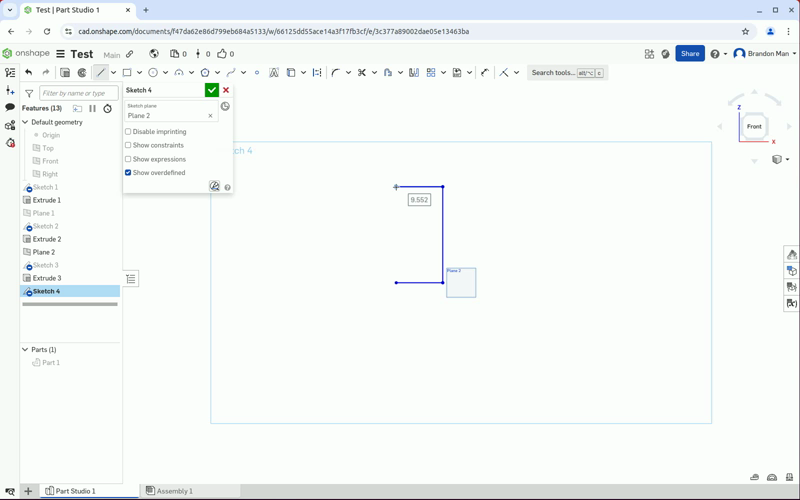
mouse_move(396, 282)
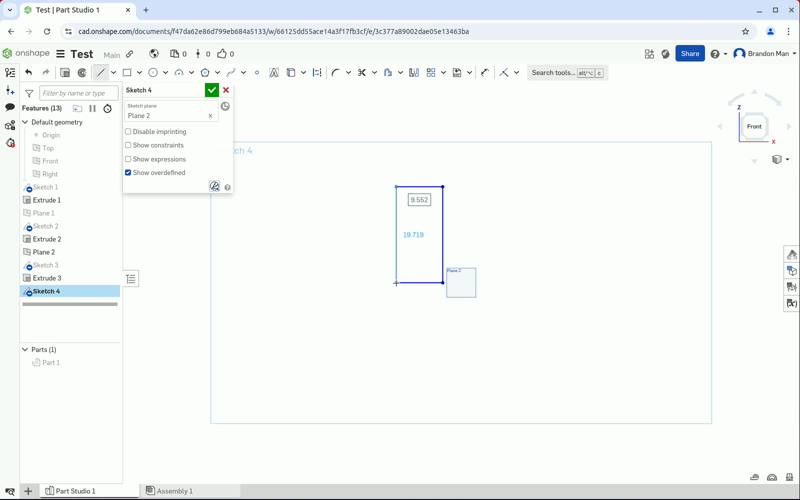
key_up(shift)
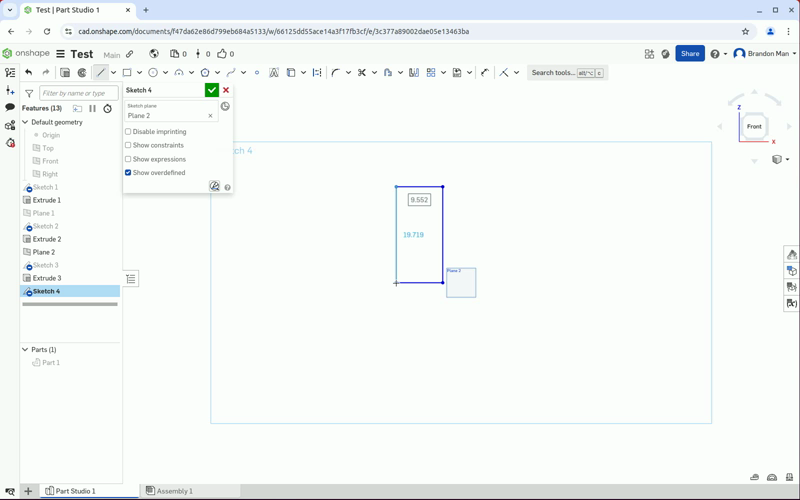
click(396, 282)
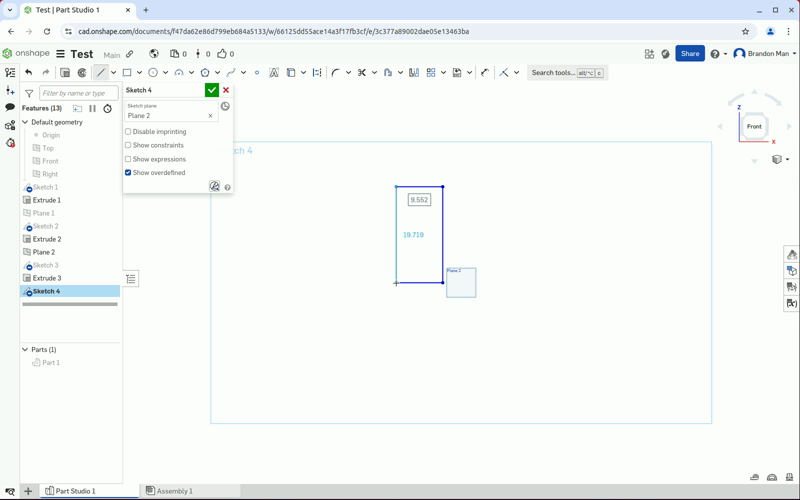
key(esc)
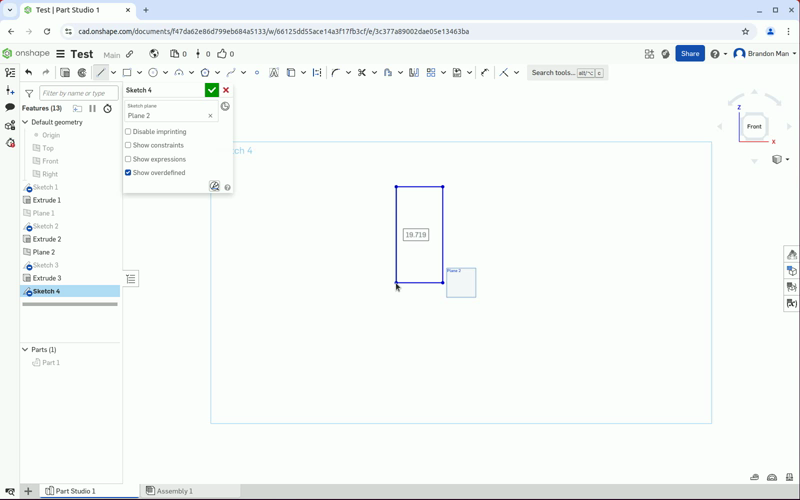
mouse_move(409, 212)
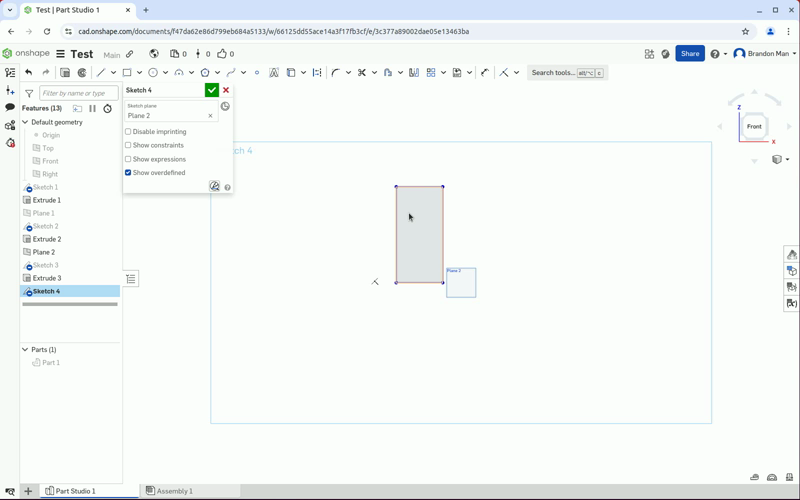
click(409, 212)
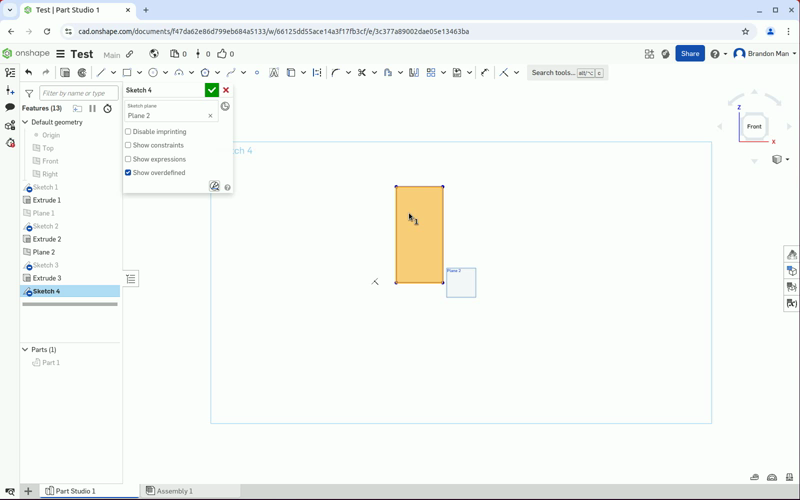
mouse_move(73, 352)
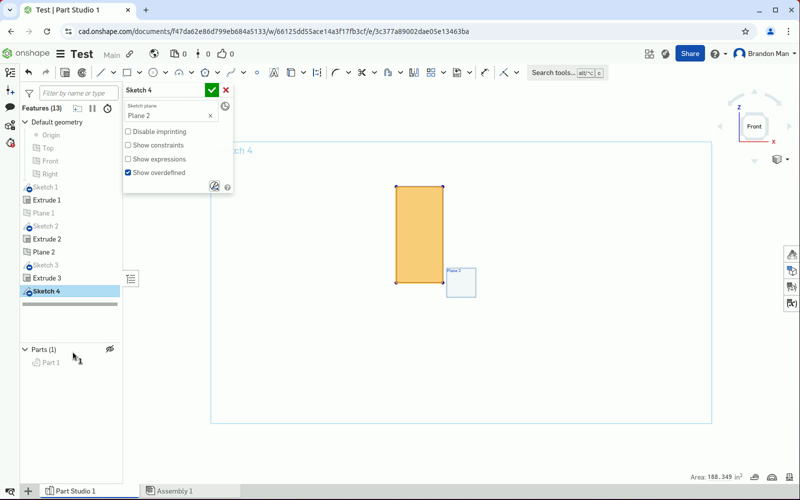
key(shift+y)
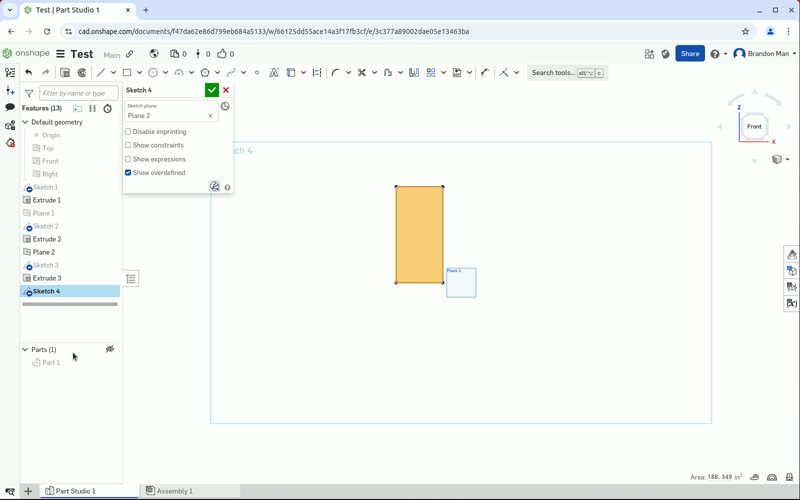
key(shift+e)
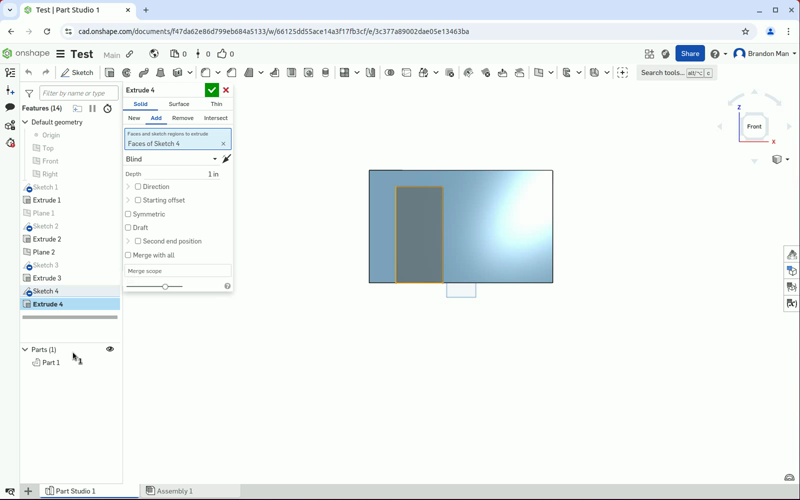
mouse_move(143, 106)
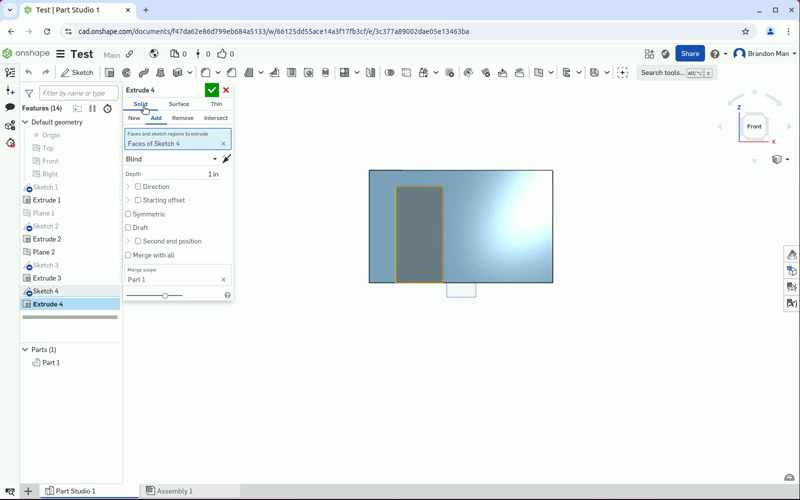
click(143, 106)
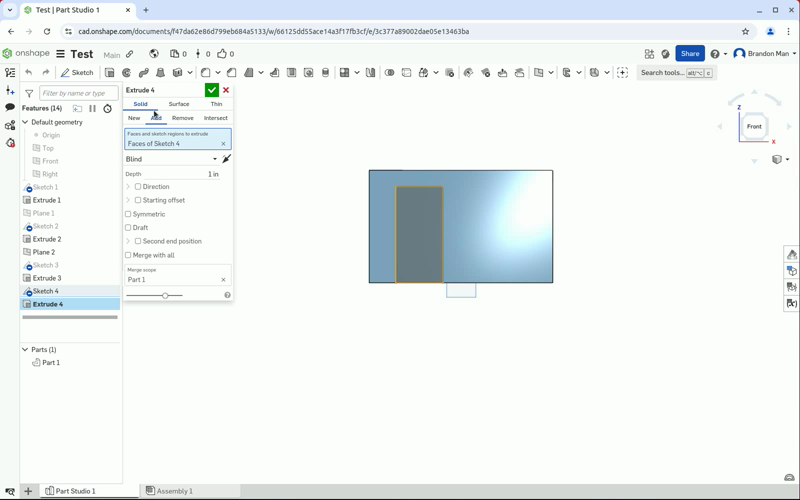
mouse_move(186, 120)
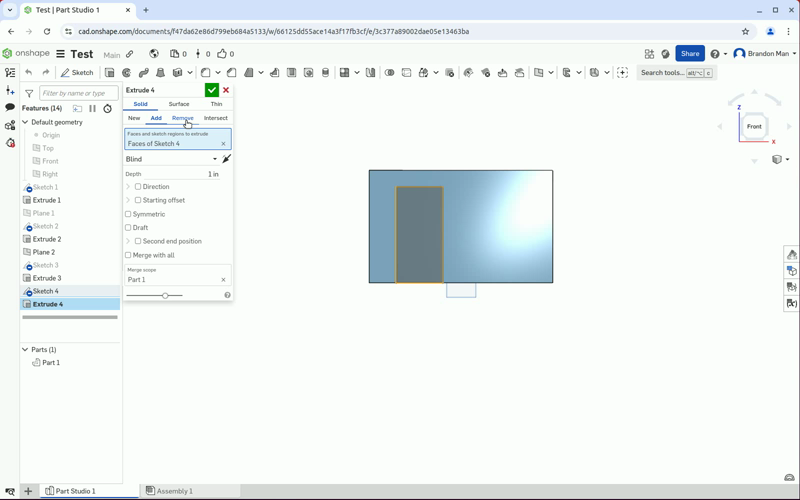
click(186, 120)
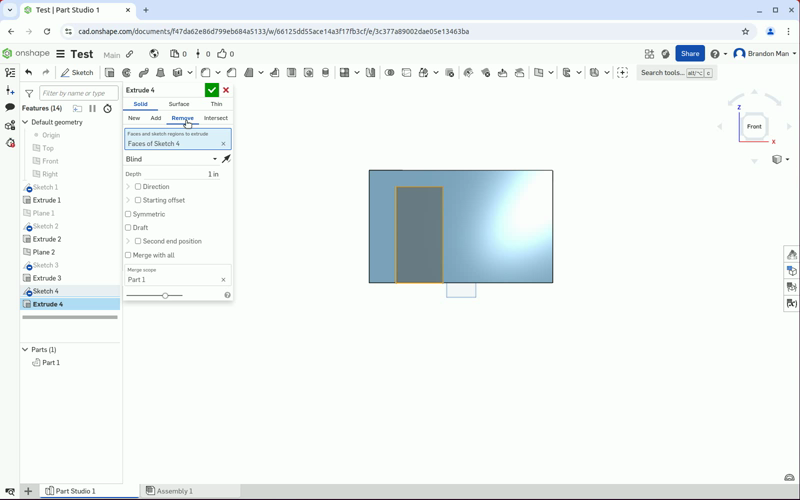
key(tab, 4)
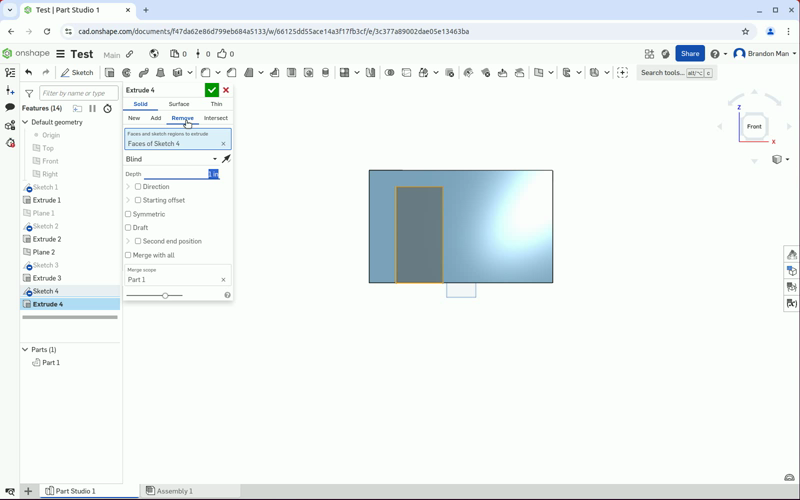
text(2.407)
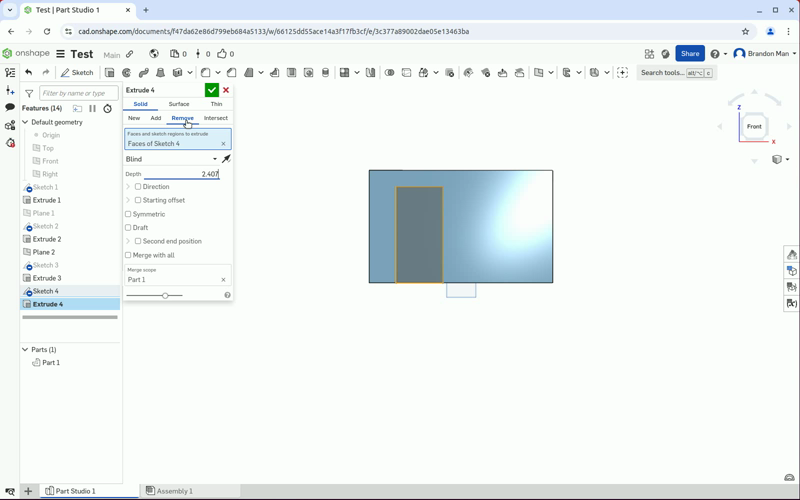
key(tab, 6)
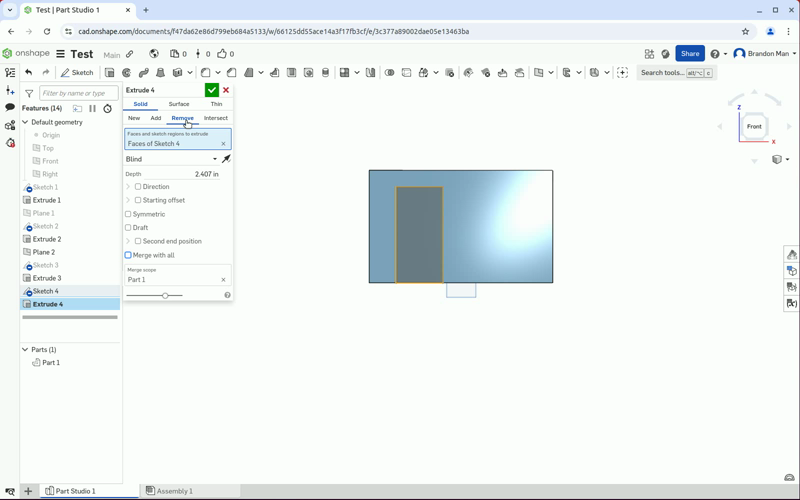
key(space)
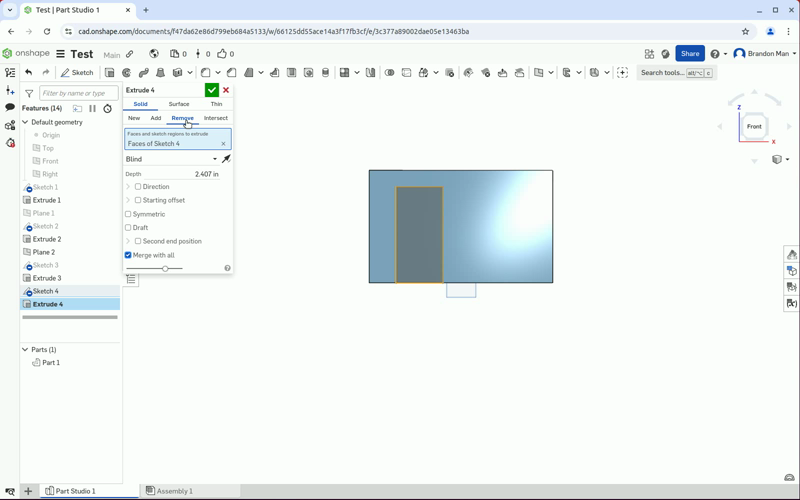
key(enter)
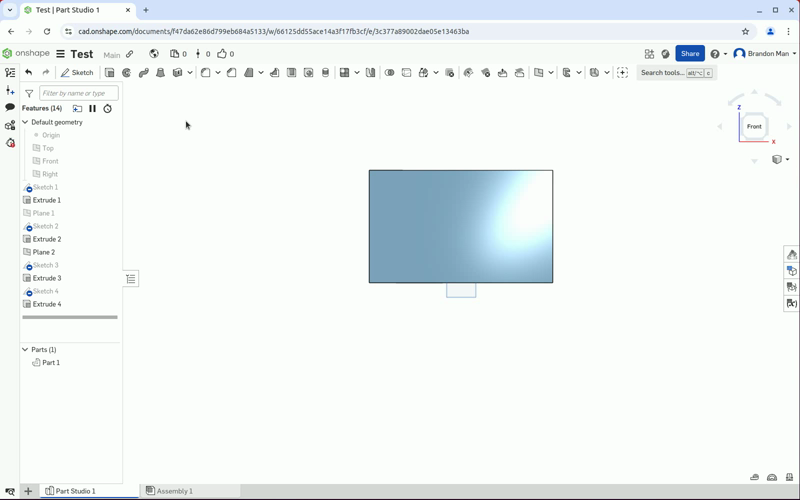
key(shift+h)
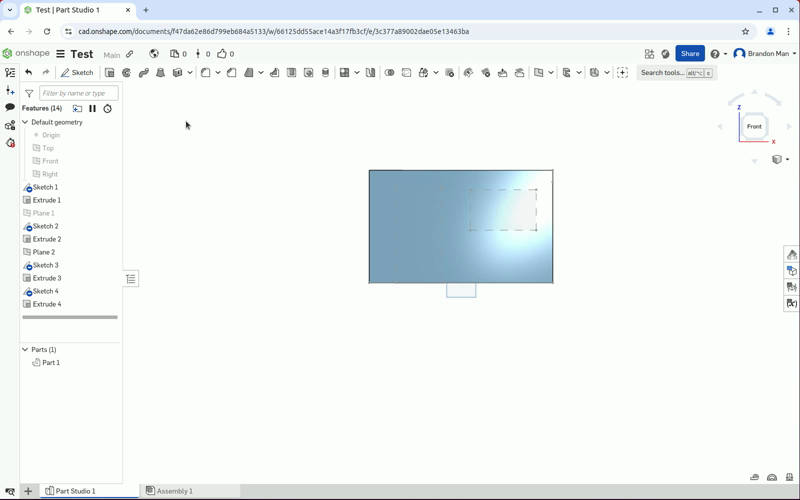
key(shift+h)
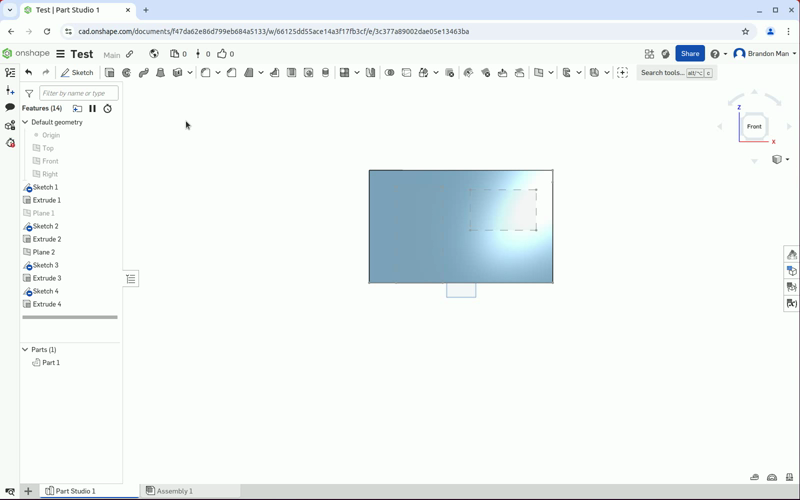
key(shift+7)
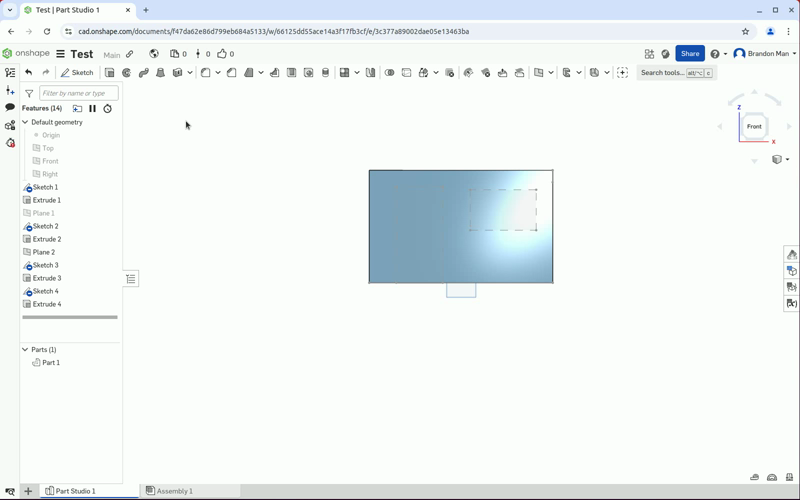
key(left, 2)
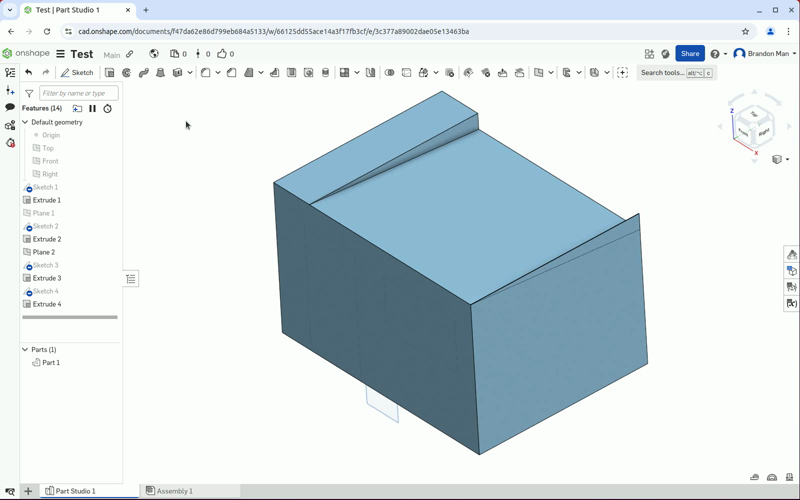
key(down, 2)
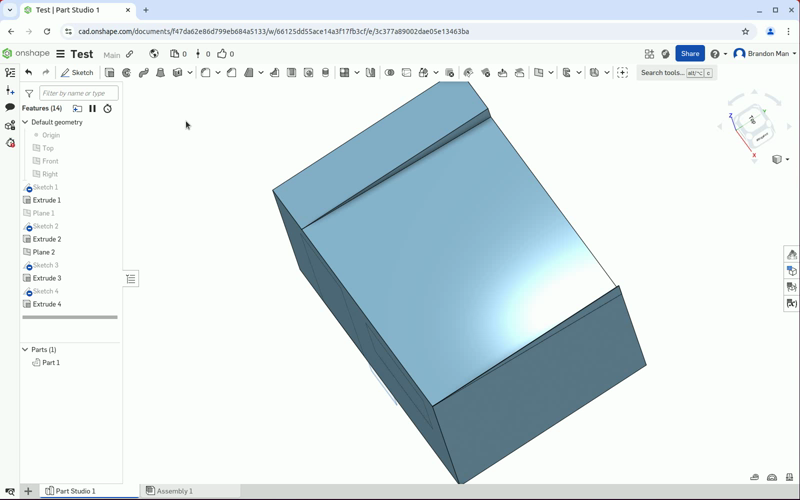
key(up, 2)
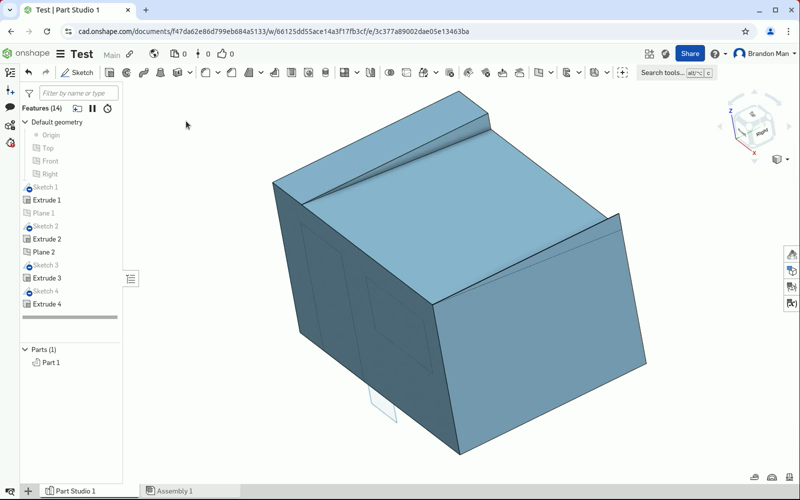
key(right, 2)
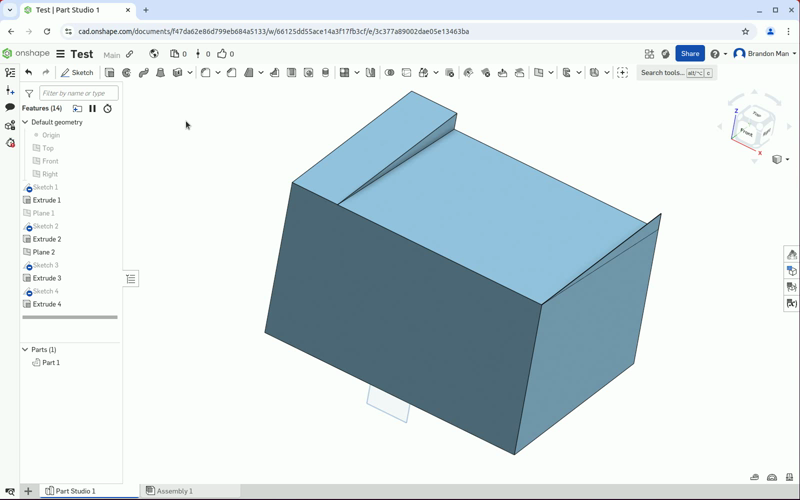
mouse_move(73, 189)
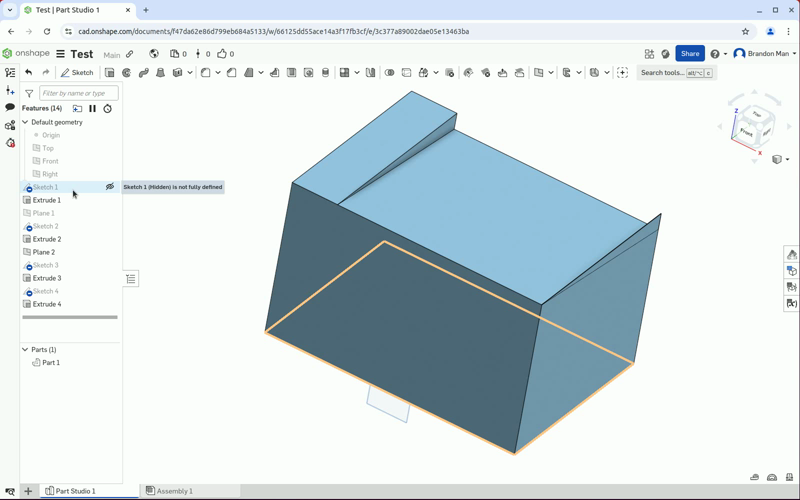
click(73, 189)